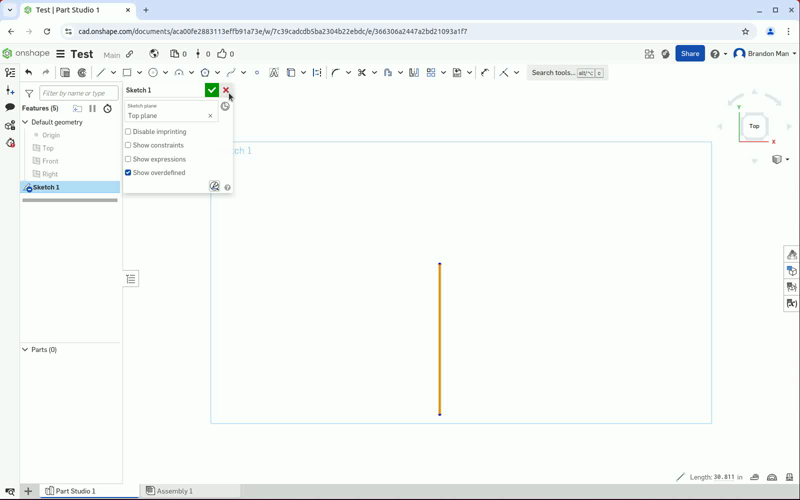
key(shift+h)
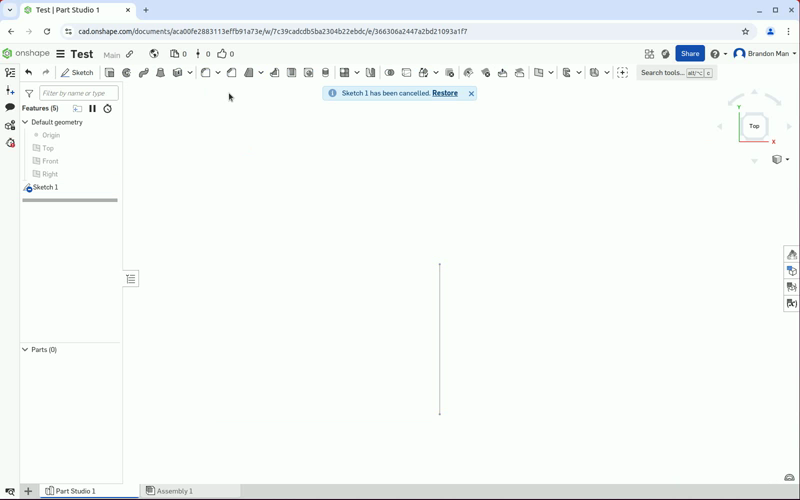
key(shift+s)
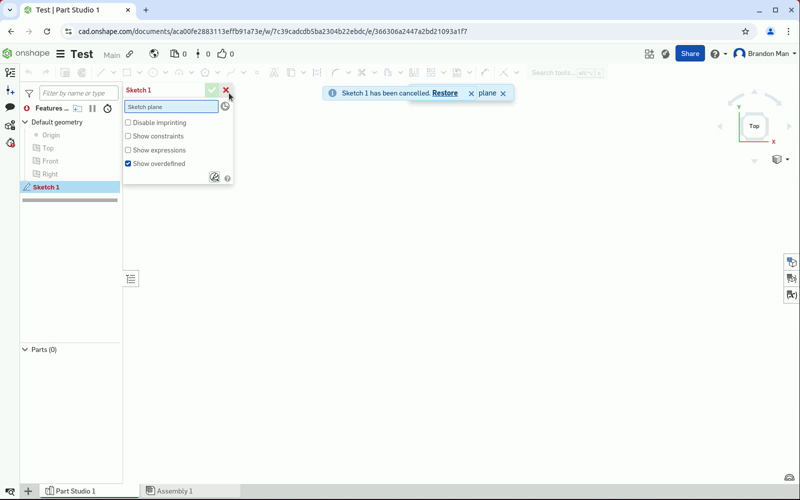
mouse_move(73, 150)
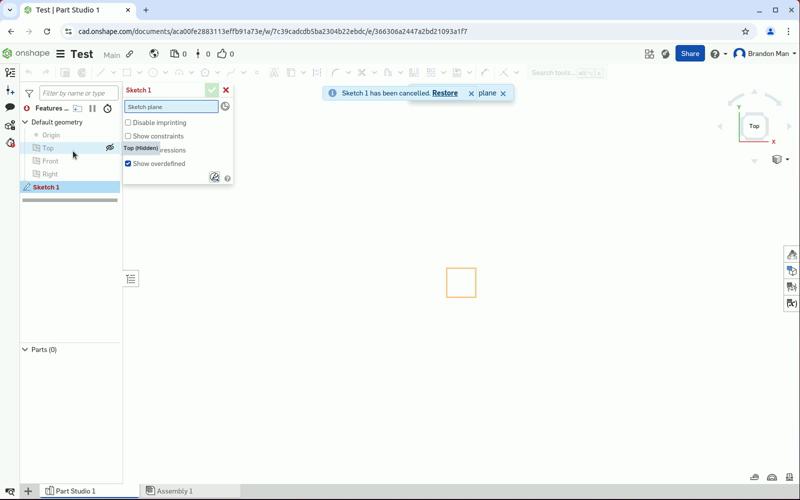
click(73, 150)
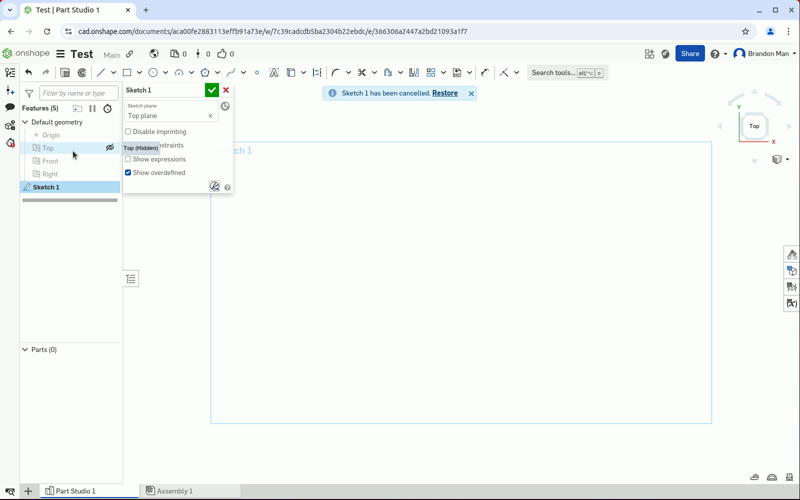
mouse_move(73, 352)
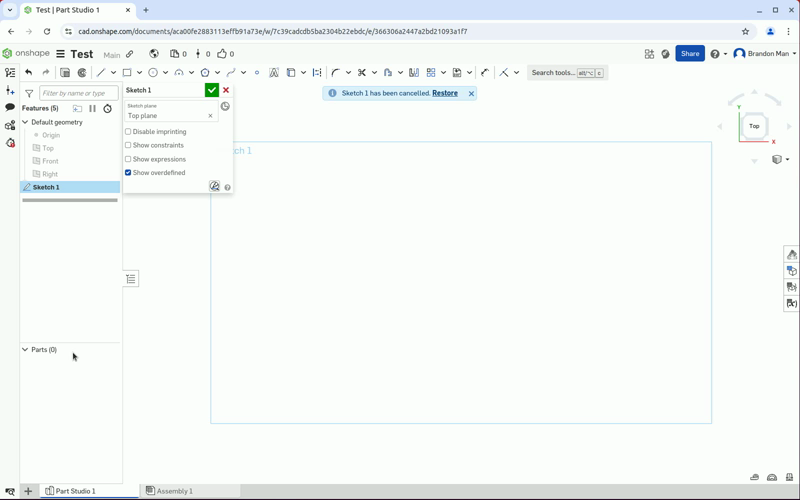
key(y)
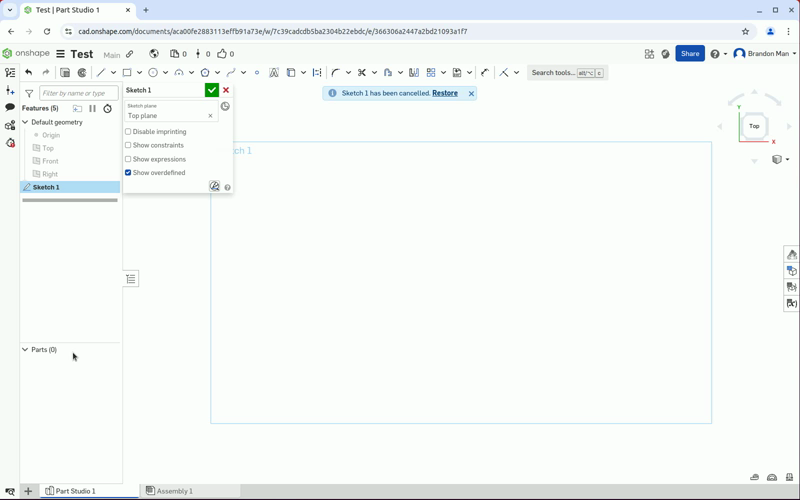
key(l)
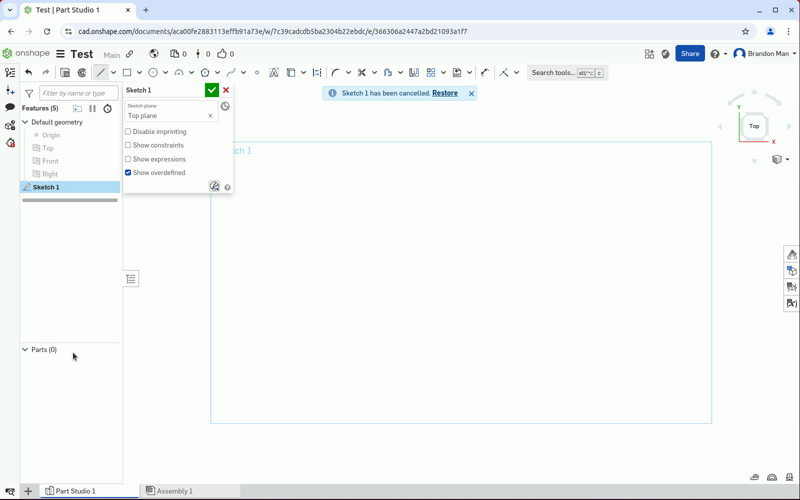
key_down(shift)
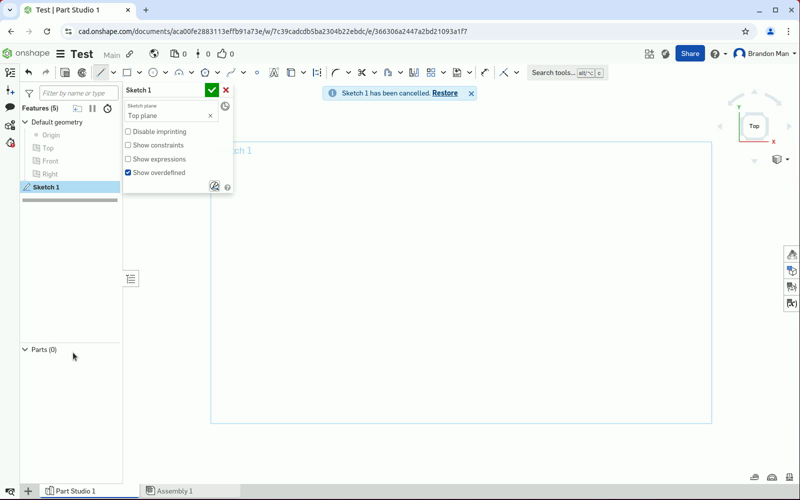
mouse_move(460, 282)
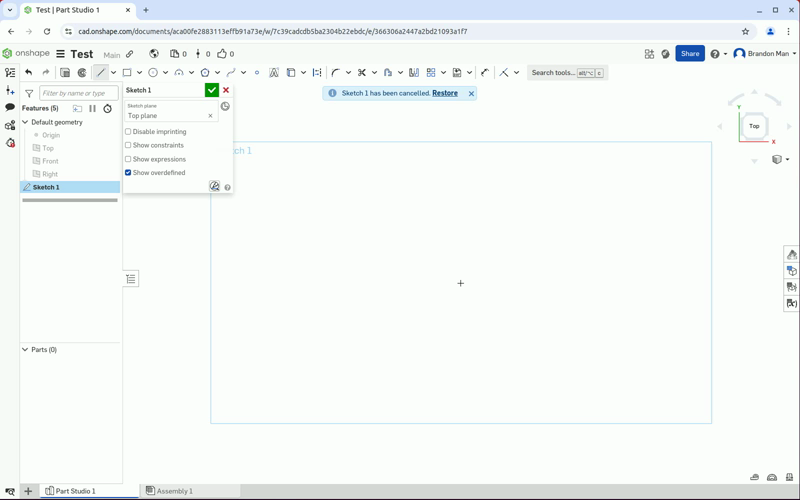
click(460, 282)
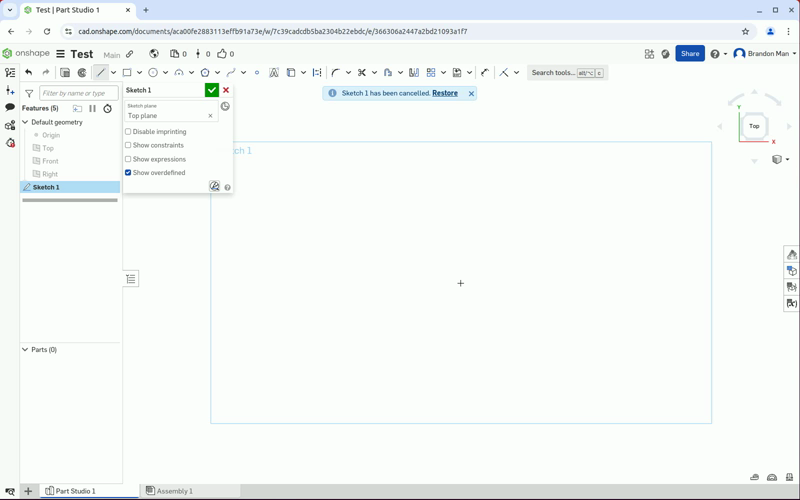
key_up(shift)
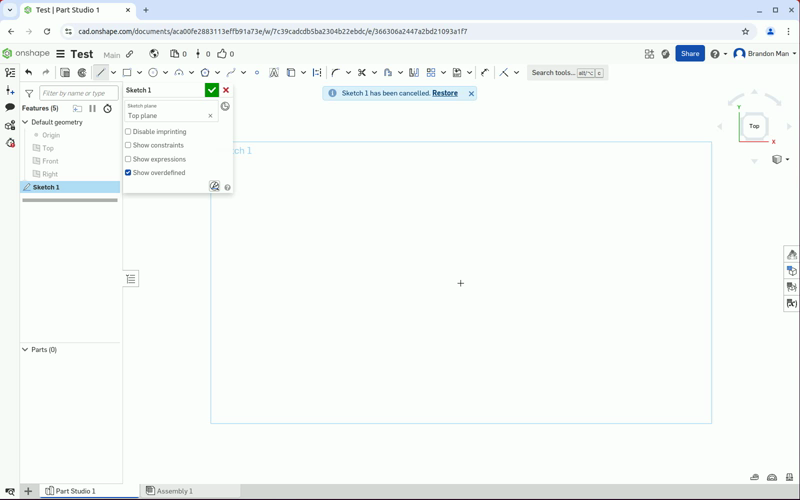
key_down(shift)
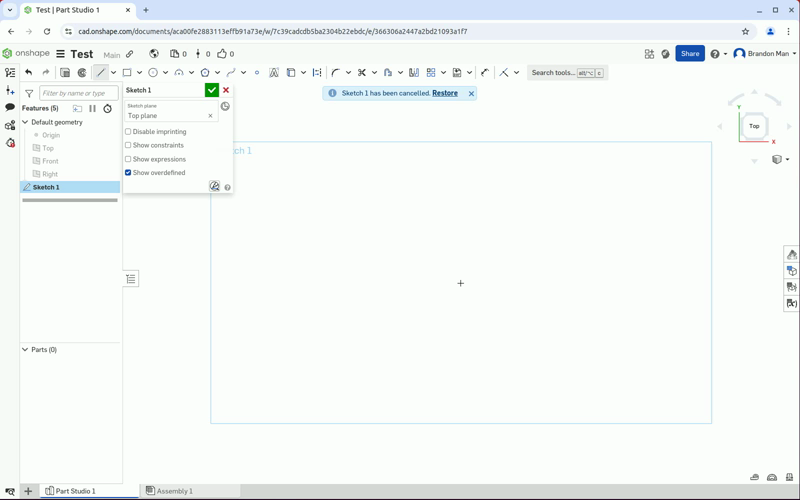
mouse_move(573, 282)
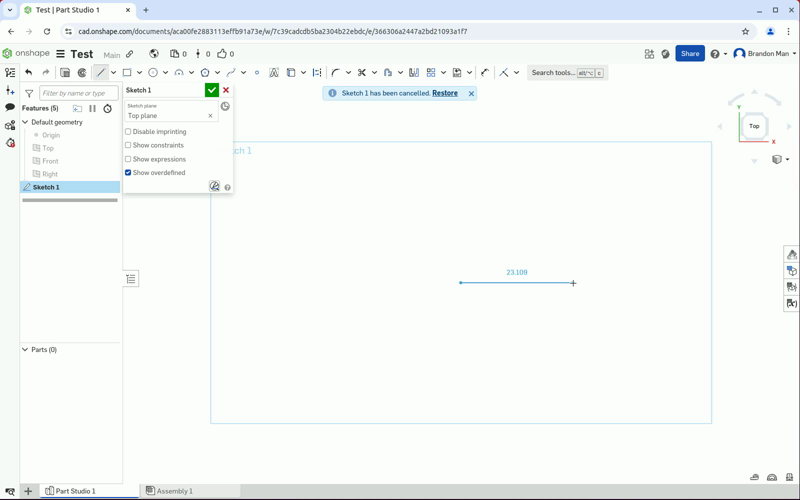
click(573, 282)
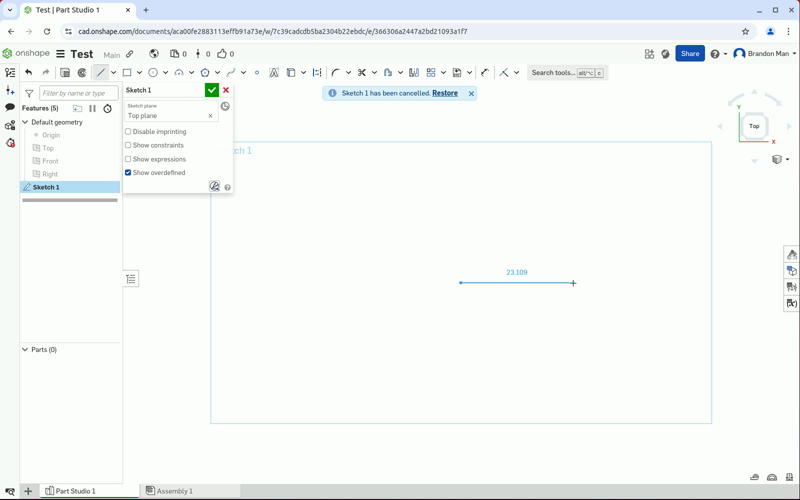
key_up(shift)
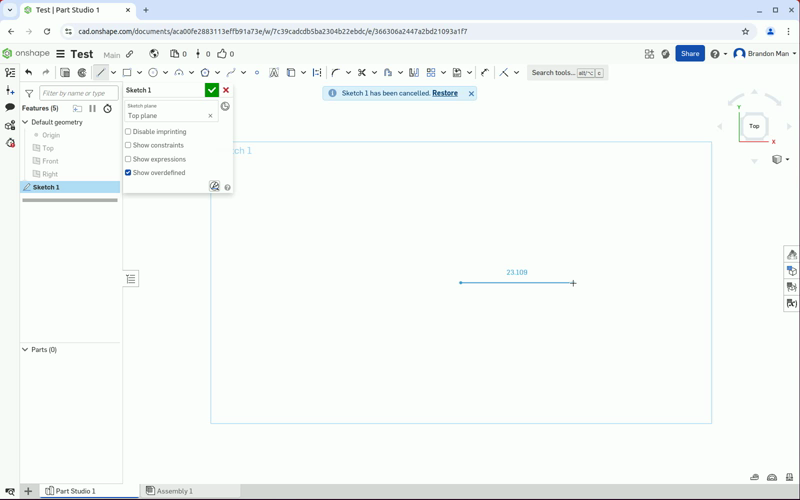
key_down(shift)
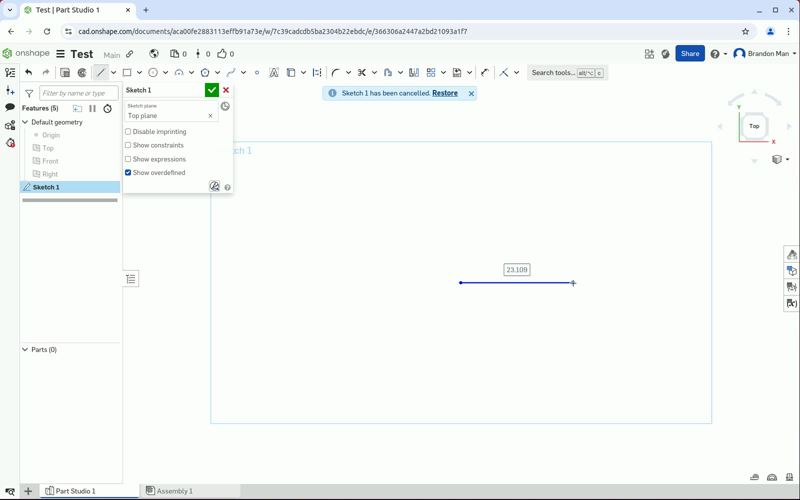
mouse_move(589, 282)
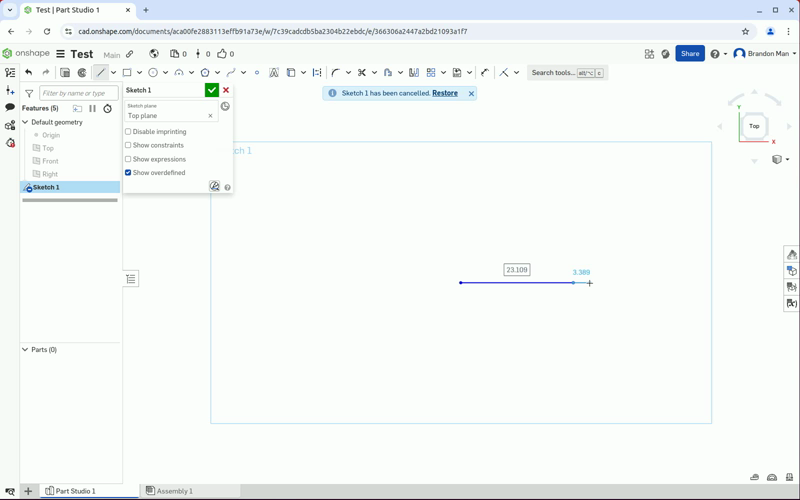
mouse_move(573, 230)
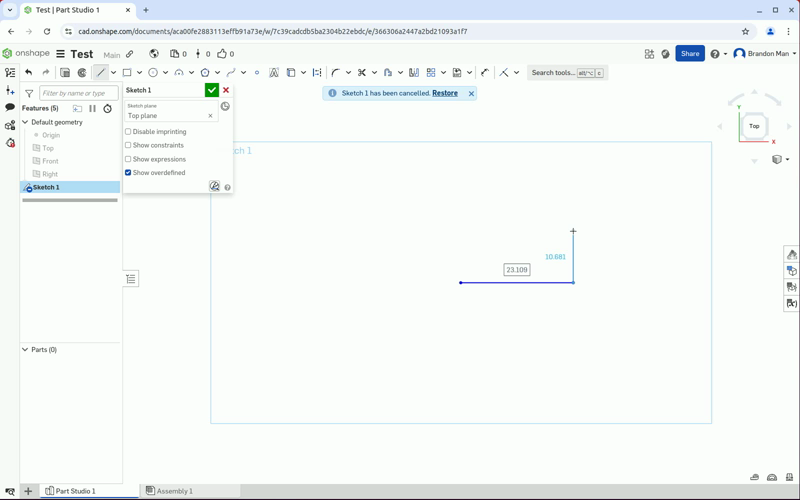
click(573, 230)
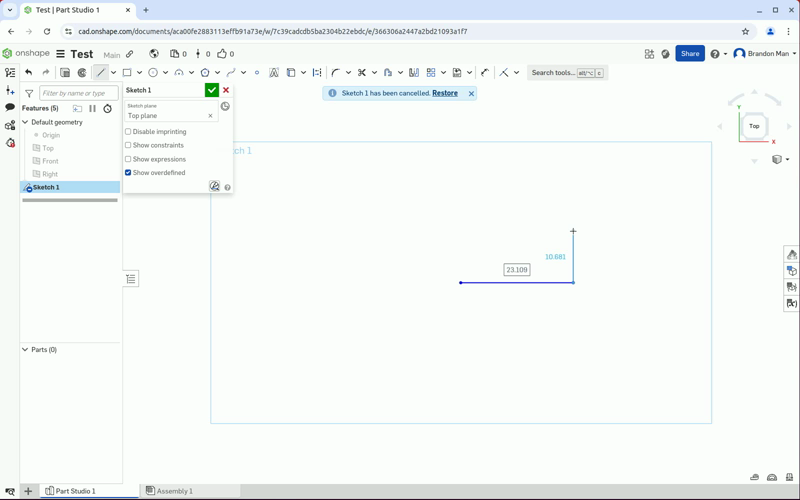
key_up(shift)
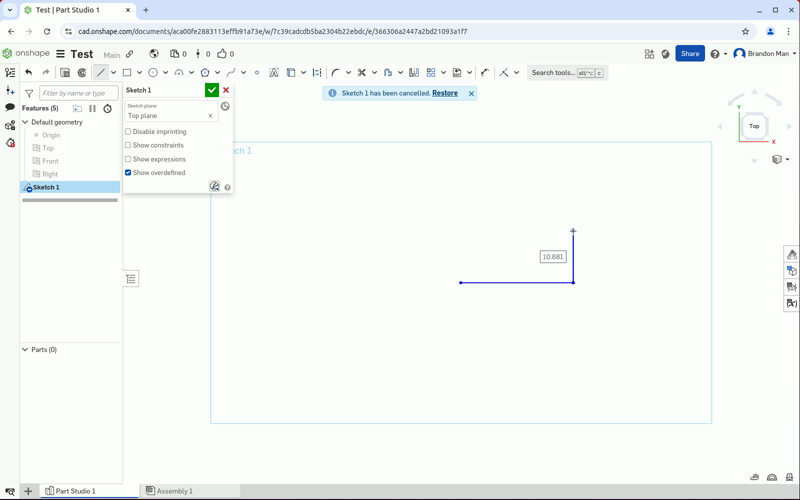
key_down(shift)
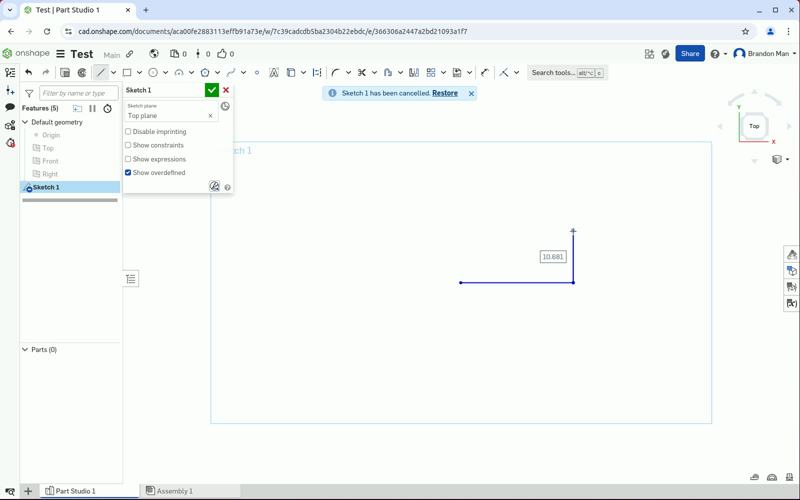
mouse_move(589, 230)
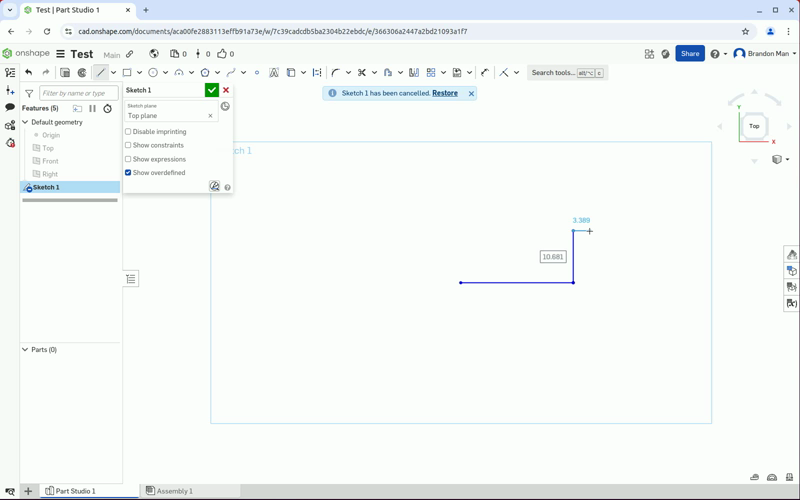
mouse_move(552, 230)
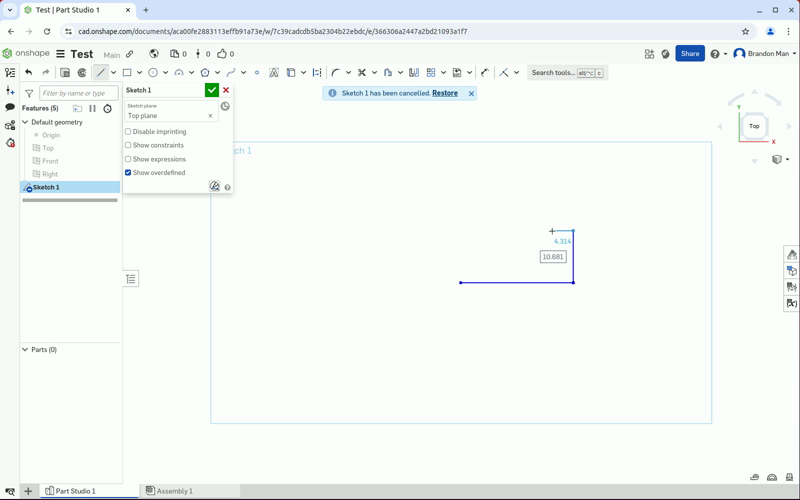
click(552, 230)
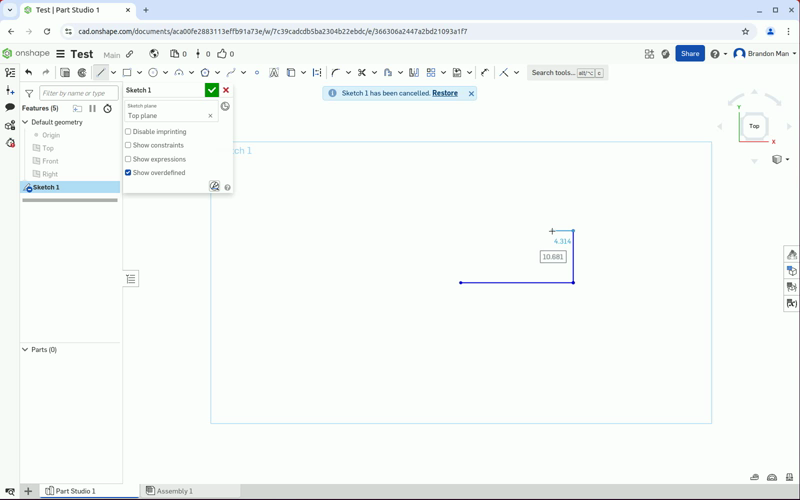
key_up(shift)
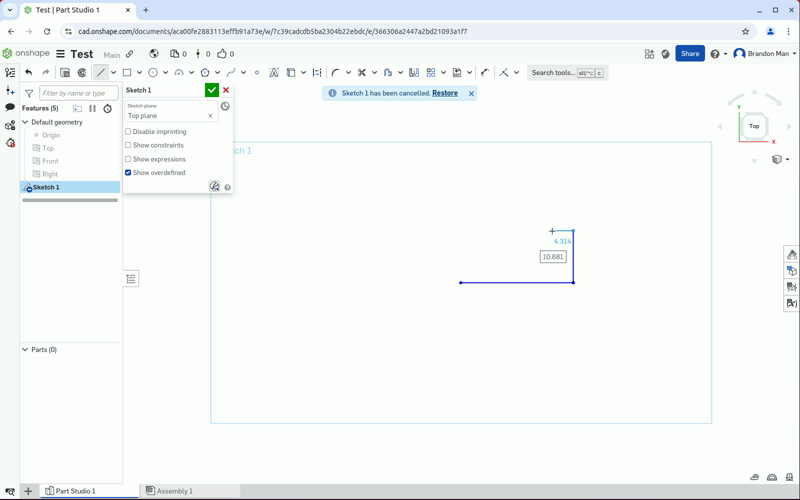
key_down(shift)
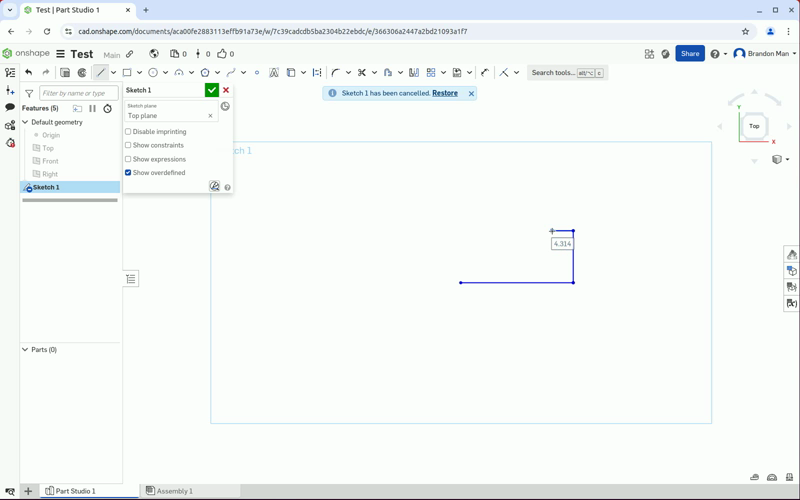
mouse_move(582, 230)
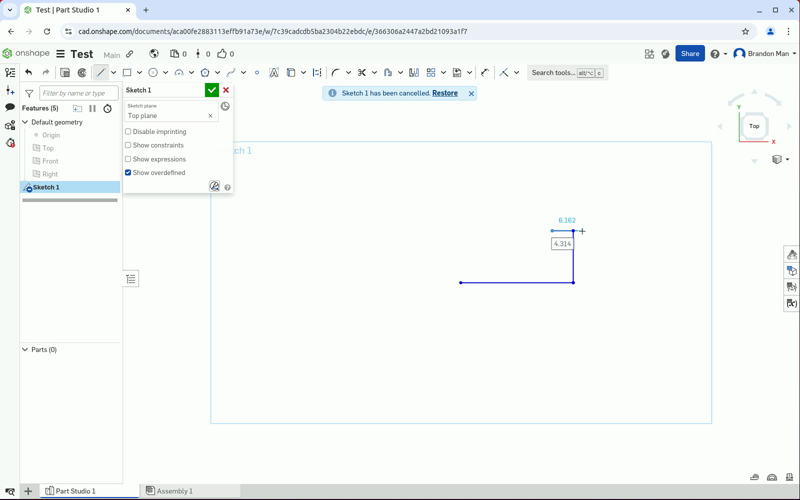
mouse_move(552, 271)
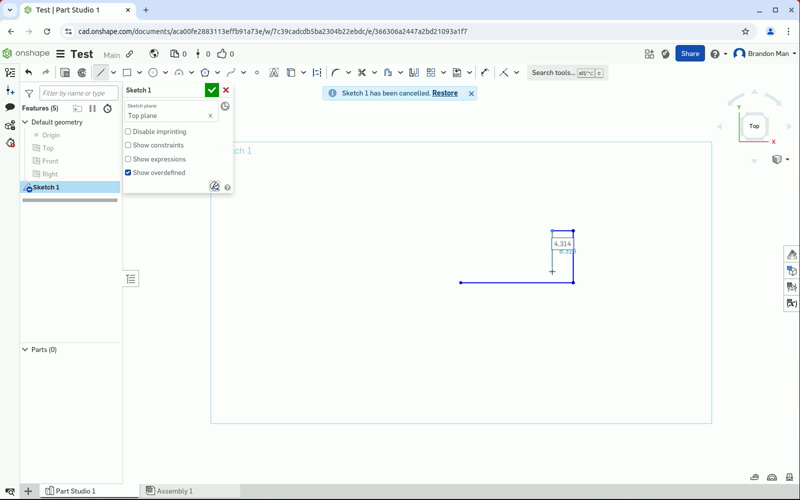
click(552, 271)
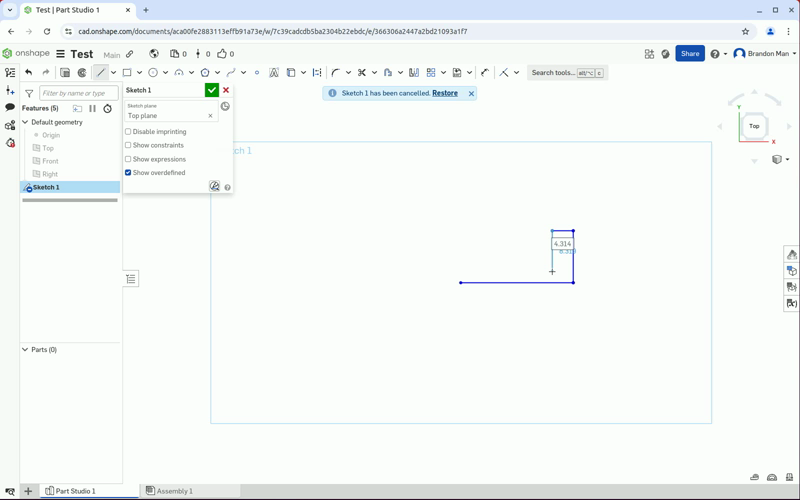
key_up(shift)
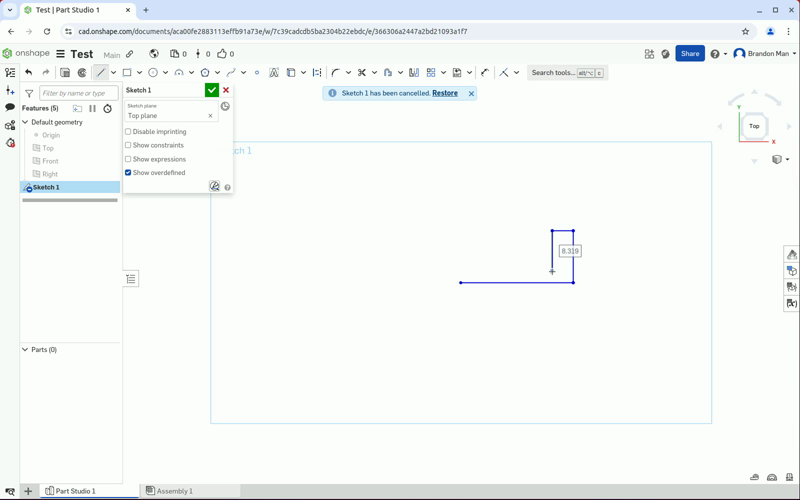
key_down(shift)
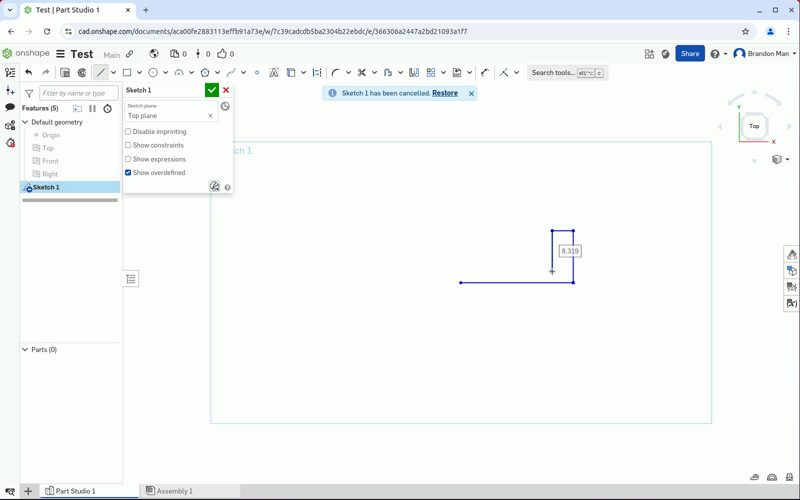
mouse_move(482, 271)
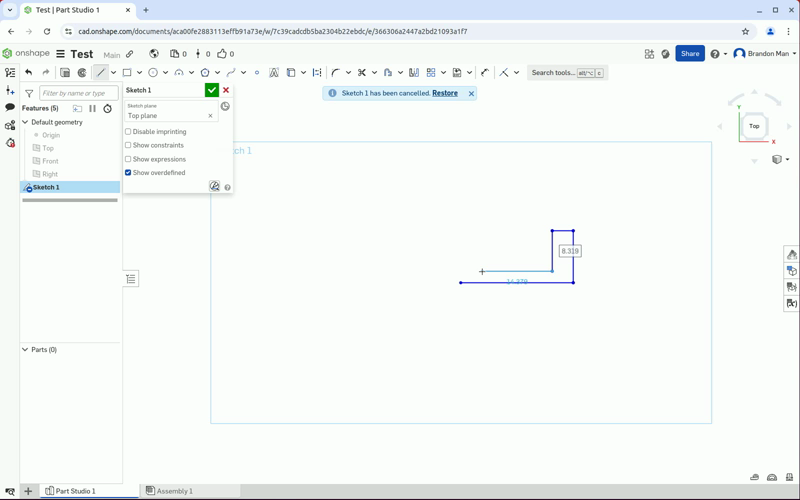
click(482, 271)
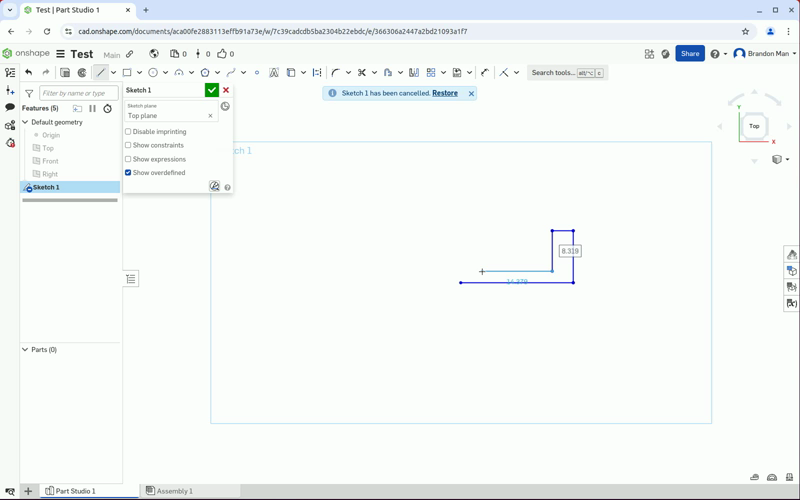
key_up(shift)
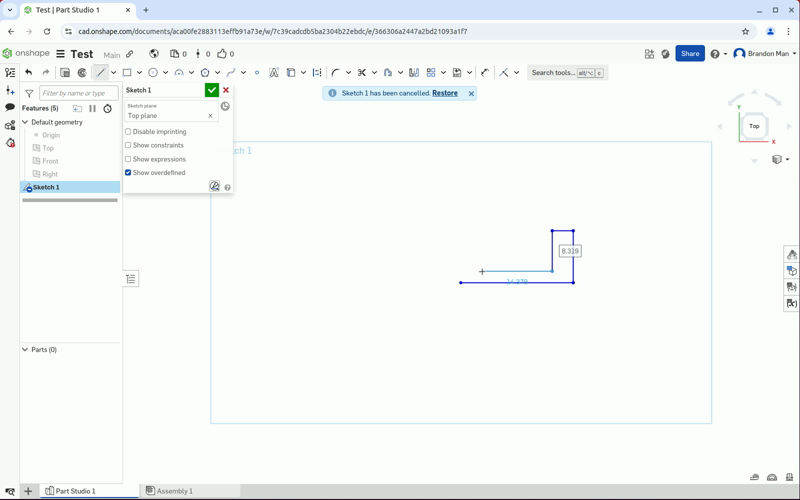
key_down(shift)
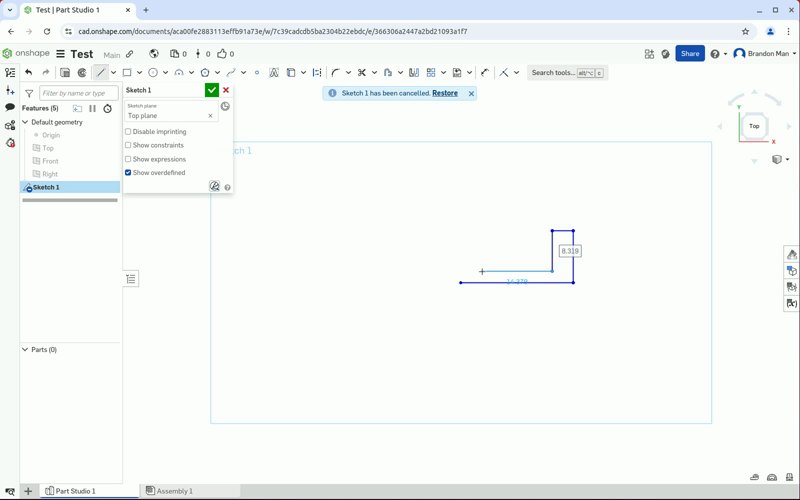
mouse_move(512, 271)
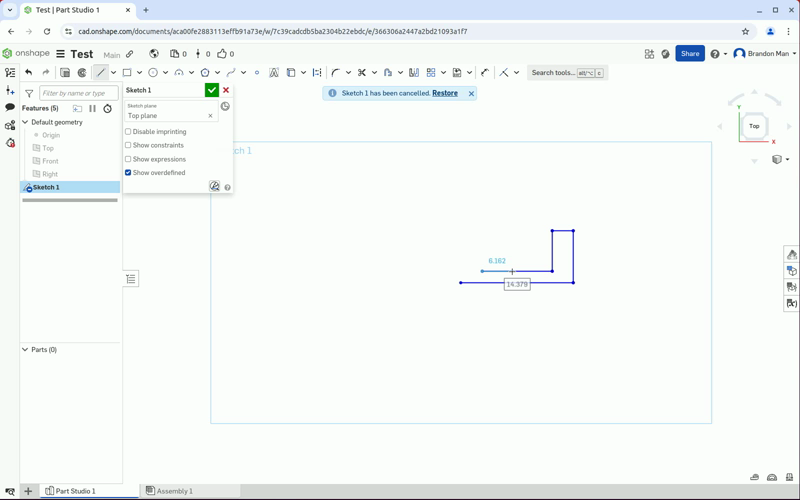
mouse_move(482, 230)
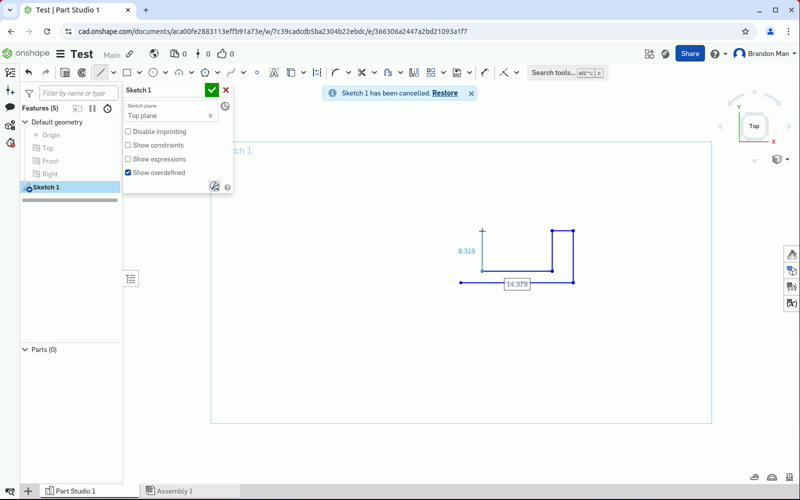
click(482, 230)
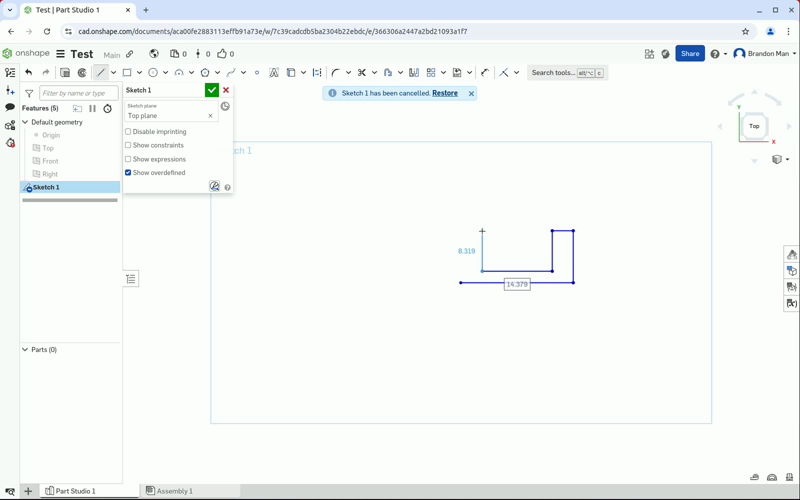
key_up(shift)
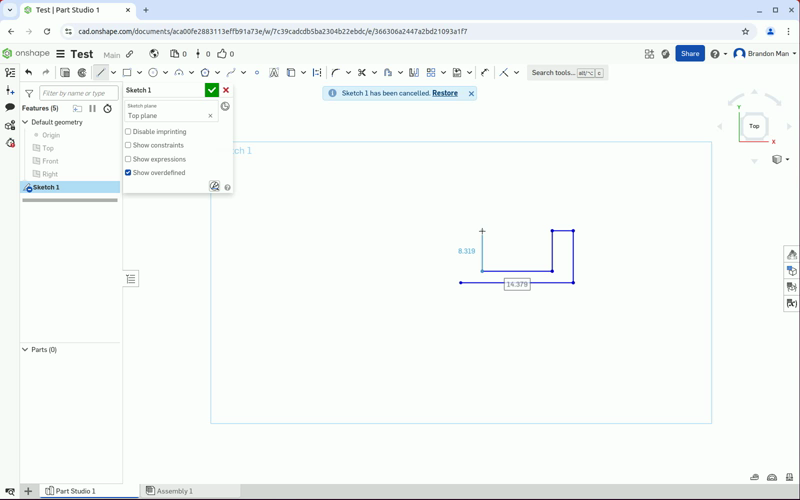
key_down(shift)
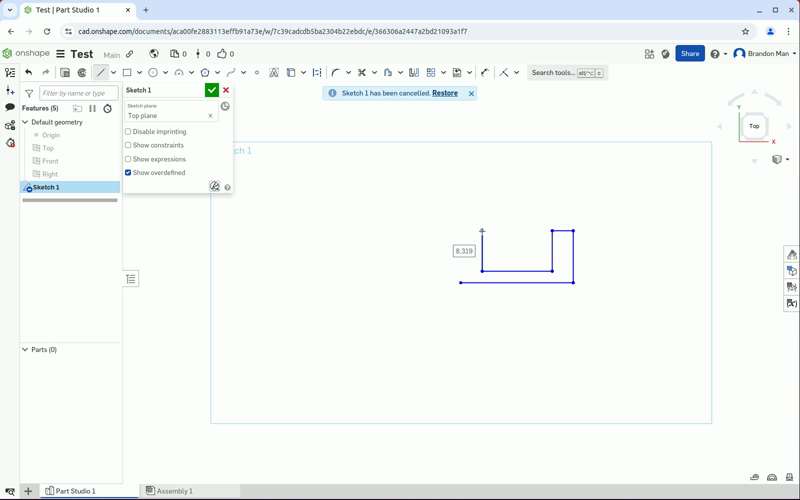
mouse_move(512, 230)
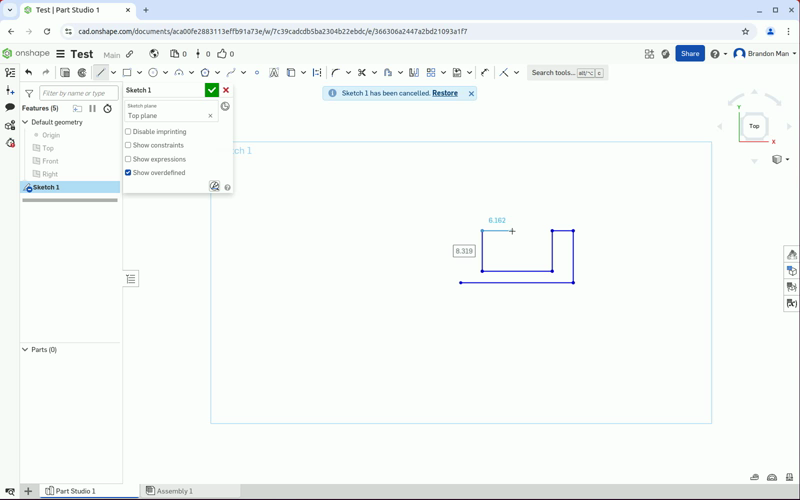
mouse_move(460, 230)
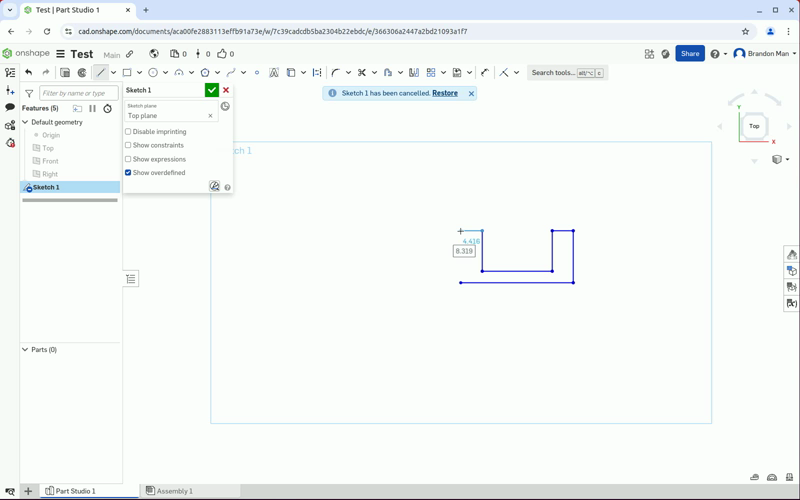
click(460, 230)
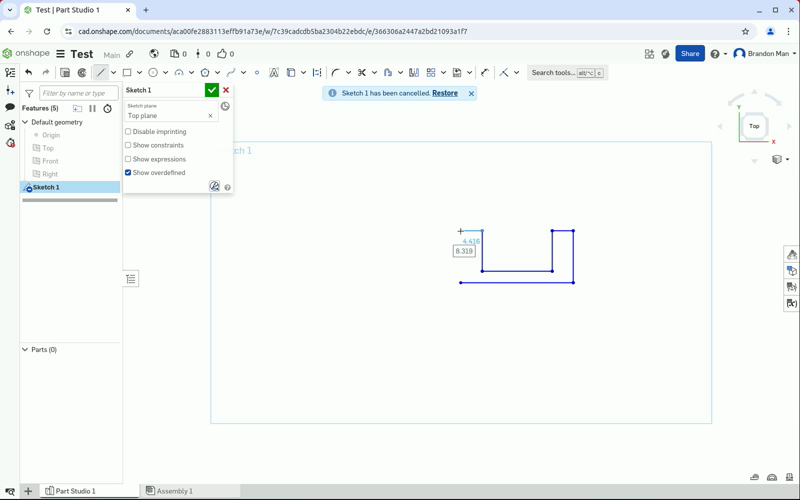
key_up(shift)
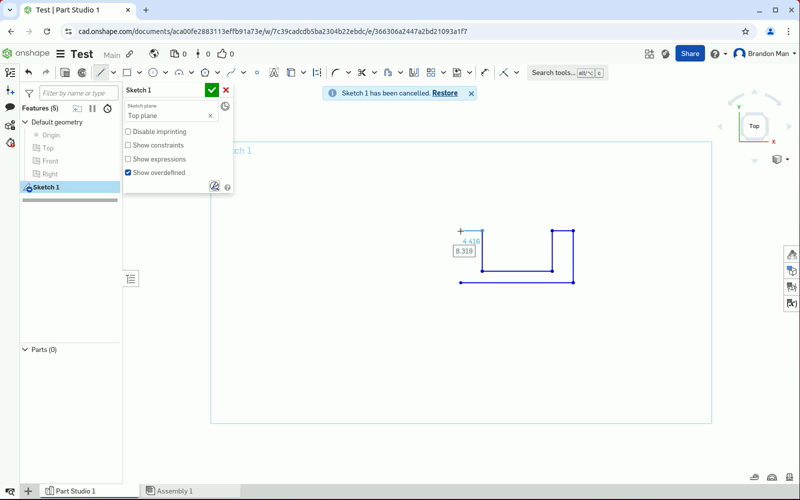
mouse_move(490, 230)
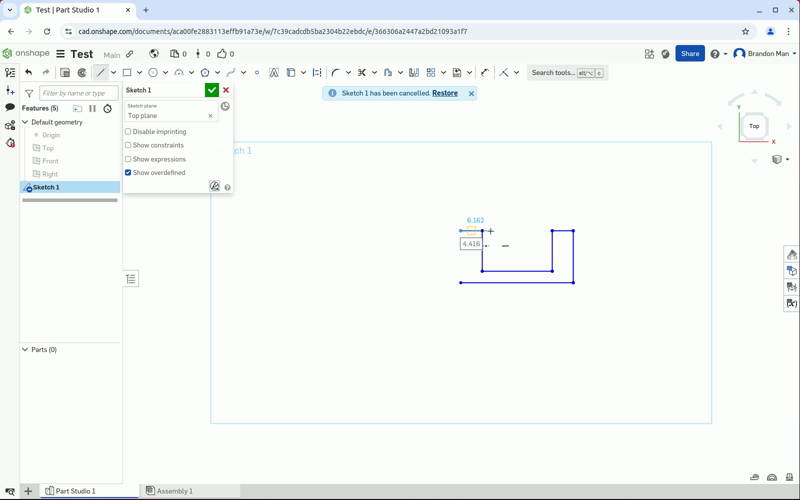
key_down(shift)
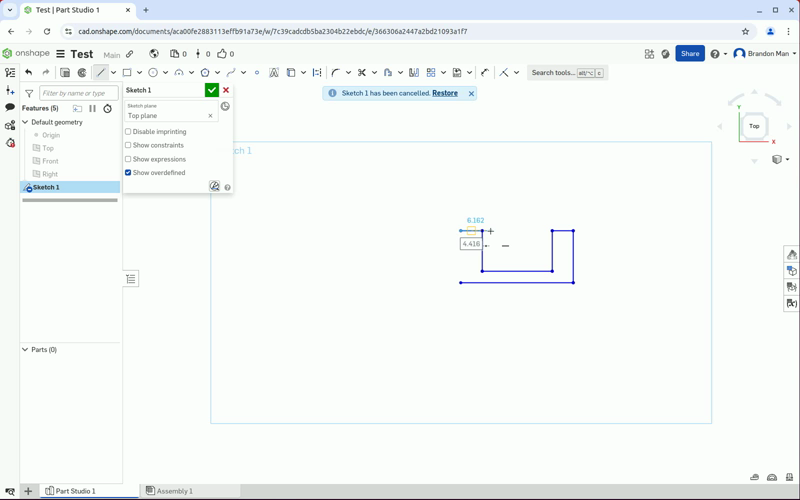
mouse_move(460, 282)
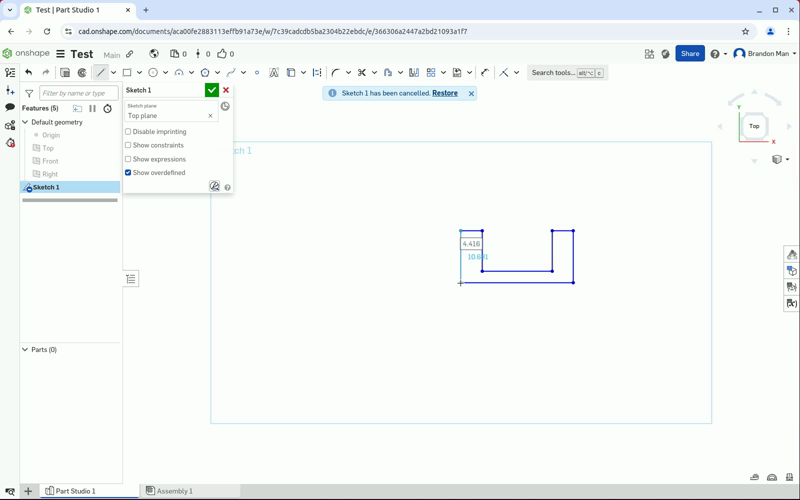
key_up(shift)
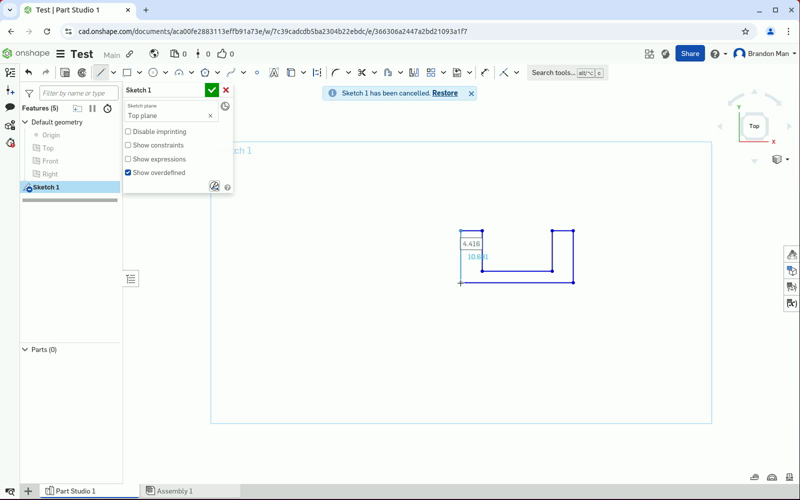
click(460, 282)
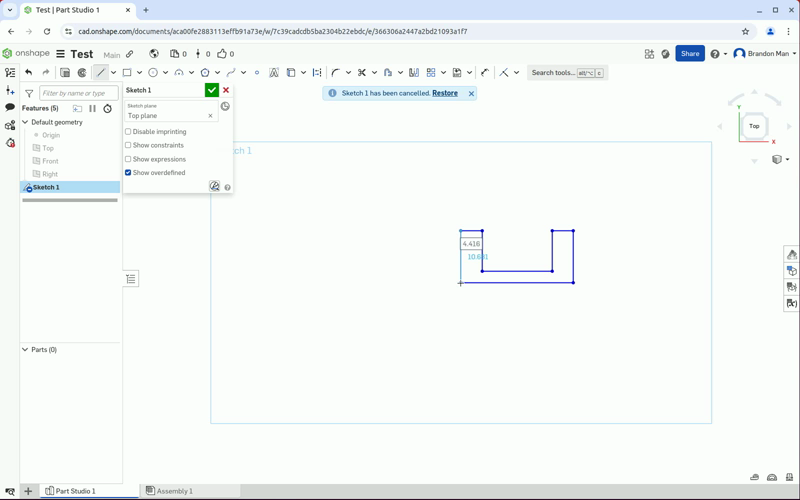
key(esc)
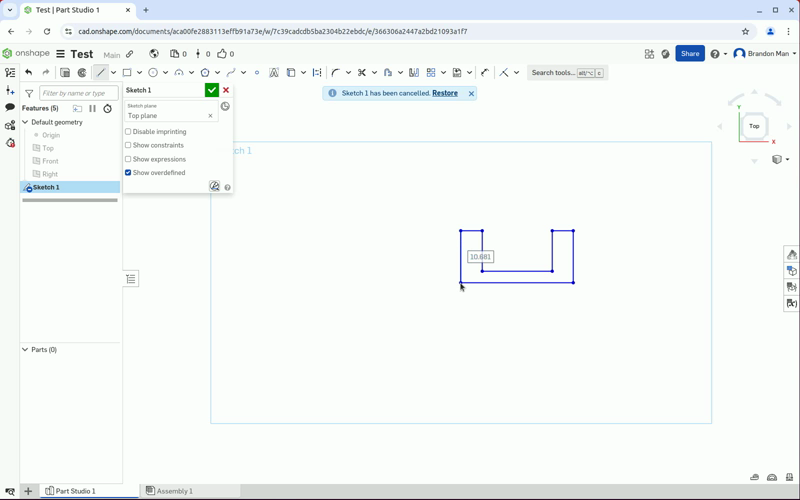
mouse_move(500, 278)
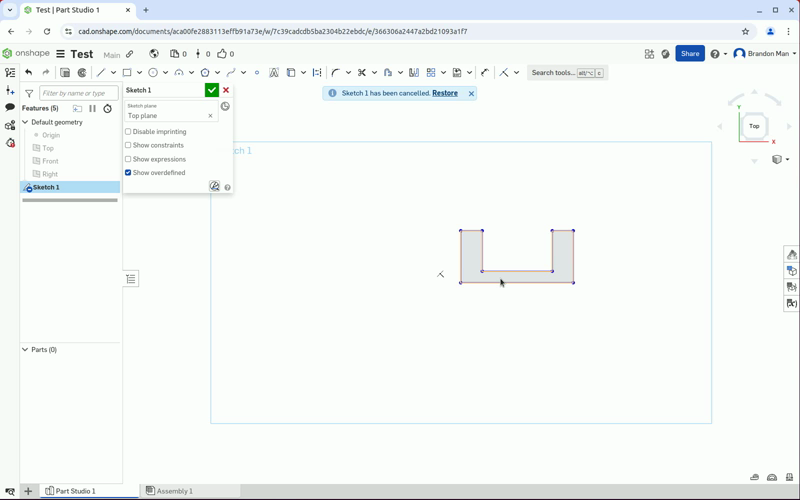
click(500, 278)
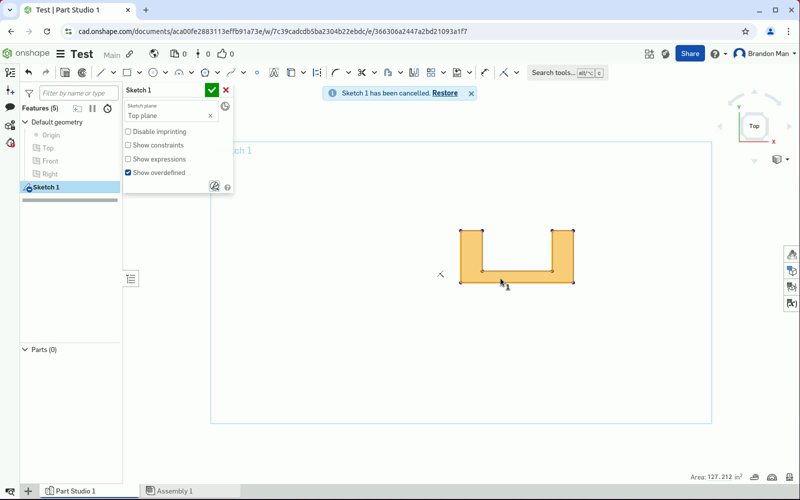
mouse_move(73, 352)
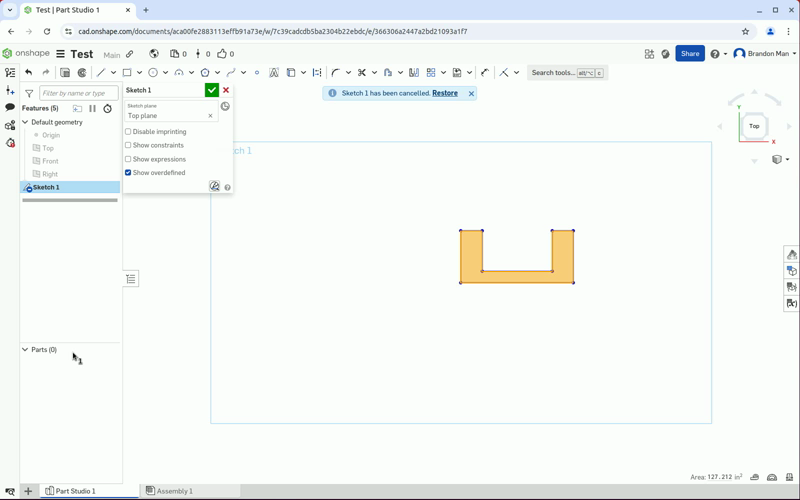
key(shift+y)
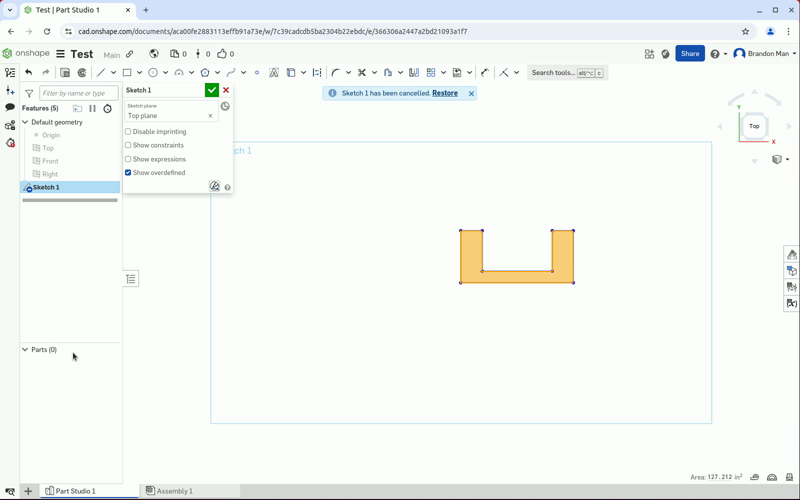
key(shift+e)
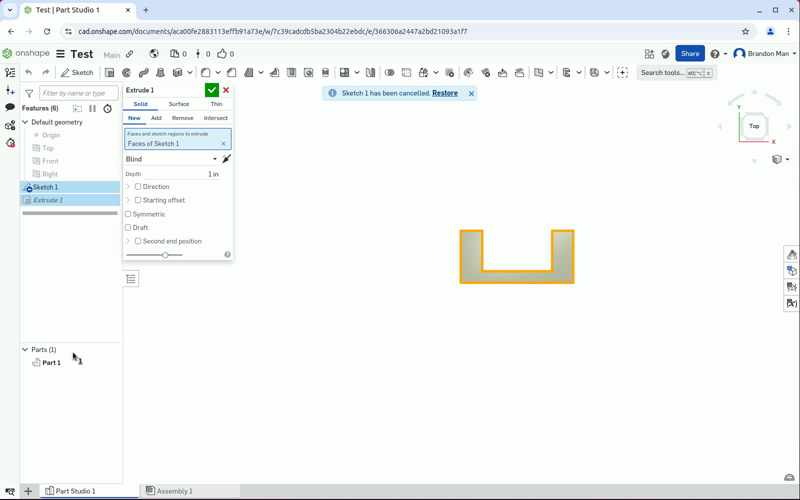
mouse_move(143, 106)
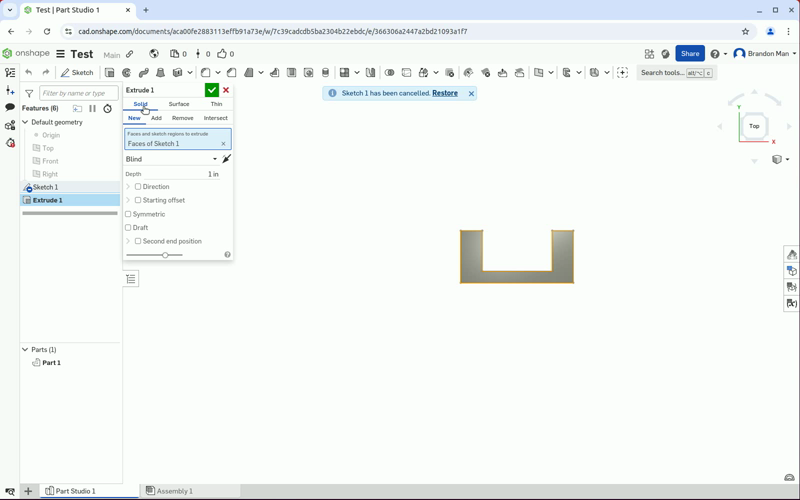
click(143, 106)
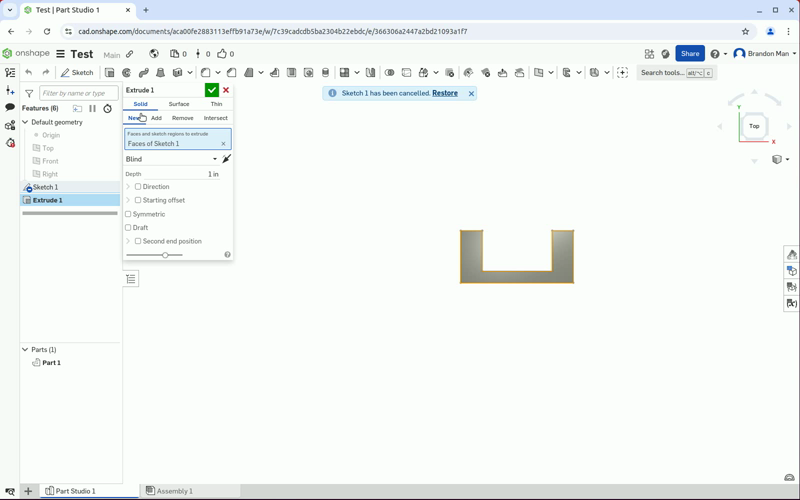
mouse_move(137, 120)
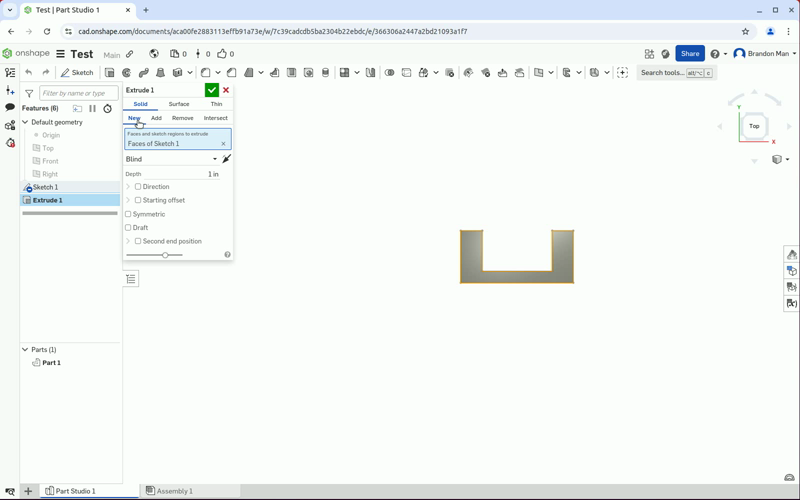
click(137, 120)
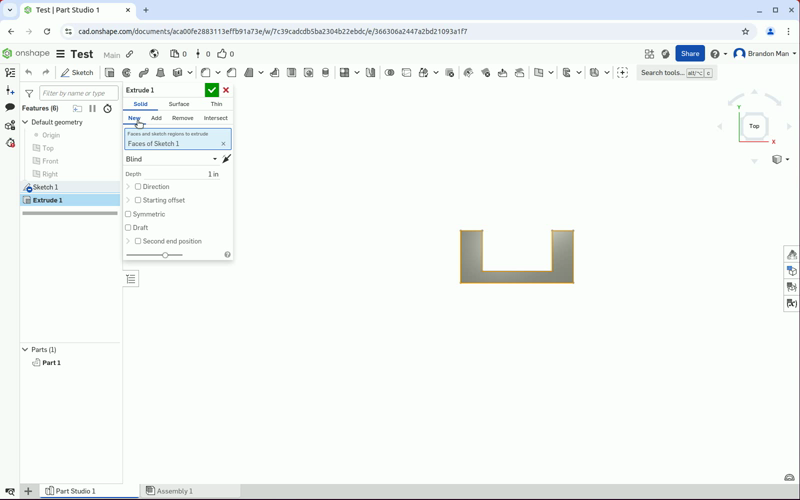
key(tab, 4)
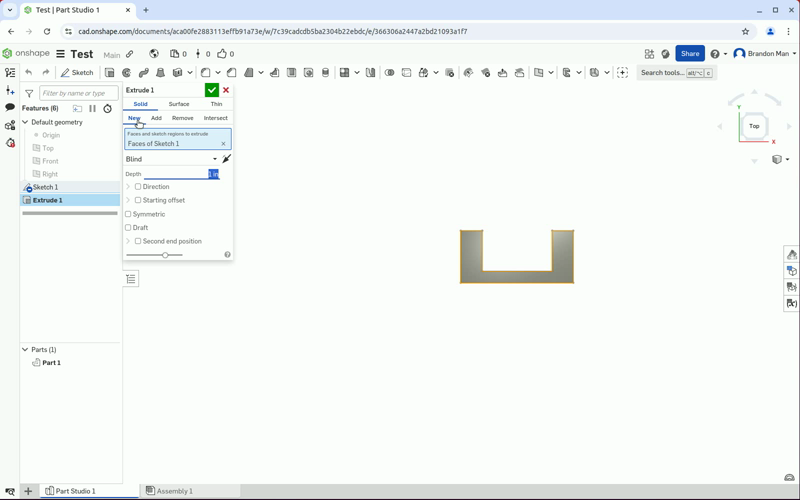
text(3.129)
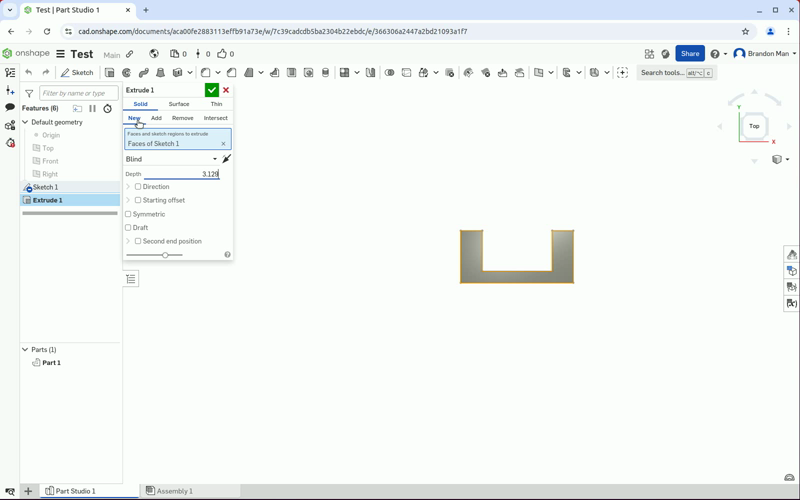
key(enter)
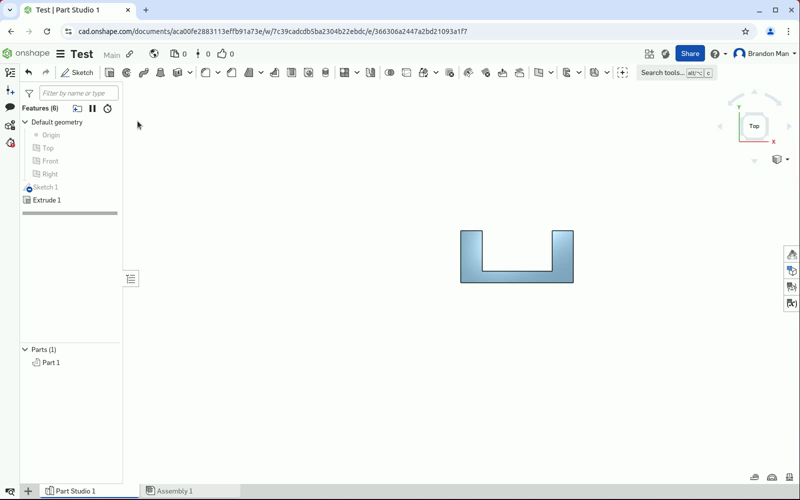
key(shift+h)
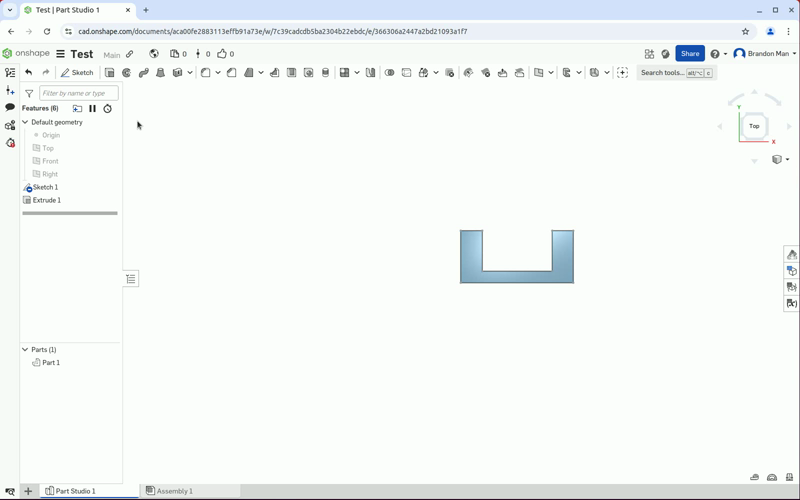
key(shift+h)
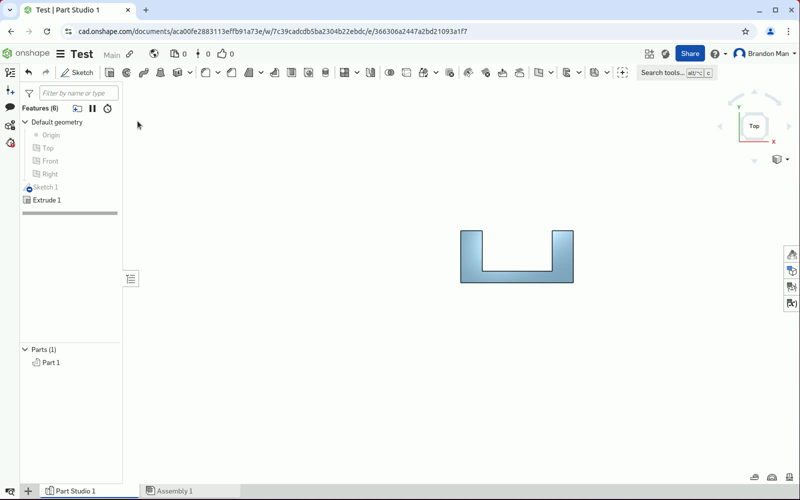
mouse_move(73, 189)
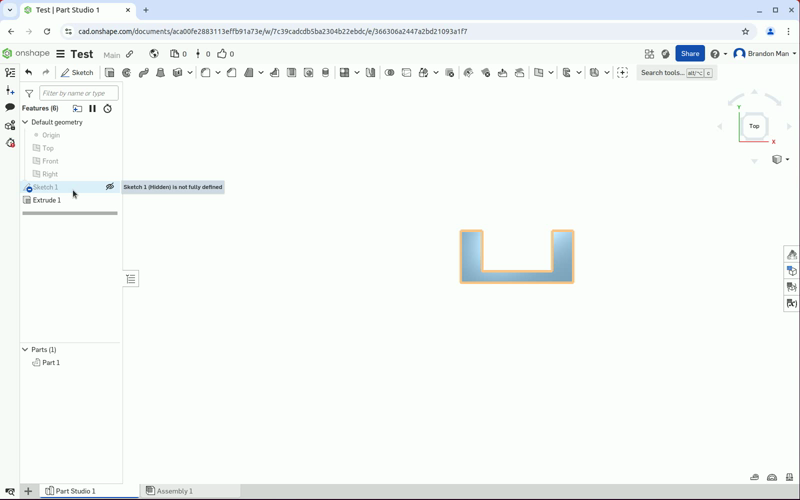
click(73, 189)
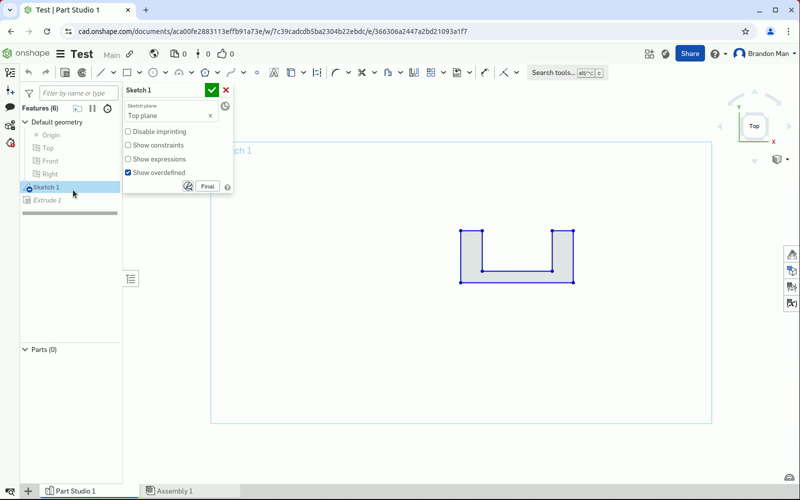
mouse_move(229, 92)
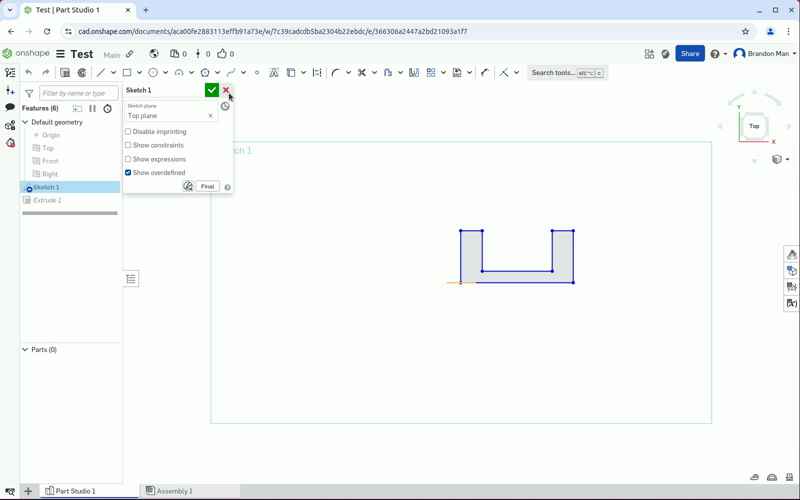
click(229, 92)
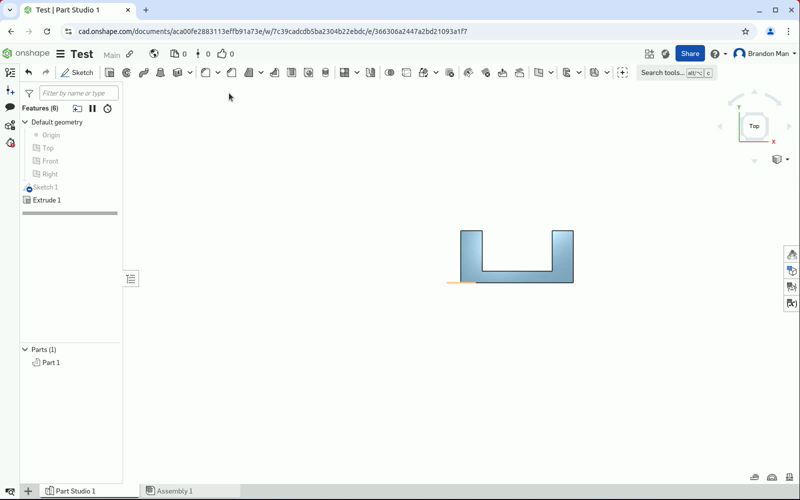
mouse_move(541, 75)
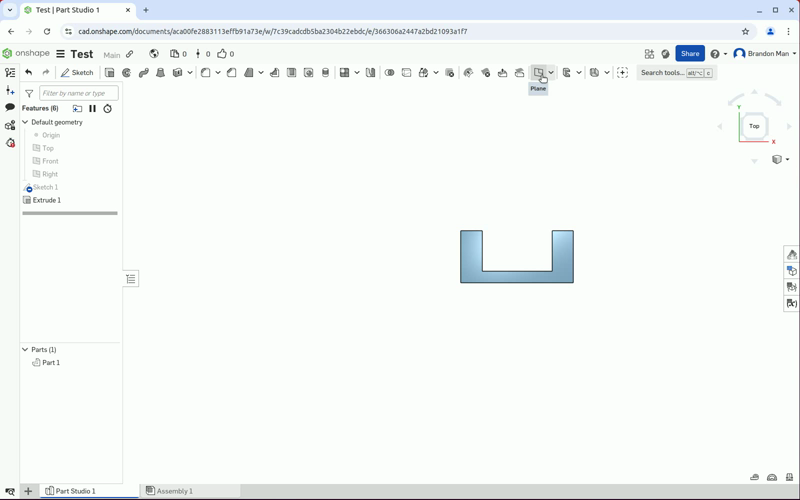
click(541, 75)
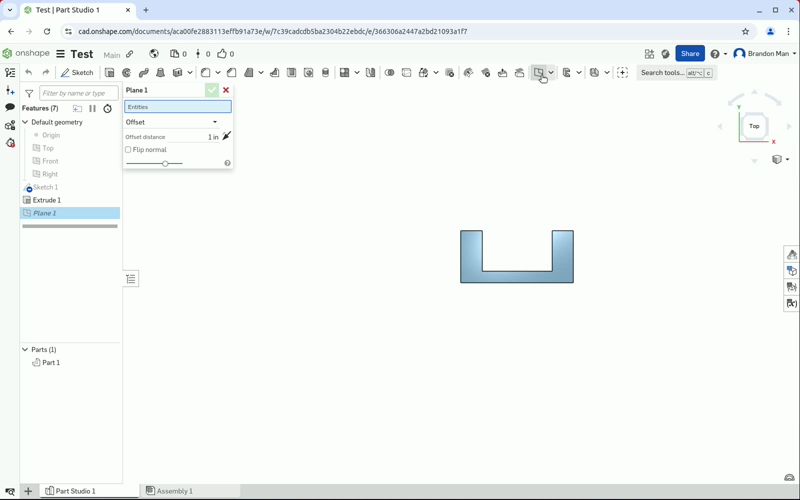
mouse_move(73, 150)
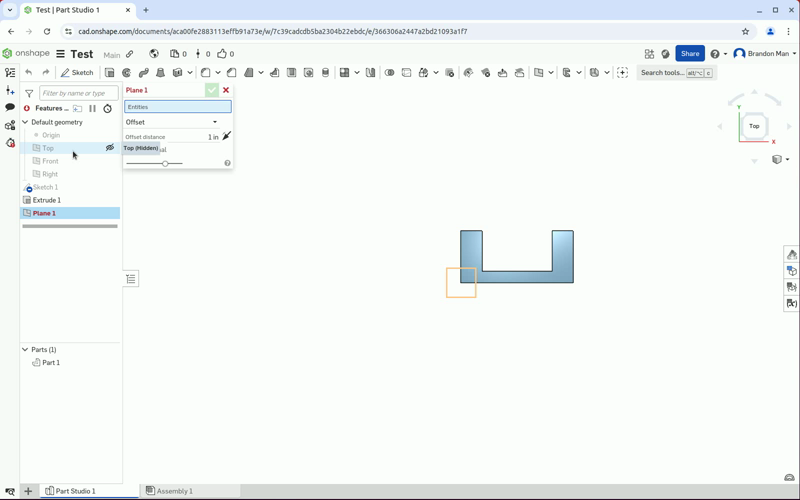
click(73, 150)
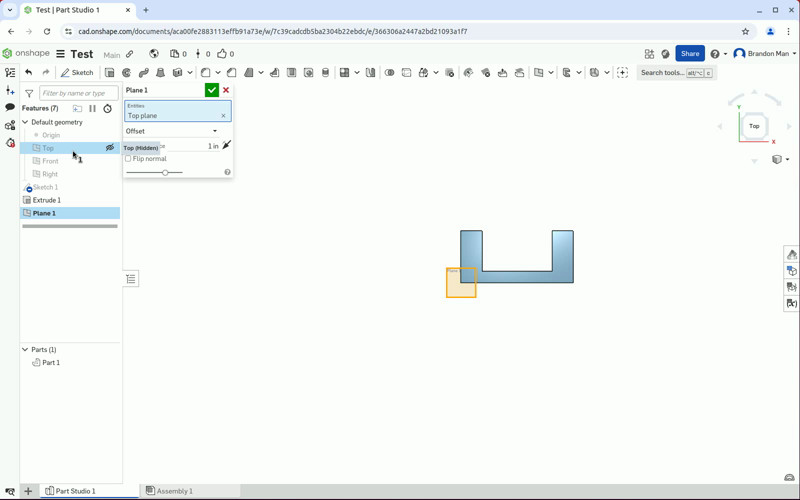
key(tab, 2)
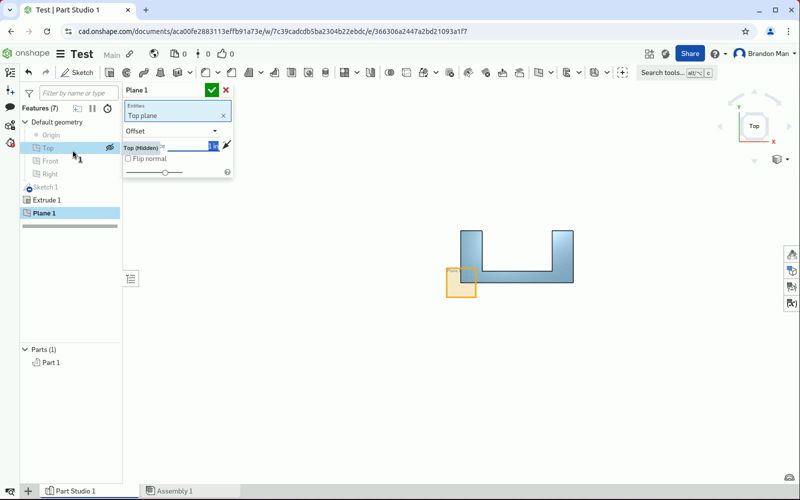
text(3.143)
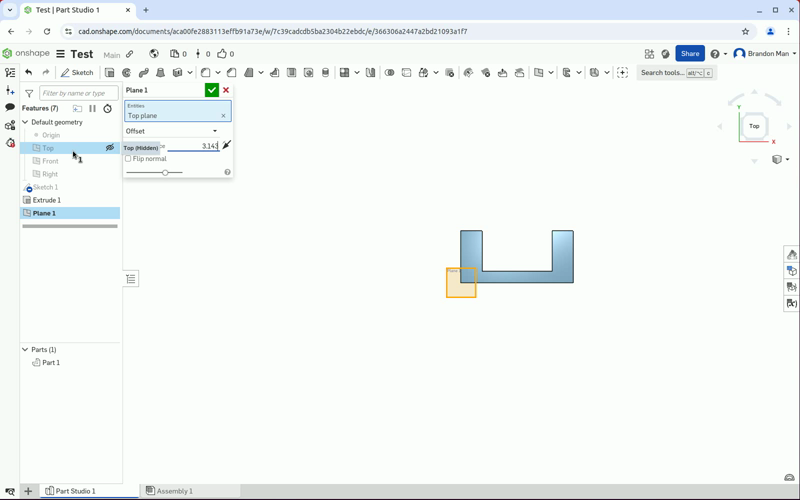
key(enter, 2)
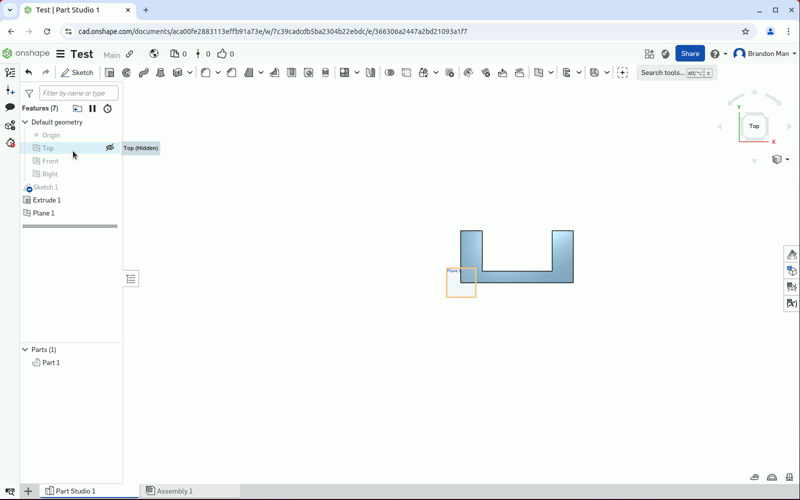
key(shift+s)
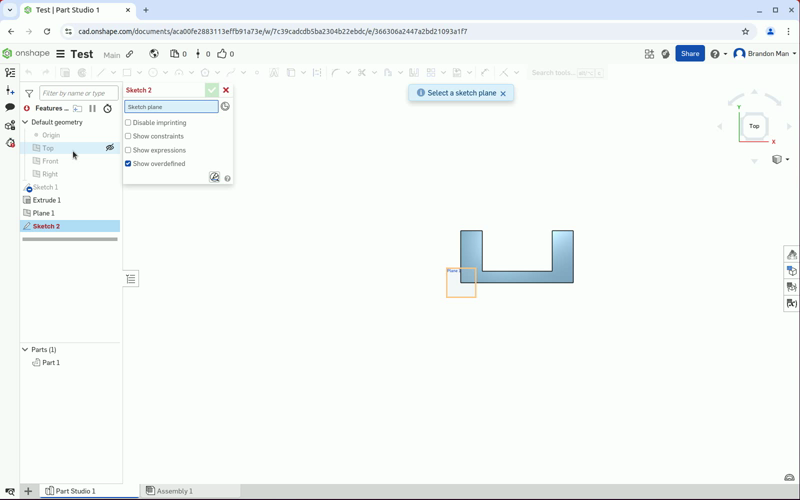
mouse_move(73, 215)
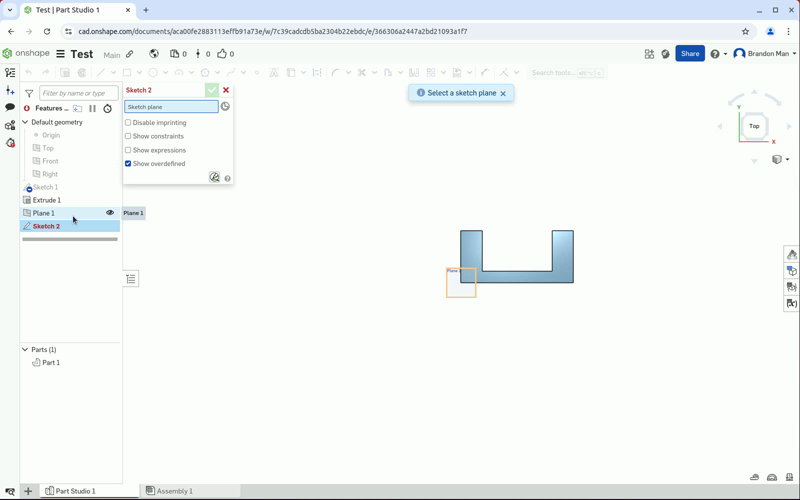
click(73, 215)
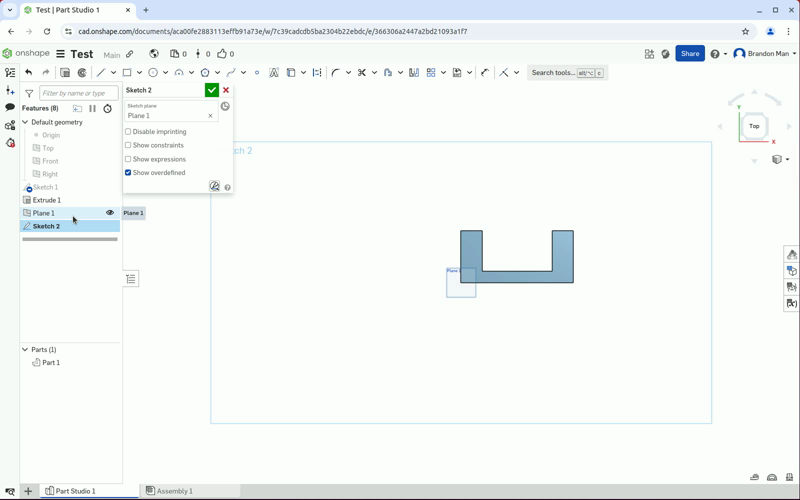
mouse_move(73, 352)
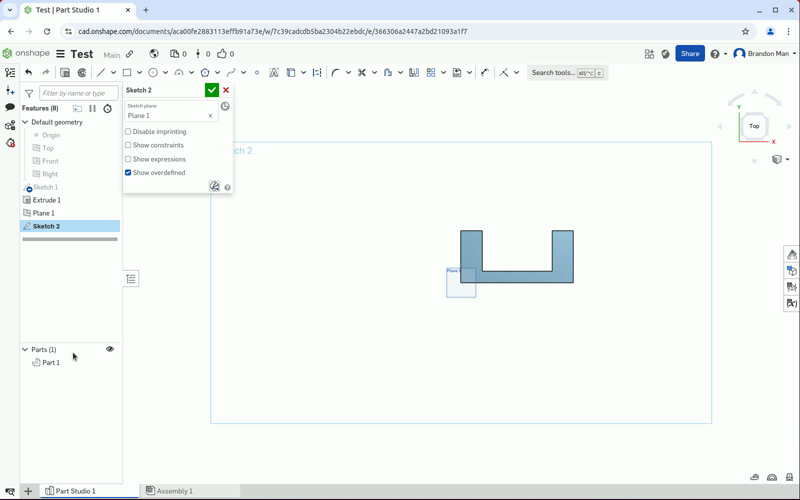
key(y)
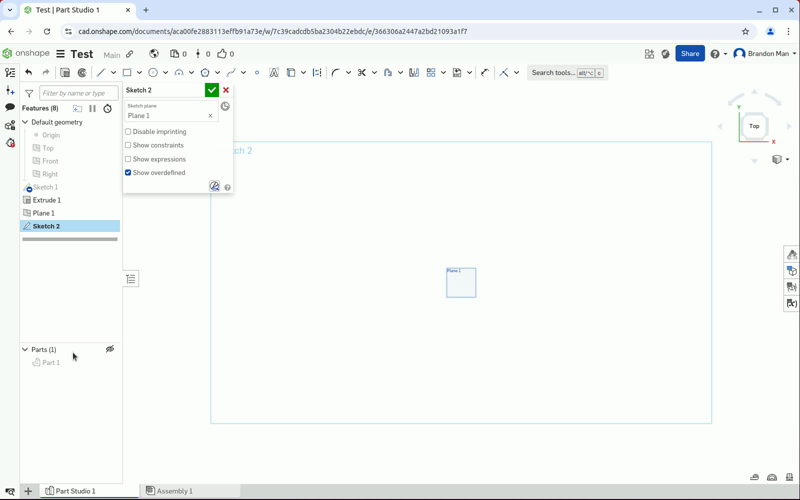
key(l)
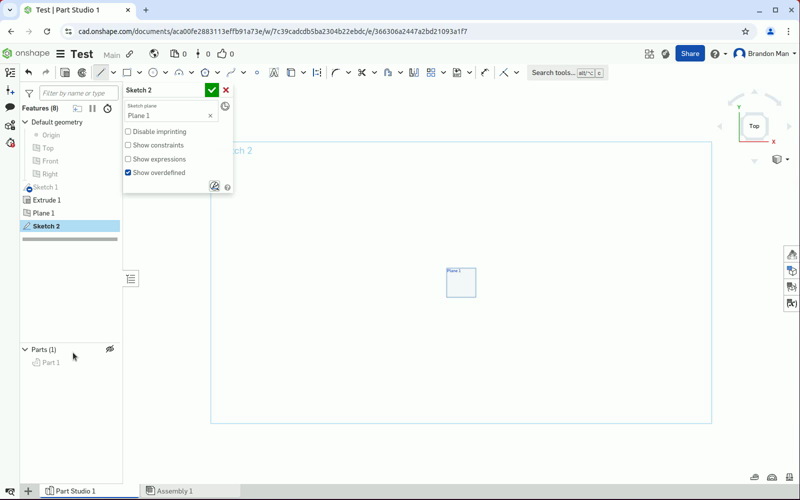
key_down(shift)
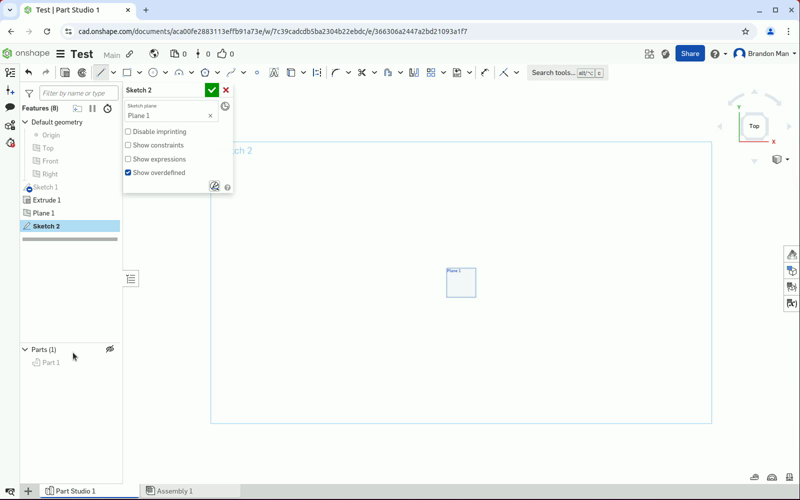
mouse_move(477, 274)
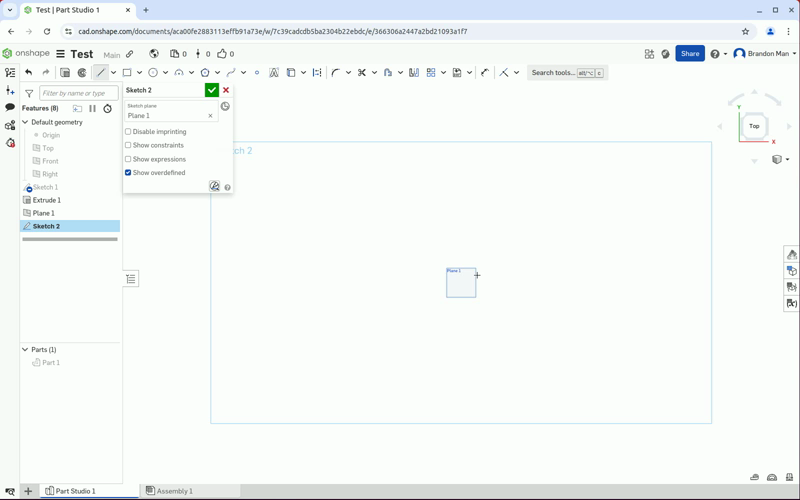
click(477, 274)
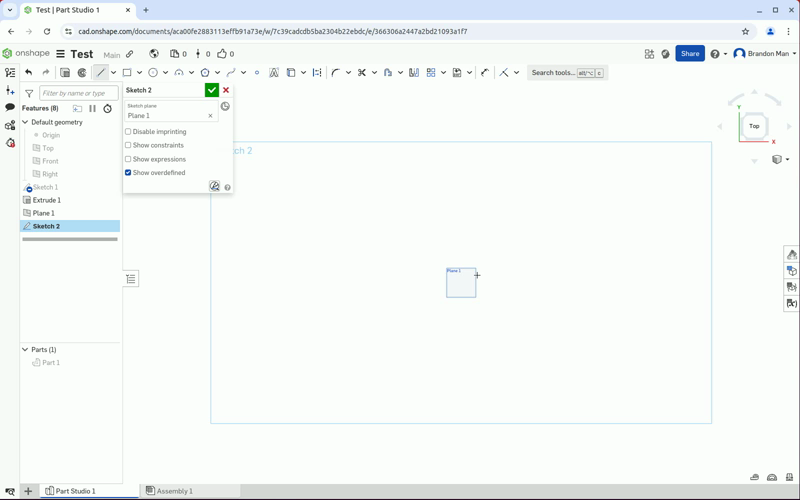
key_up(shift)
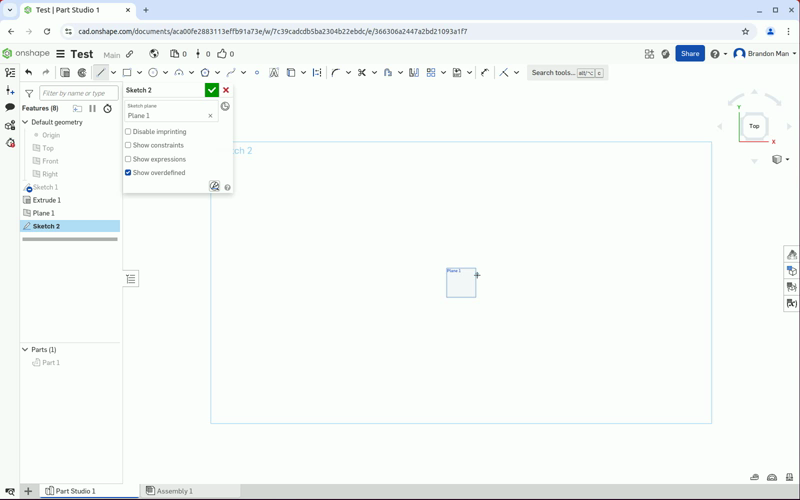
key_down(shift)
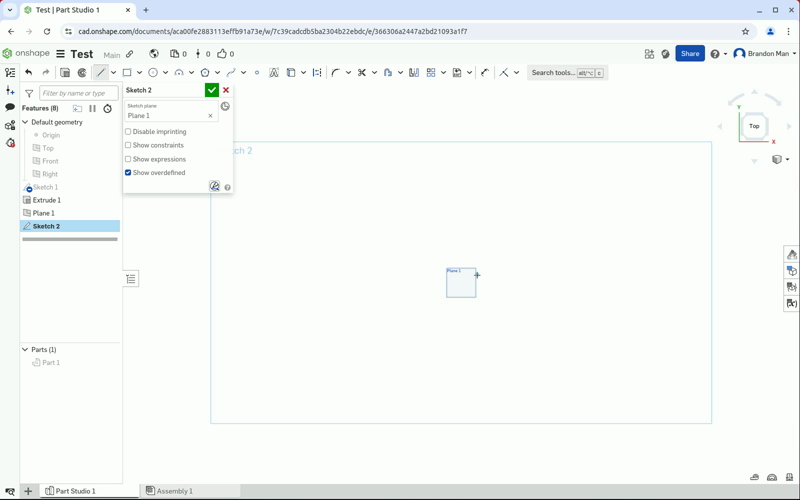
mouse_move(555, 274)
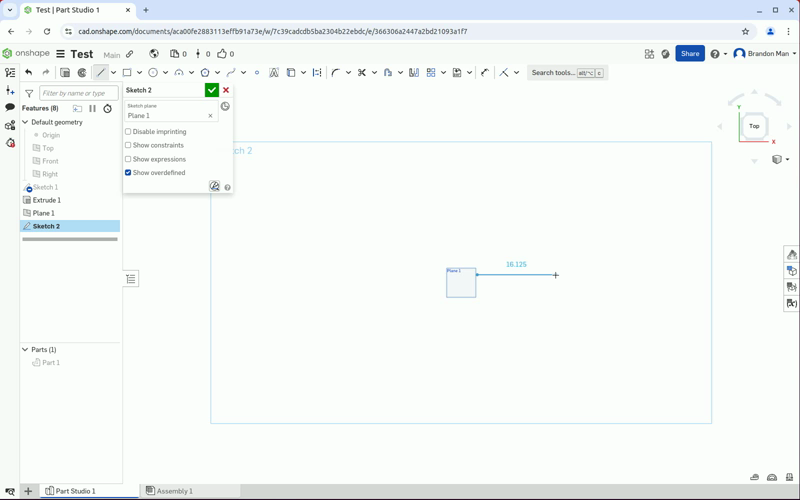
click(555, 274)
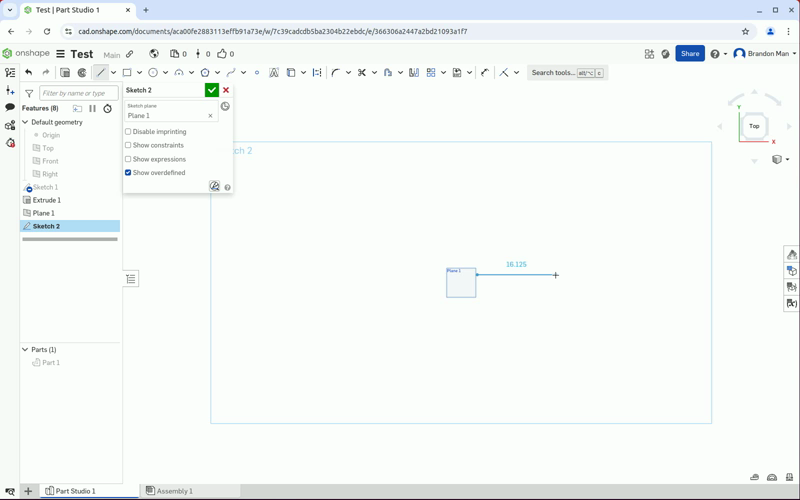
key_up(shift)
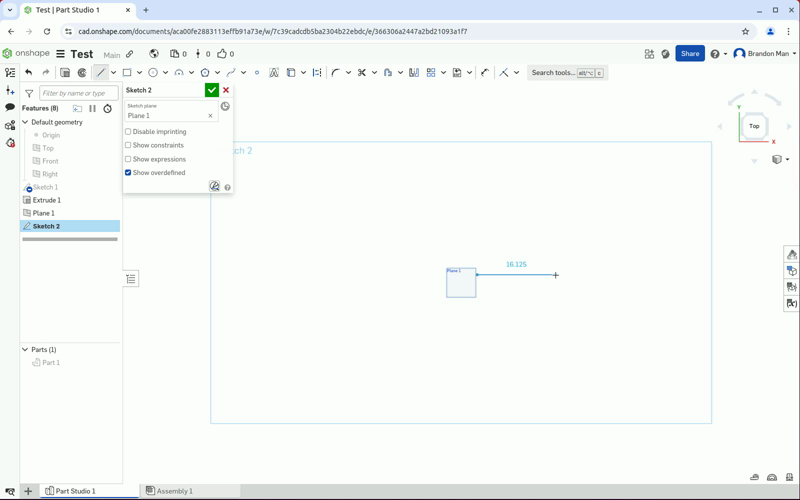
key_down(shift)
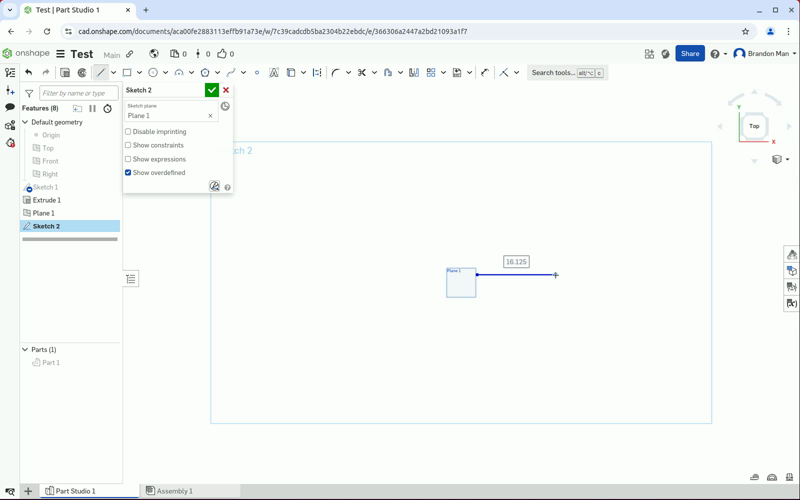
mouse_move(585, 274)
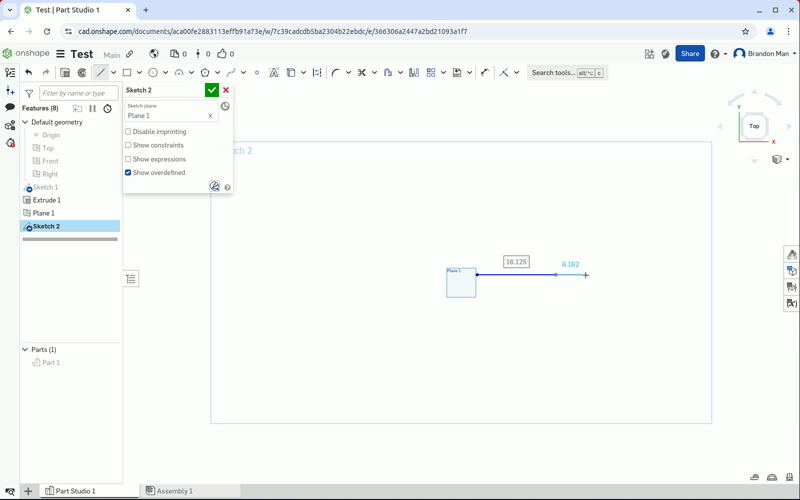
mouse_move(555, 238)
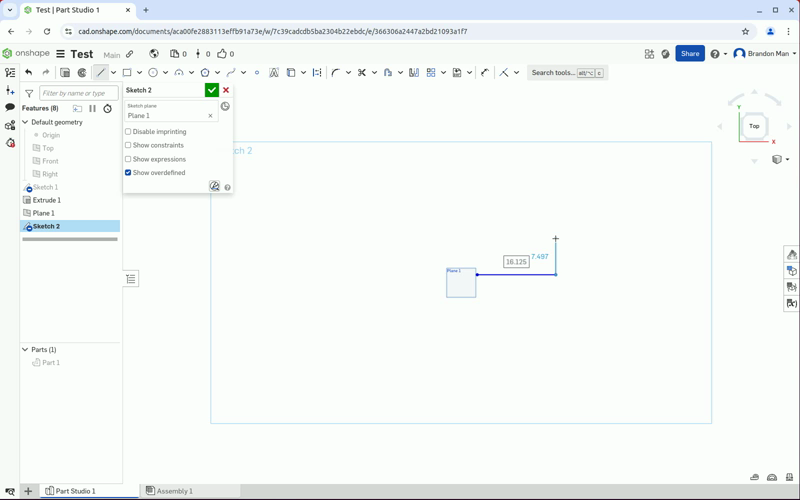
click(555, 238)
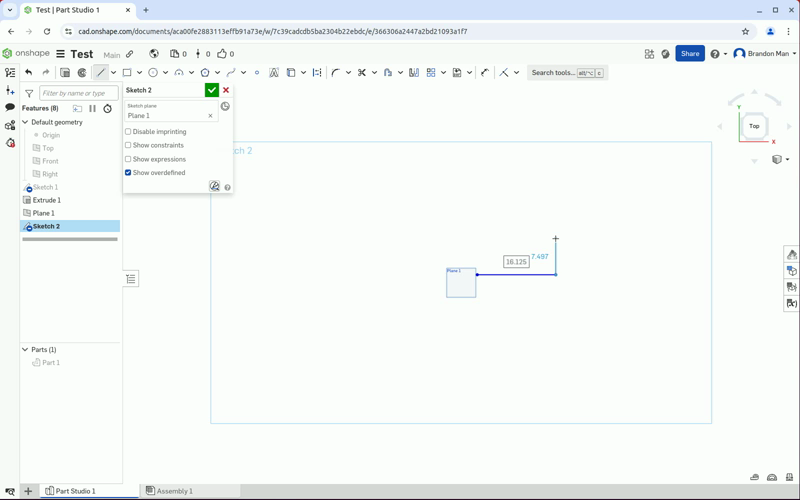
key_up(shift)
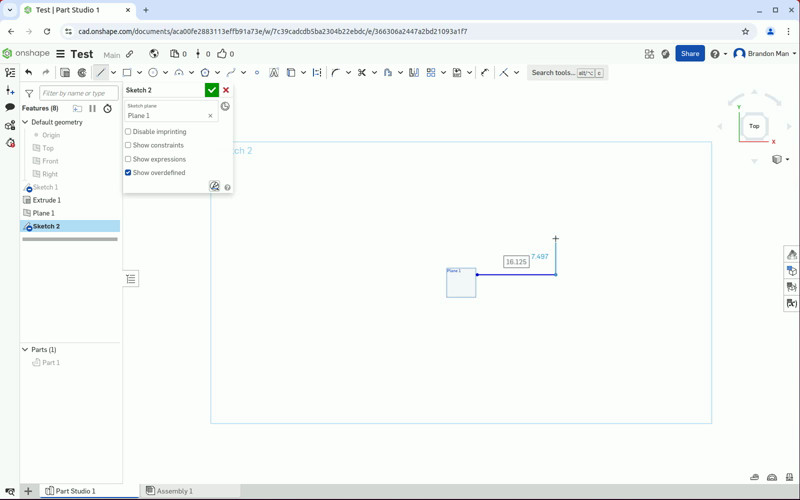
key_down(shift)
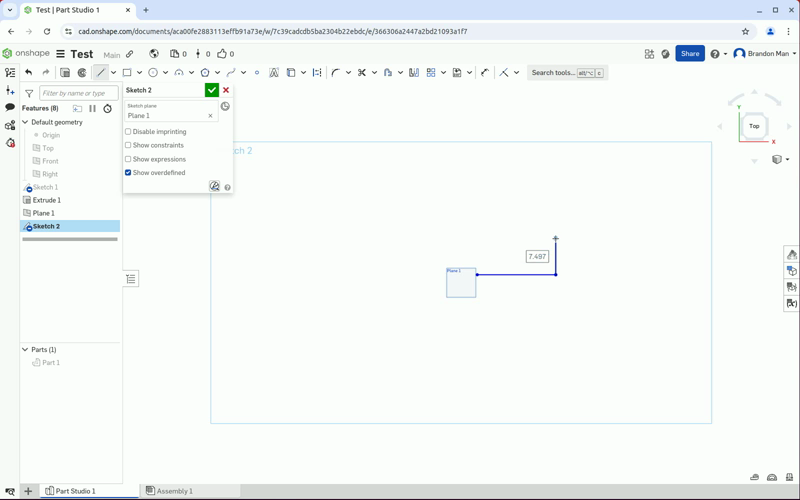
mouse_move(585, 238)
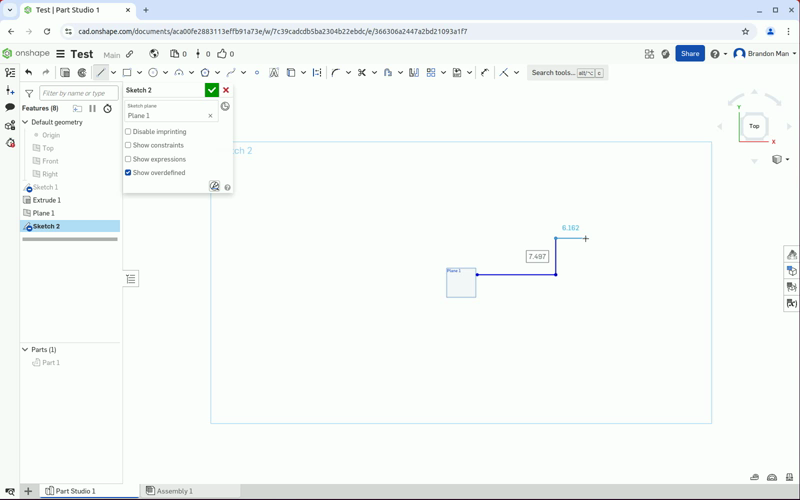
mouse_move(552, 238)
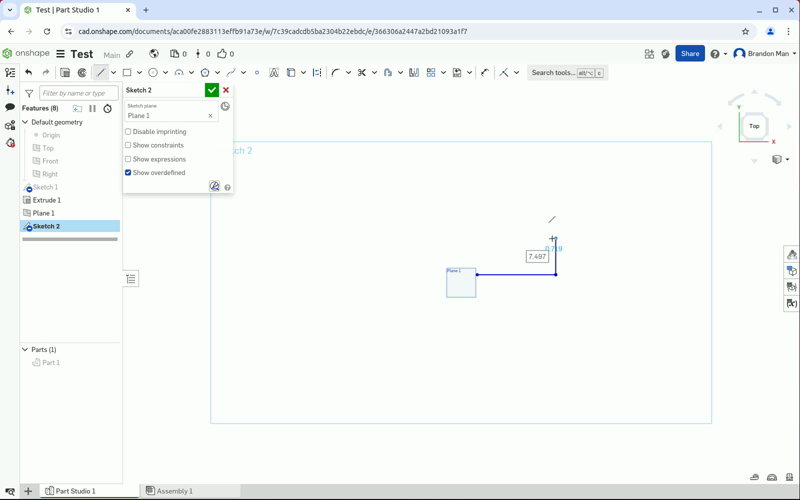
scroll(6)
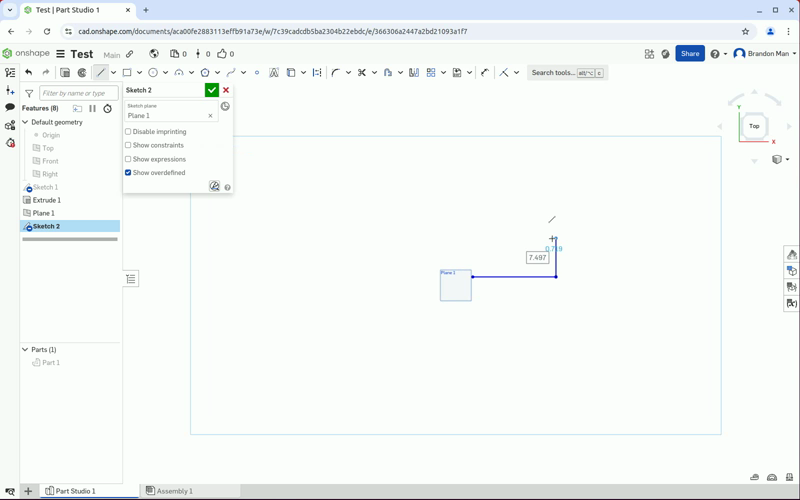
scroll(6)
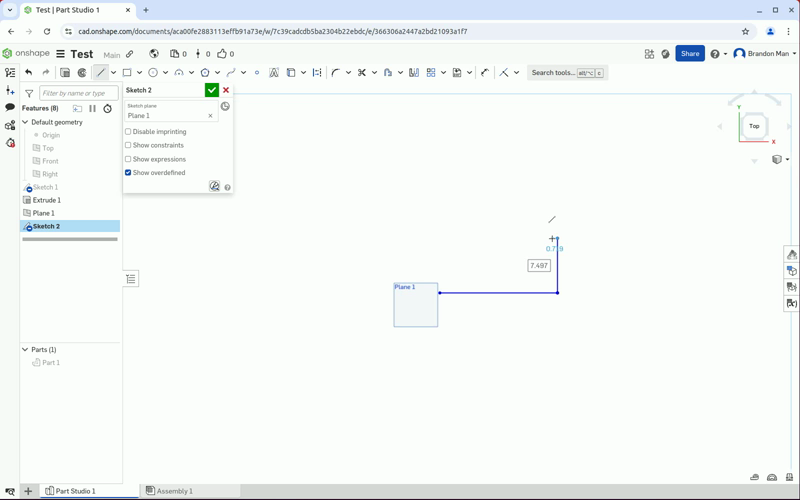
scroll(6)
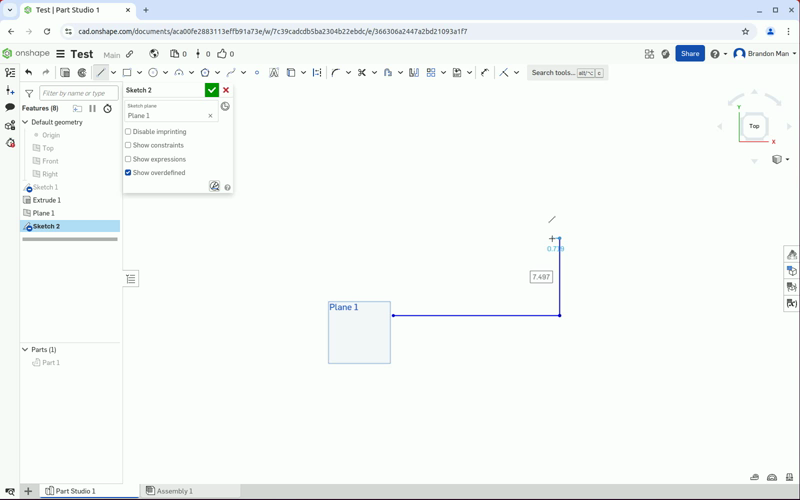
scroll(6)
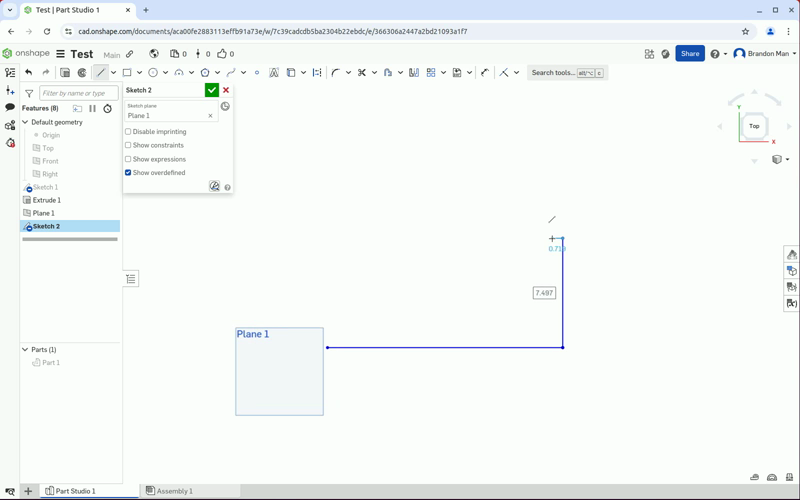
scroll(6)
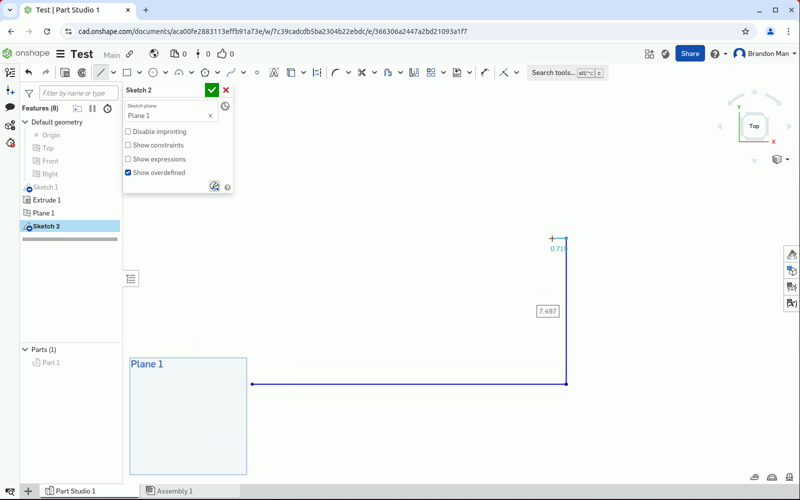
scroll(6)
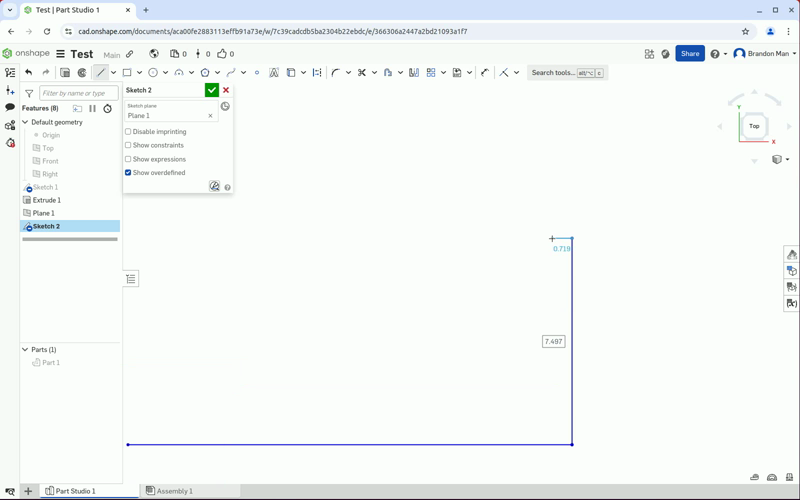
scroll(6)
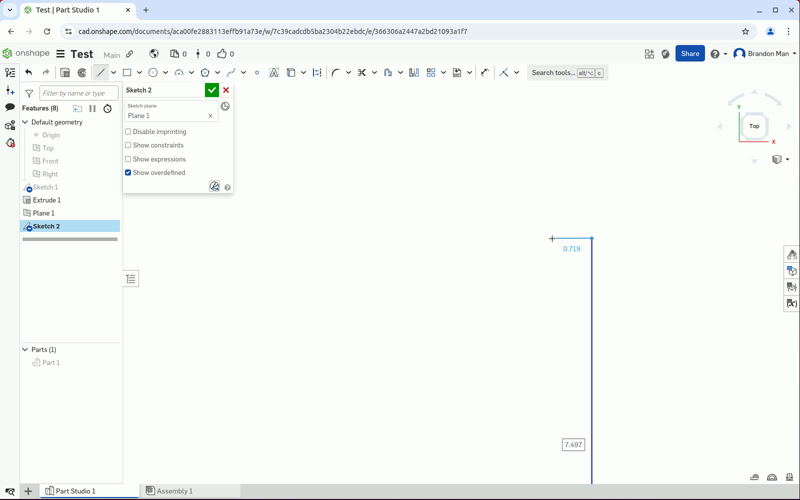
click(552, 238)
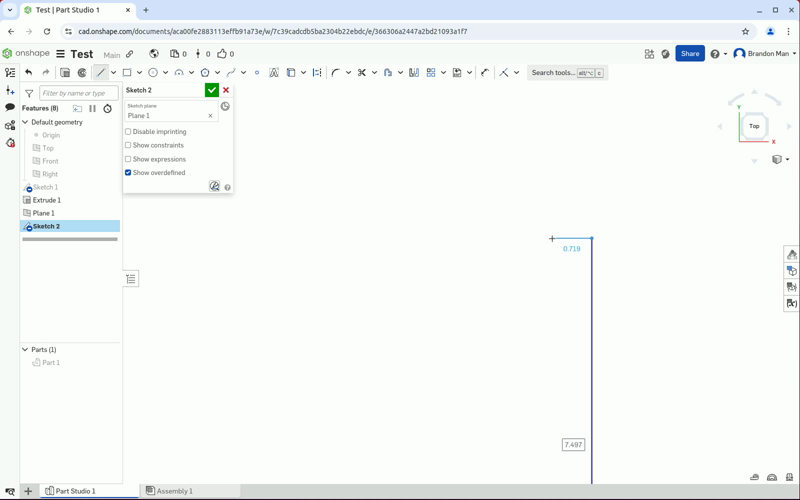
scroll(-6)
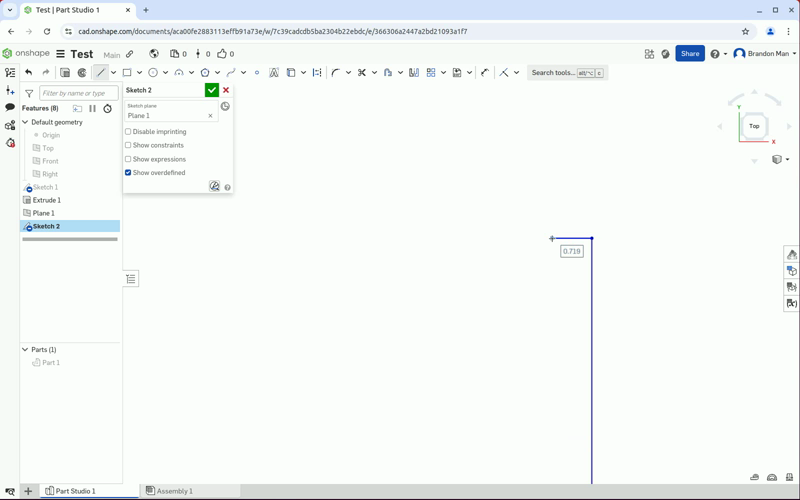
scroll(-6)
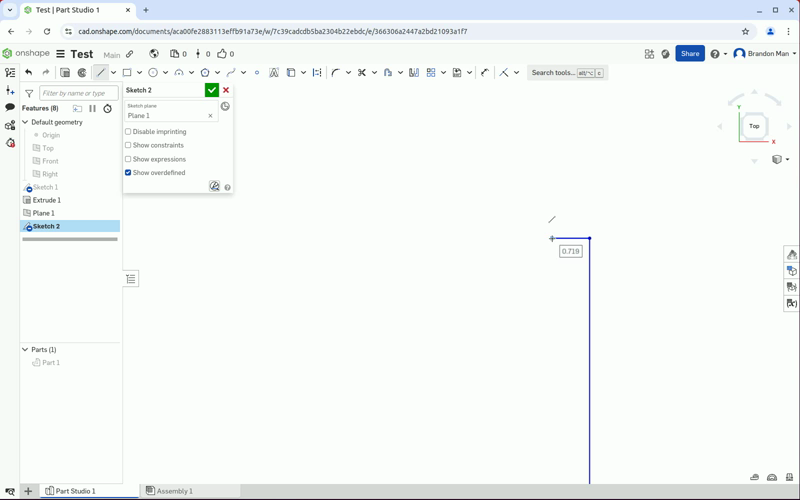
scroll(-6)
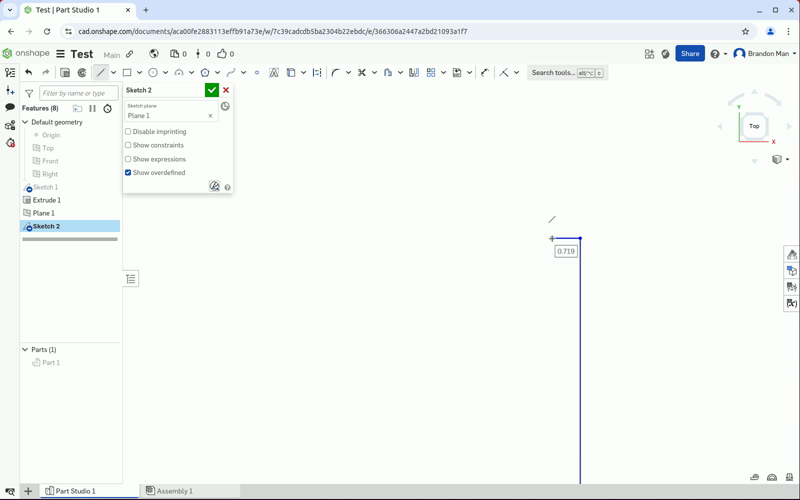
scroll(-6)
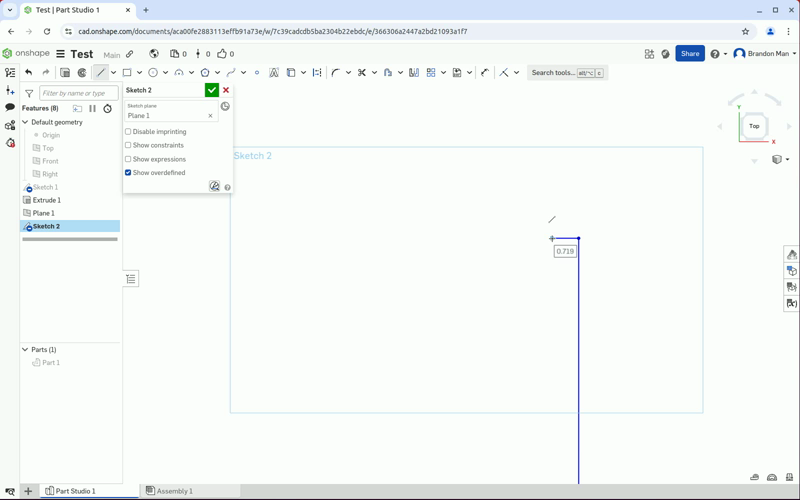
scroll(-6)
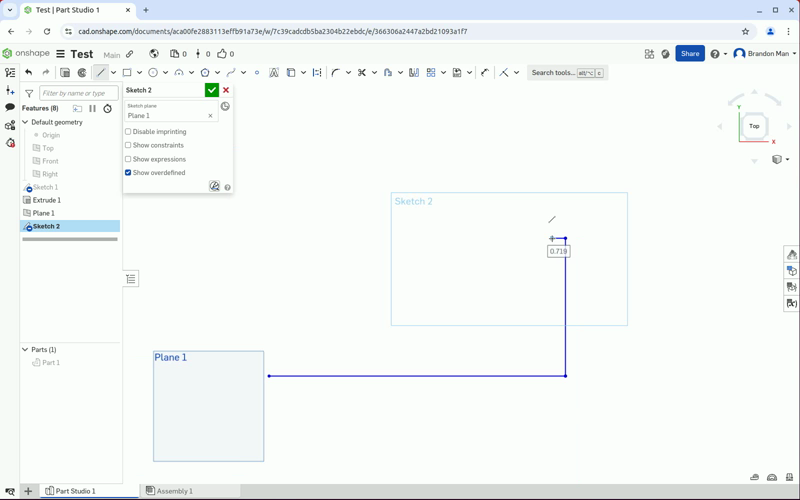
scroll(-6)
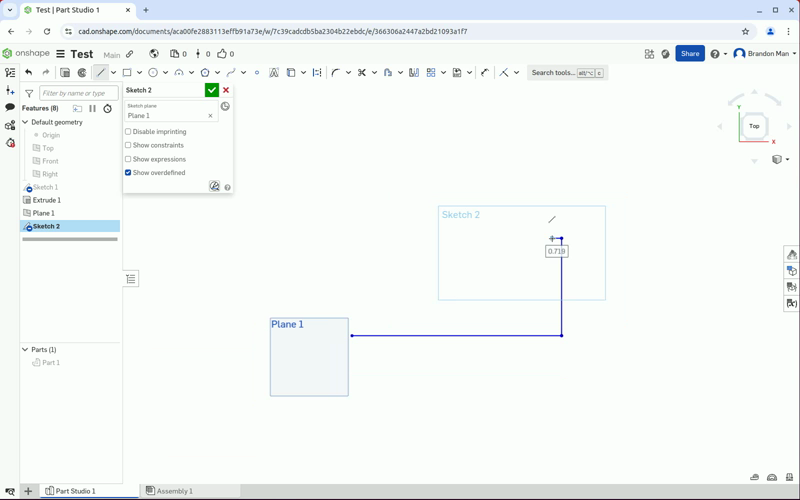
scroll(-6)
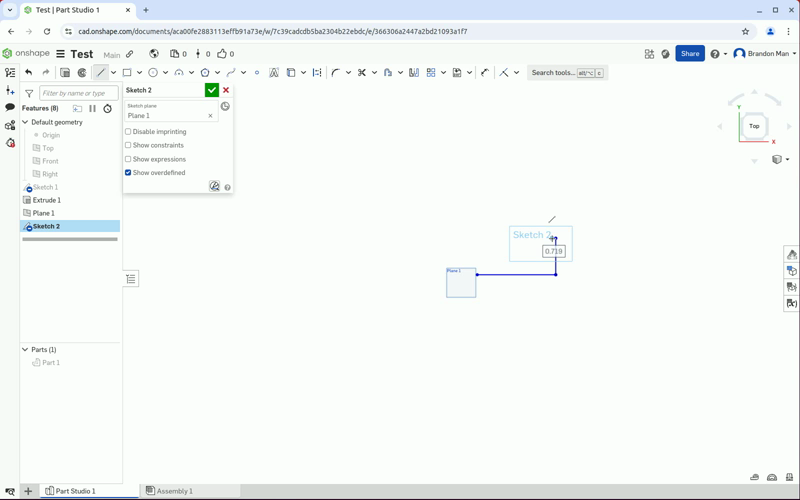
key_up(shift)
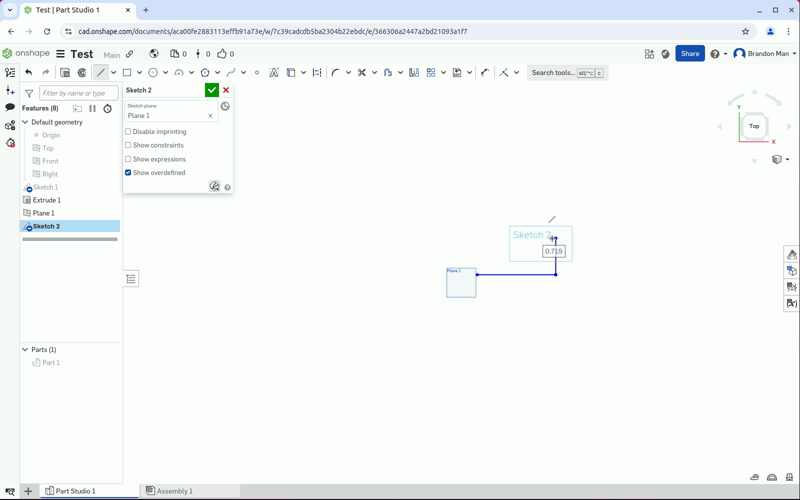
key_down(shift)
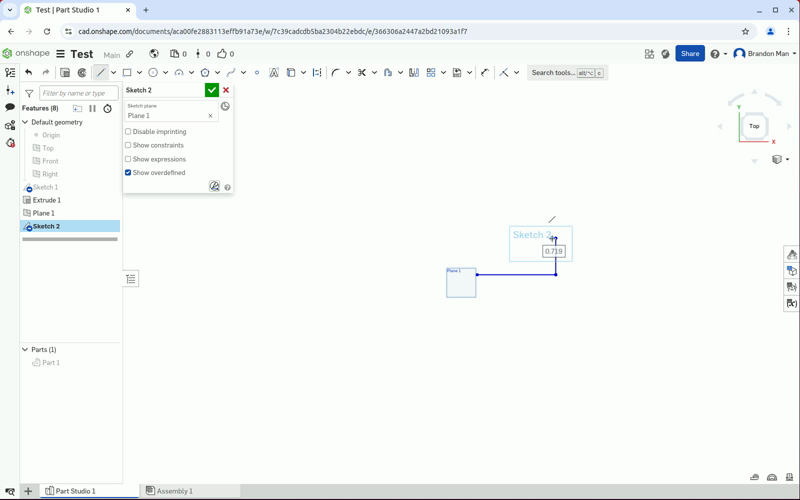
mouse_move(582, 238)
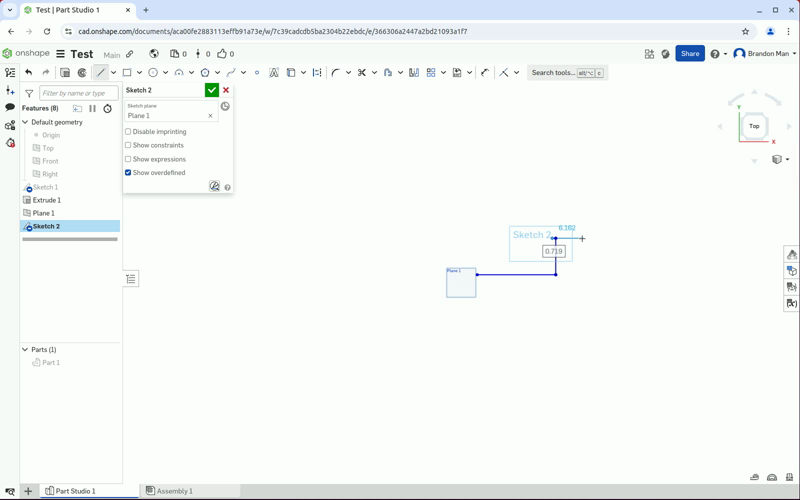
mouse_move(552, 270)
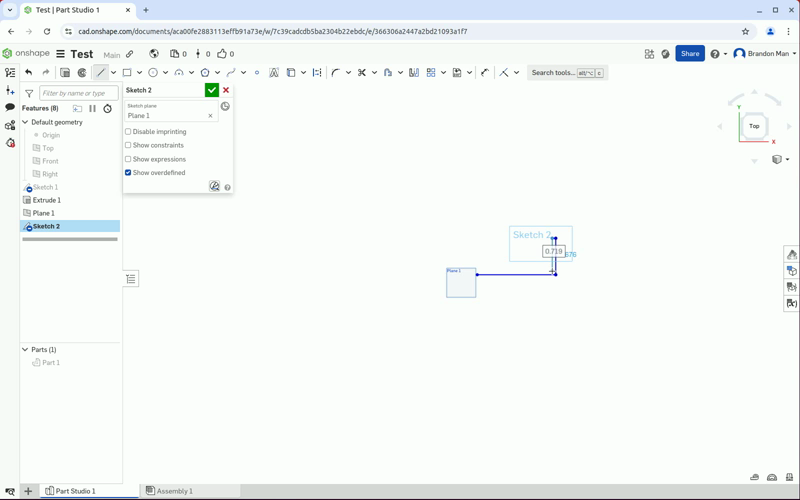
click(552, 270)
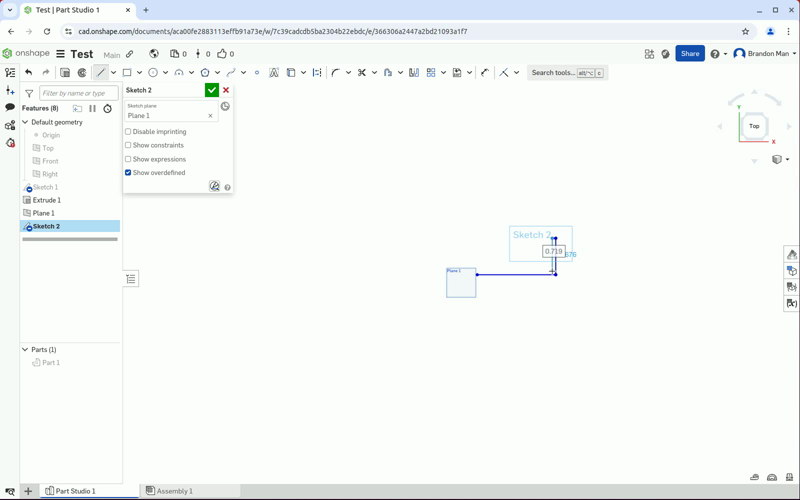
key_up(shift)
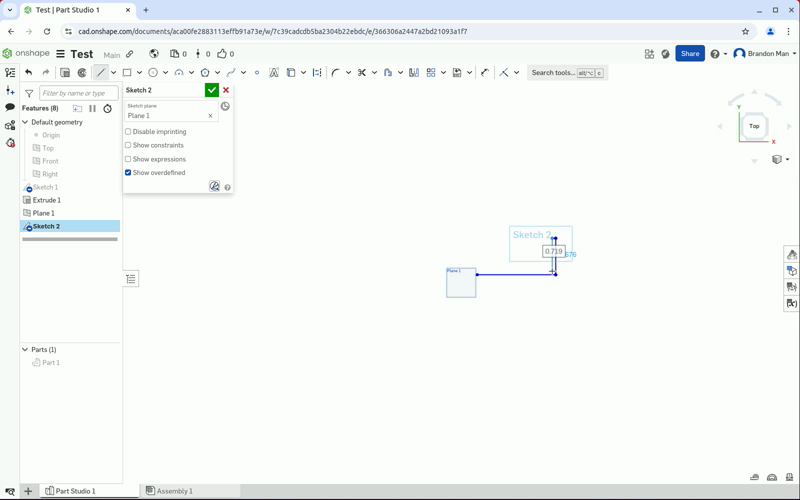
key_down(shift)
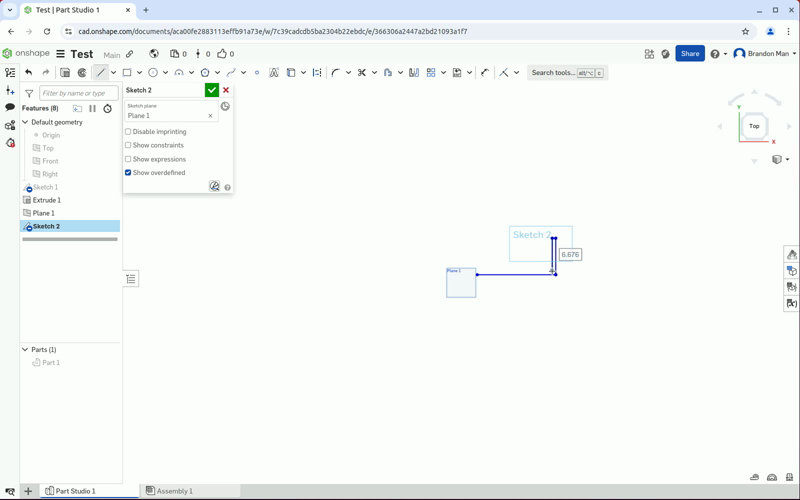
mouse_move(481, 270)
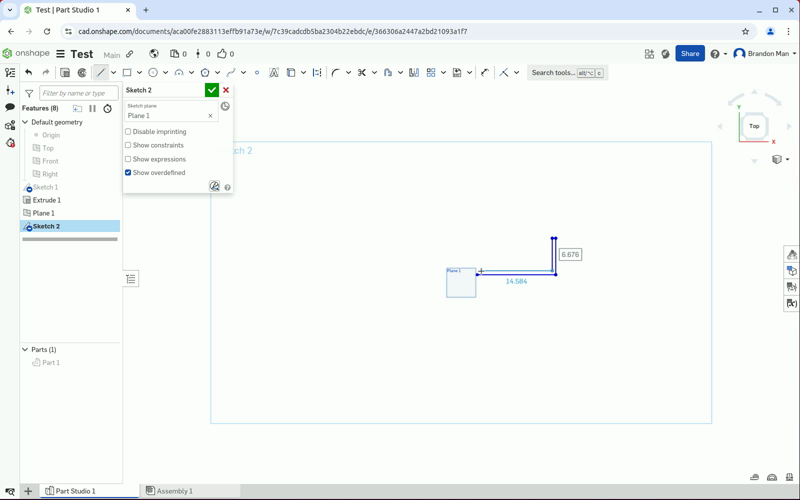
click(481, 270)
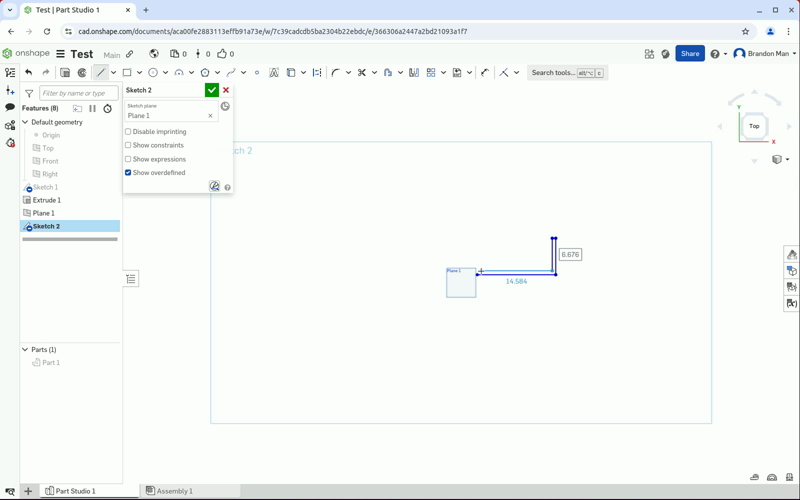
key_up(shift)
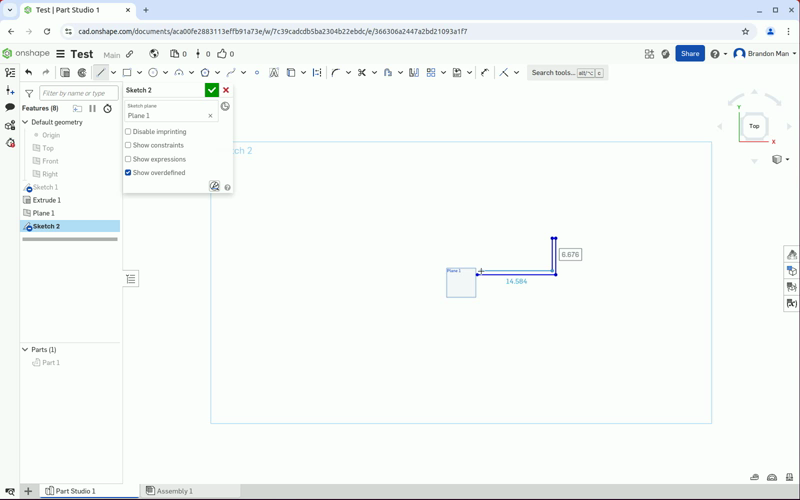
key_down(shift)
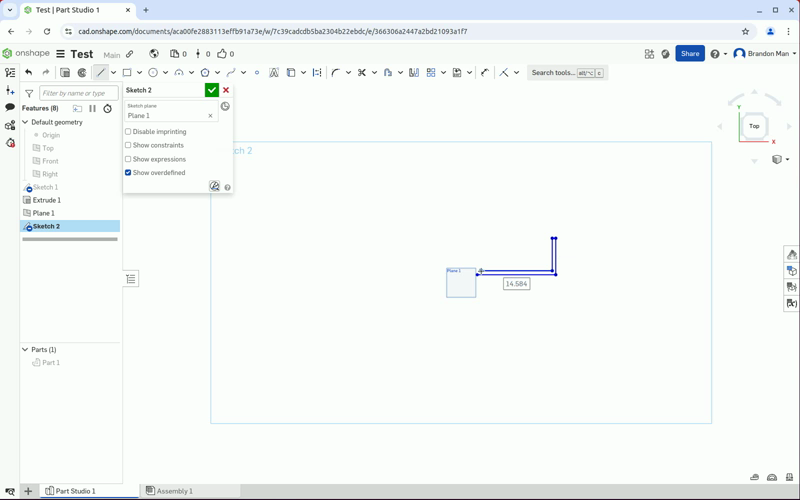
mouse_move(511, 270)
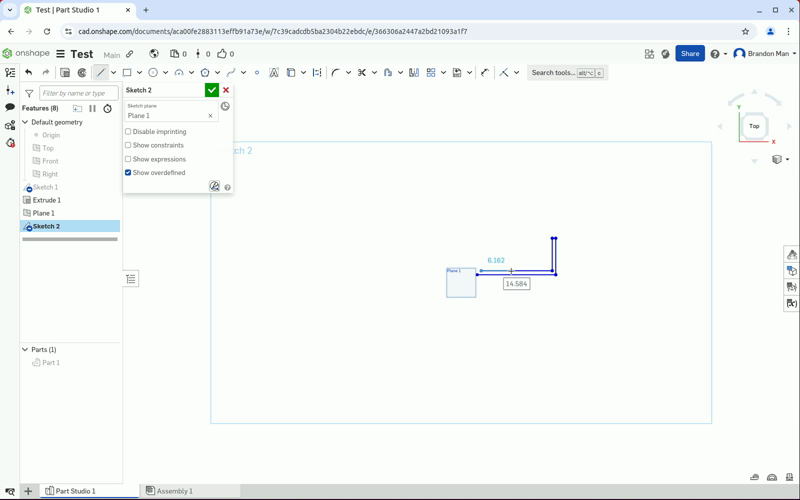
mouse_move(481, 238)
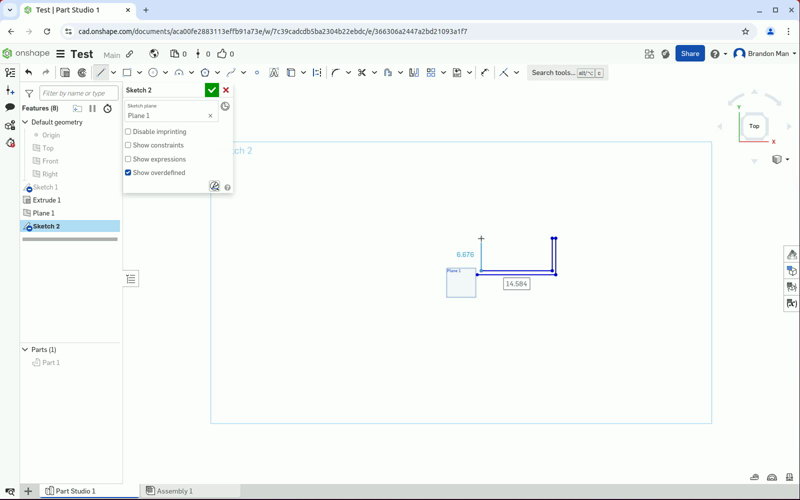
click(481, 238)
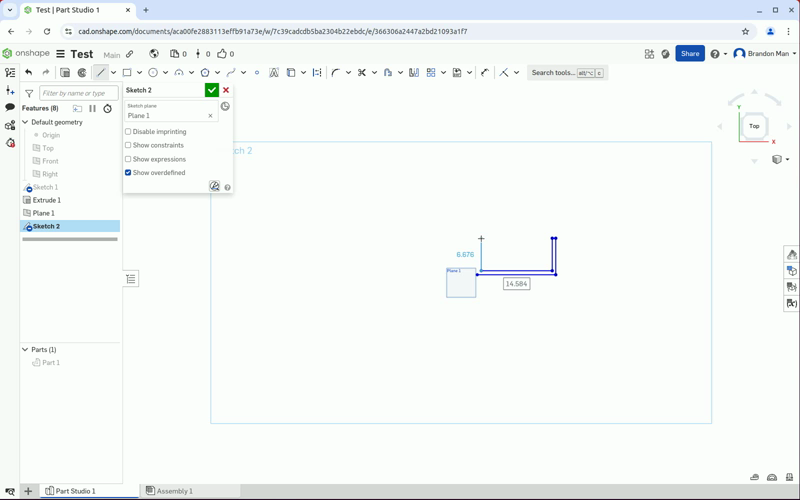
key_up(shift)
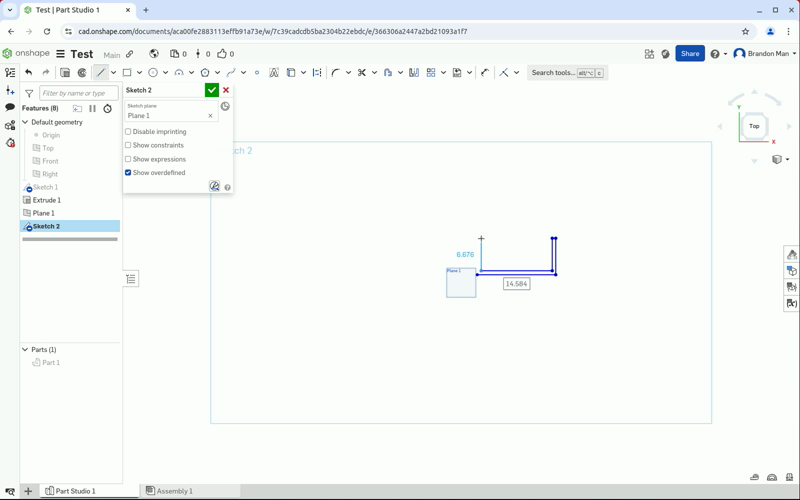
key_down(shift)
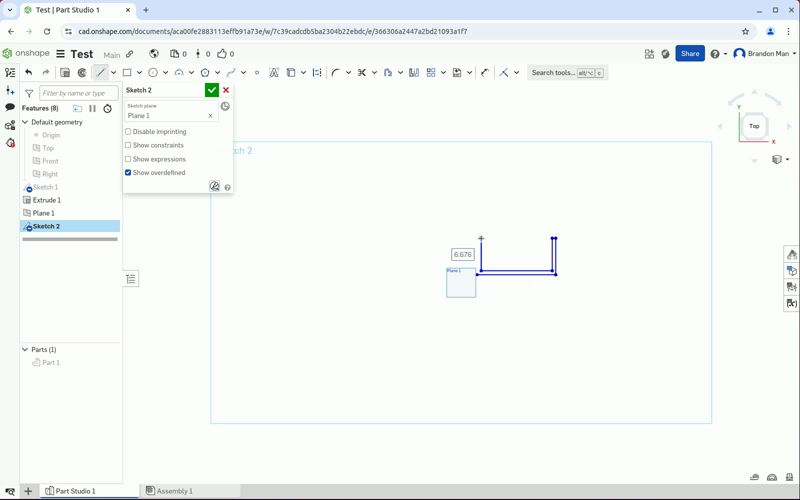
mouse_move(511, 238)
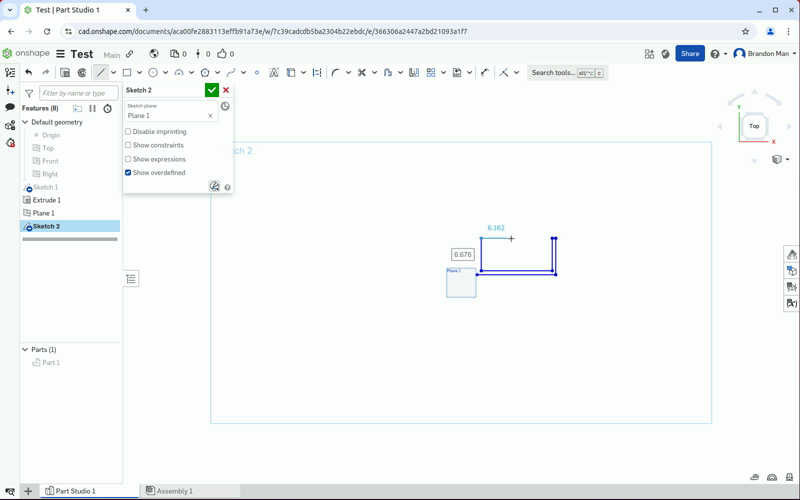
mouse_move(477, 238)
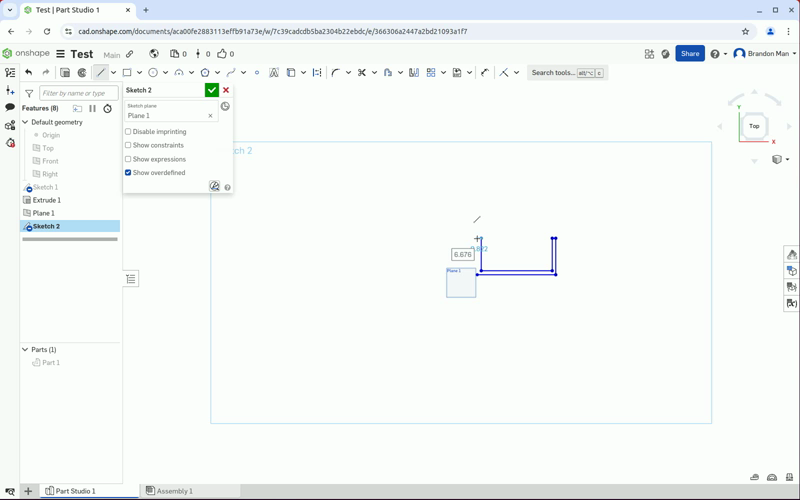
scroll(6)
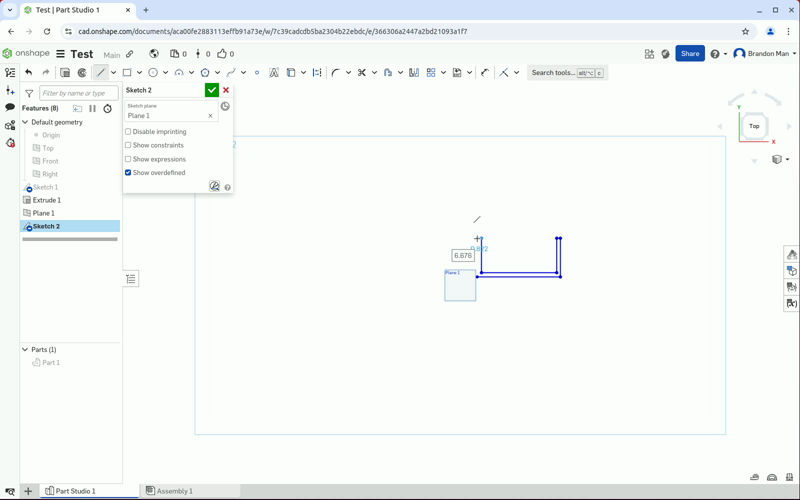
scroll(6)
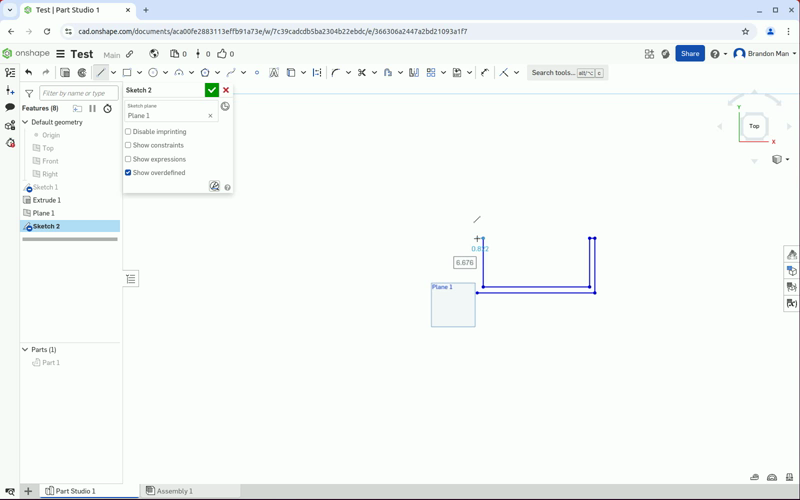
scroll(6)
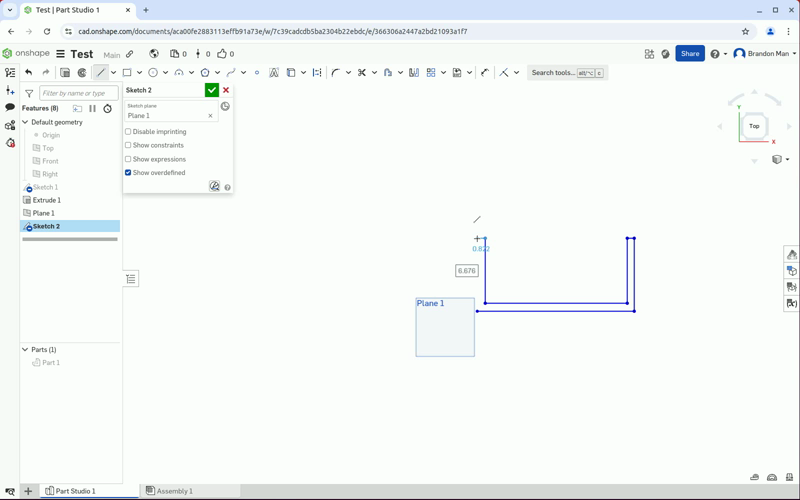
scroll(6)
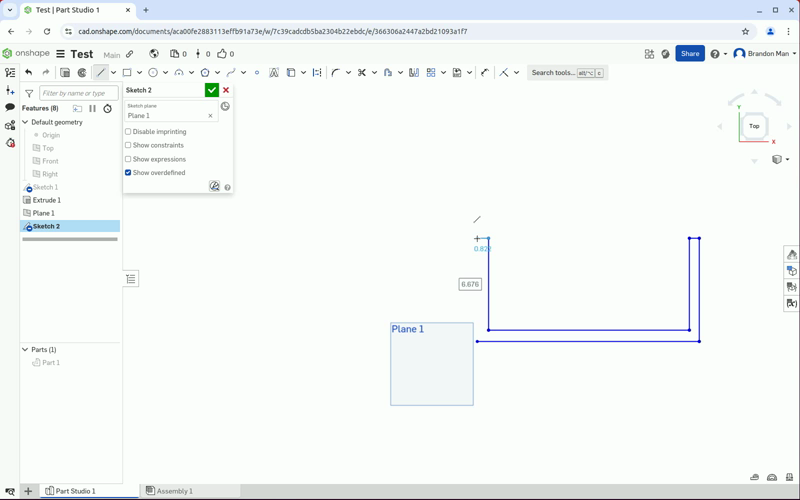
scroll(6)
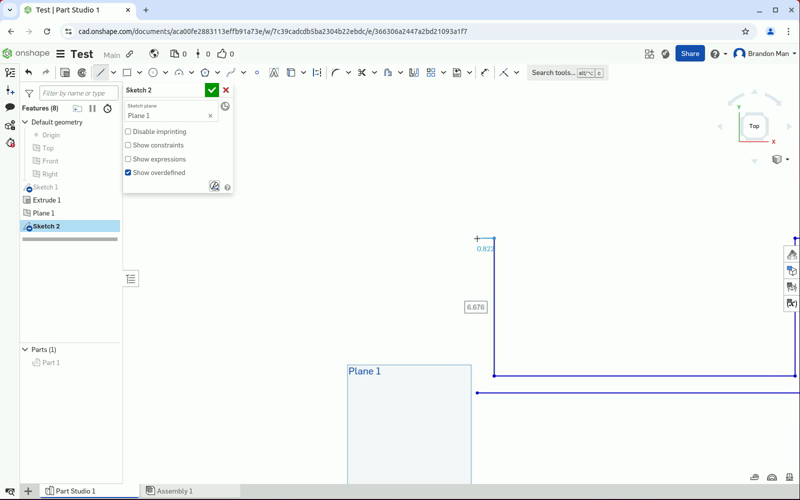
scroll(6)
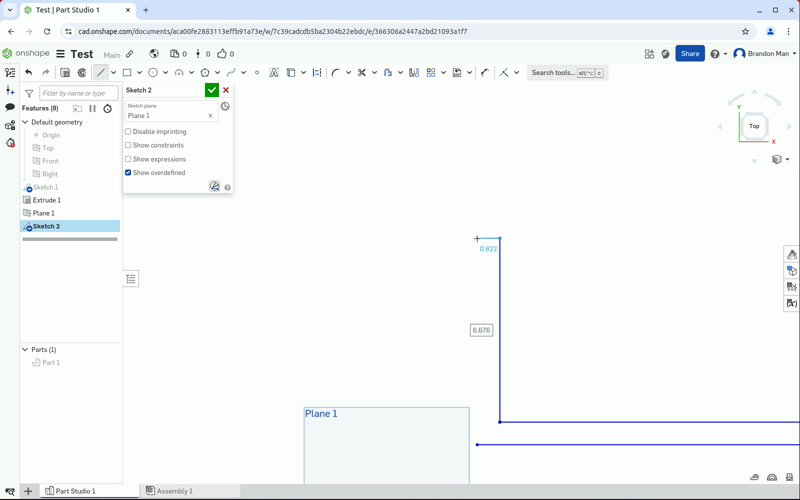
scroll(6)
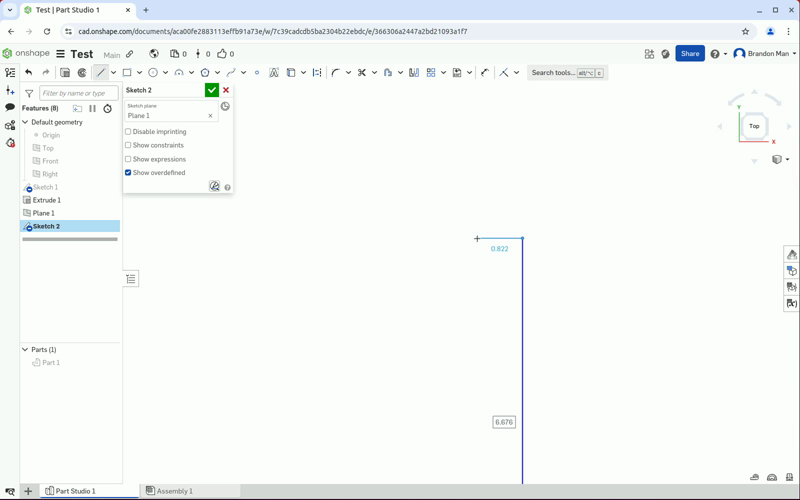
click(477, 238)
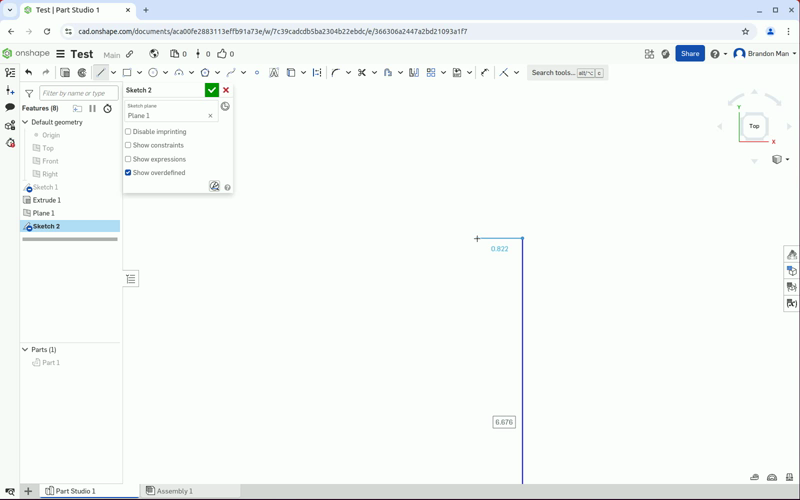
scroll(-6)
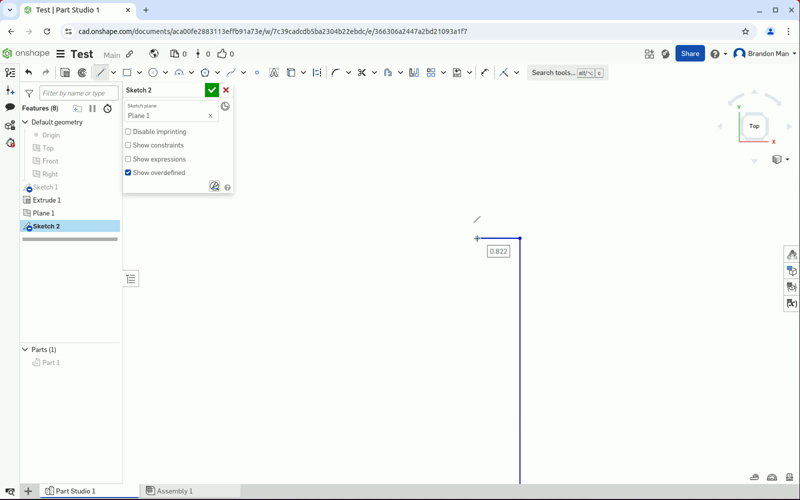
scroll(-6)
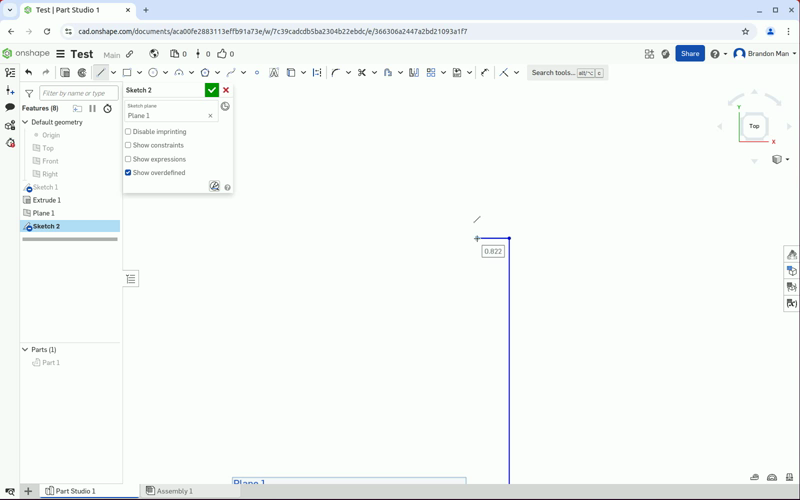
scroll(-6)
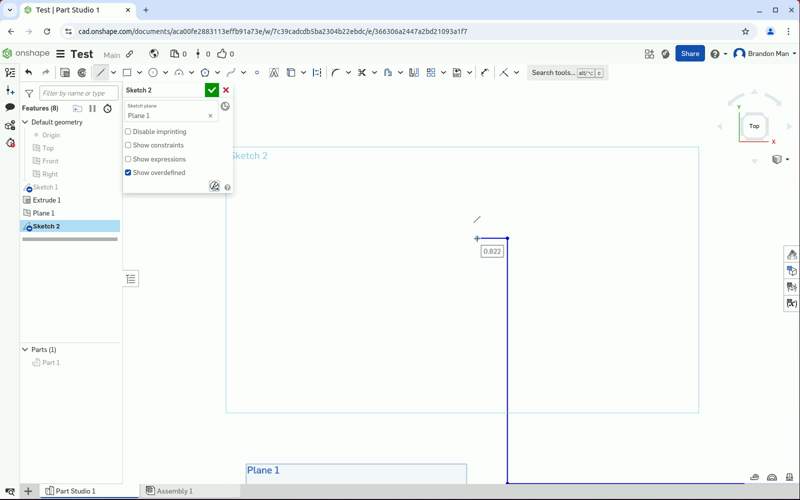
scroll(-6)
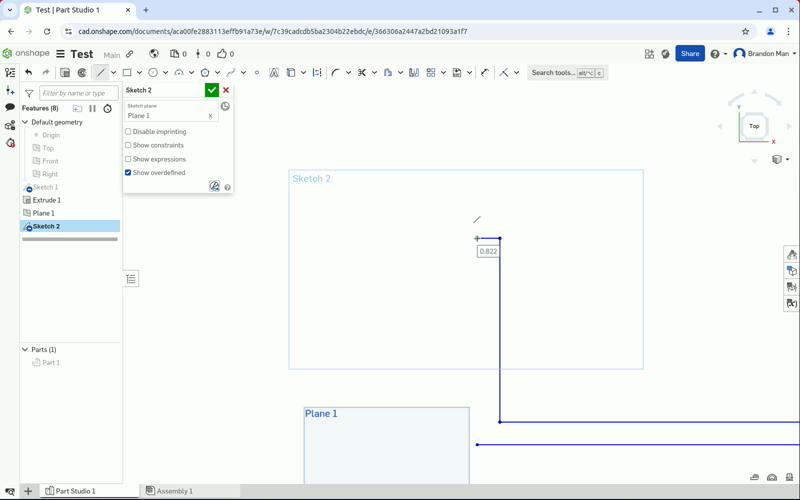
scroll(-6)
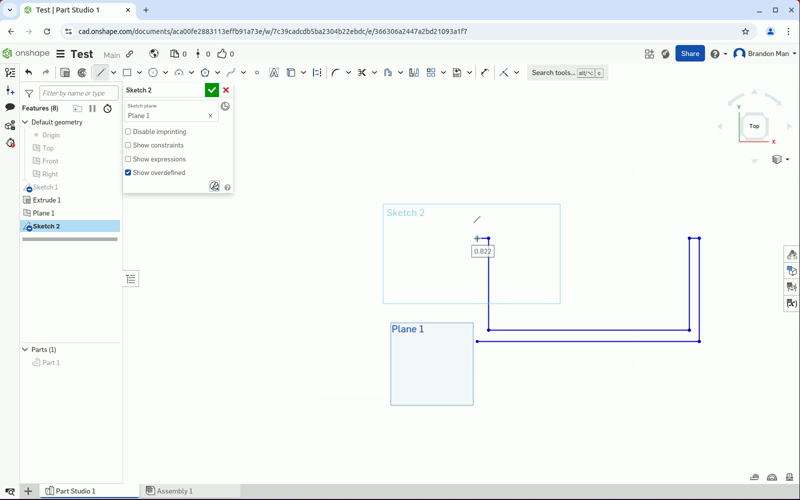
scroll(-6)
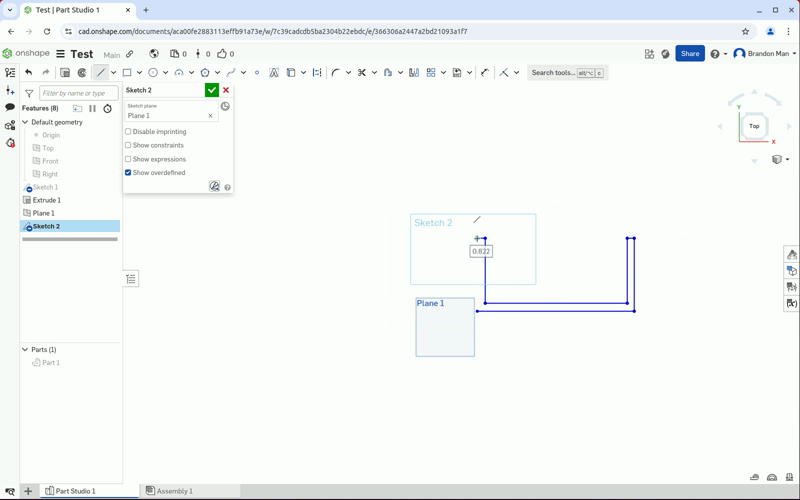
scroll(-6)
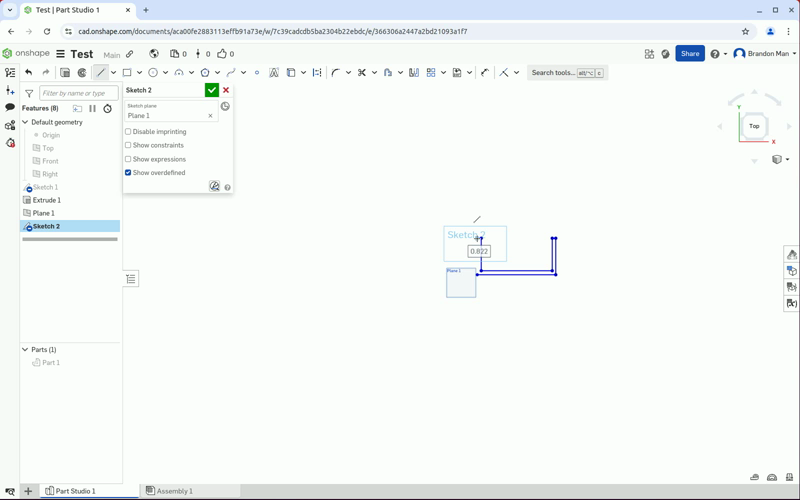
key_up(shift)
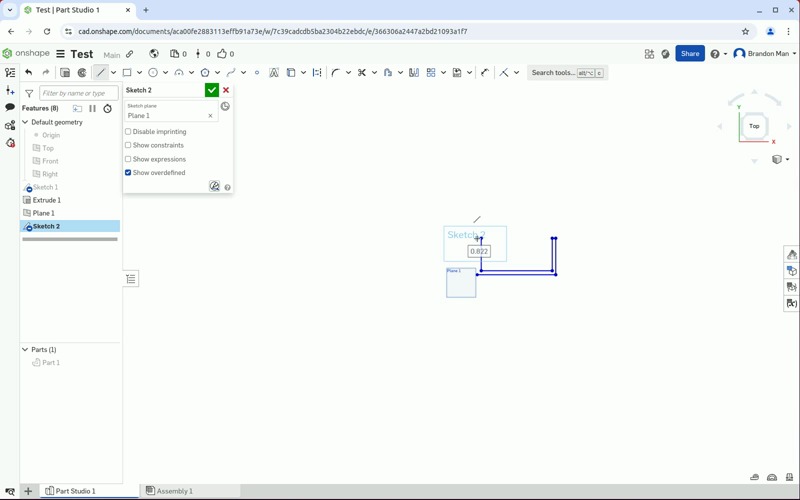
mouse_move(507, 238)
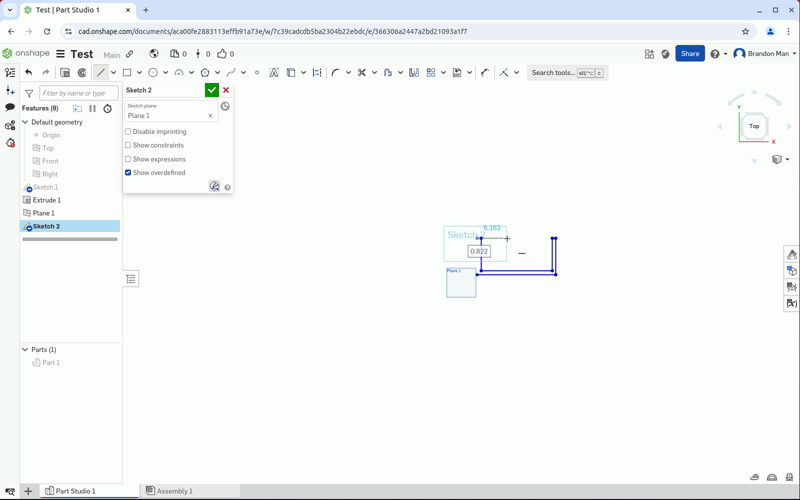
key_down(shift)
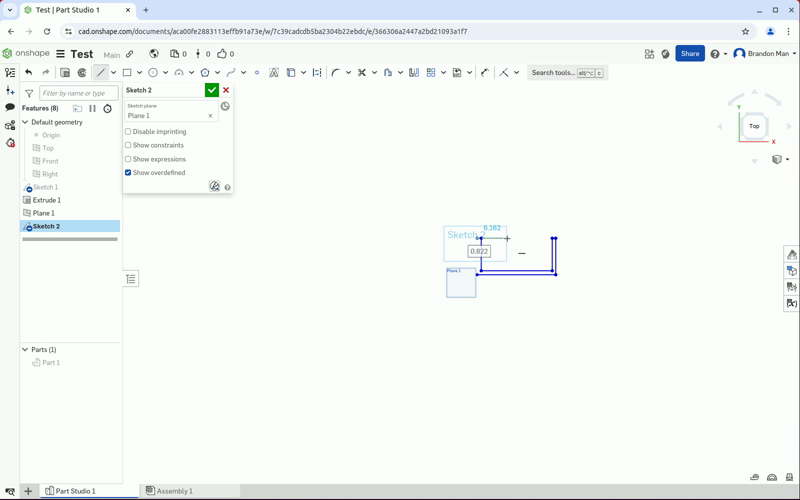
mouse_move(477, 274)
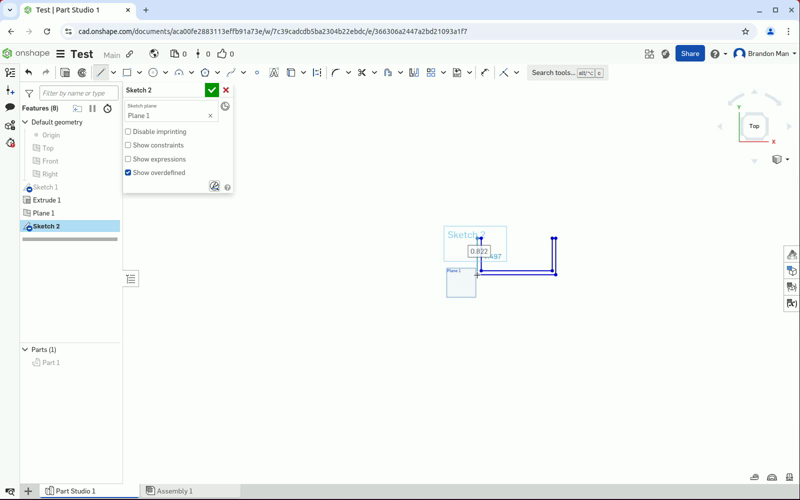
key_up(shift)
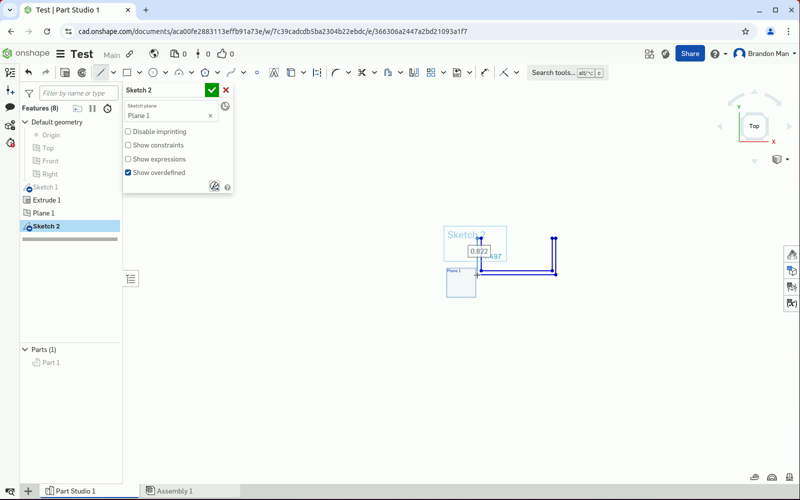
click(477, 274)
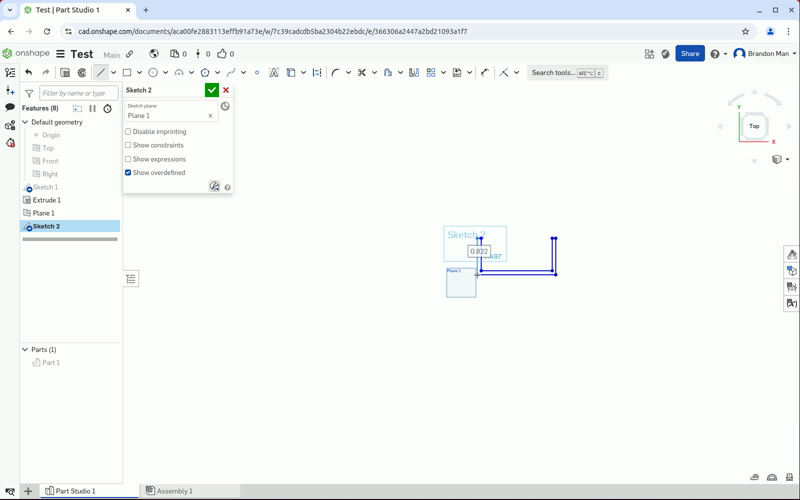
key(esc)
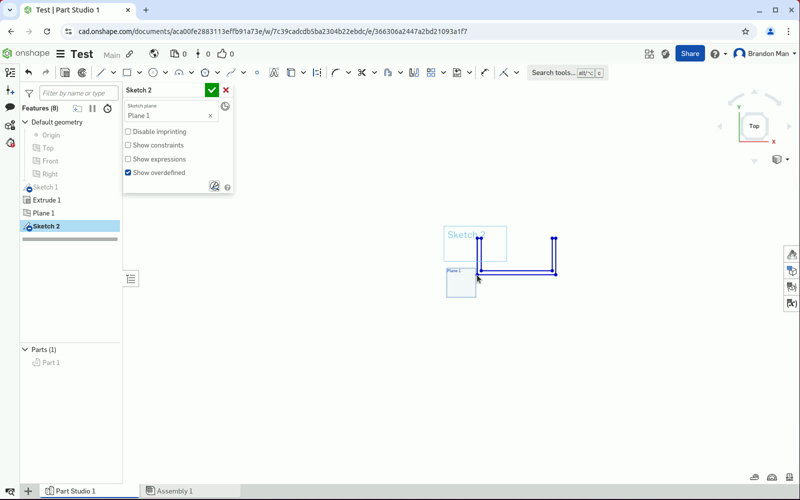
mouse_move(480, 273)
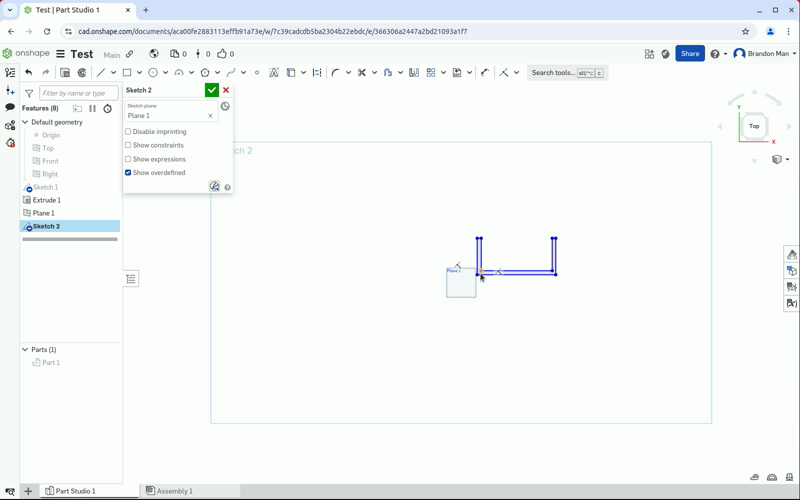
scroll(6)
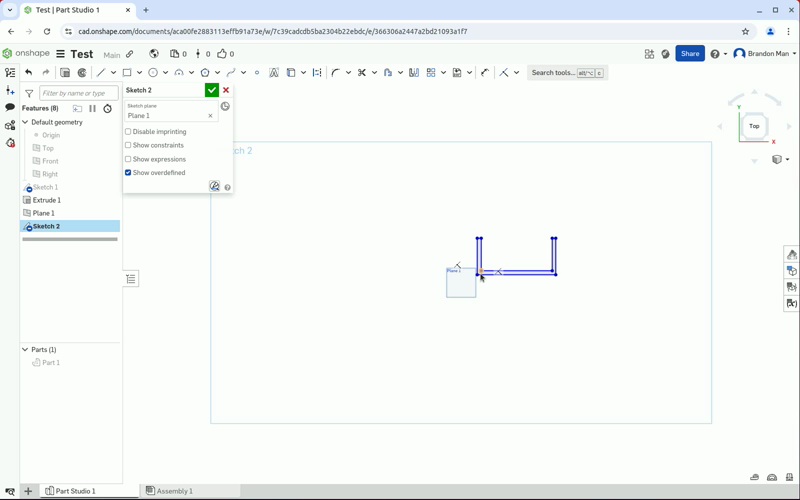
scroll(6)
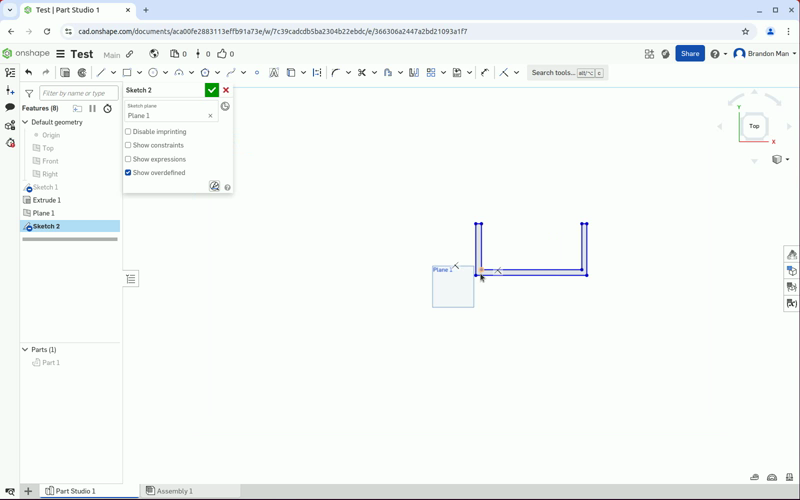
scroll(6)
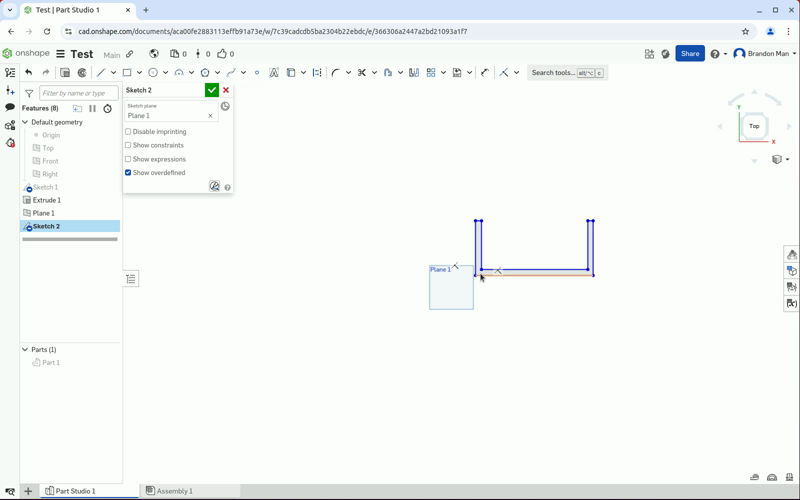
scroll(6)
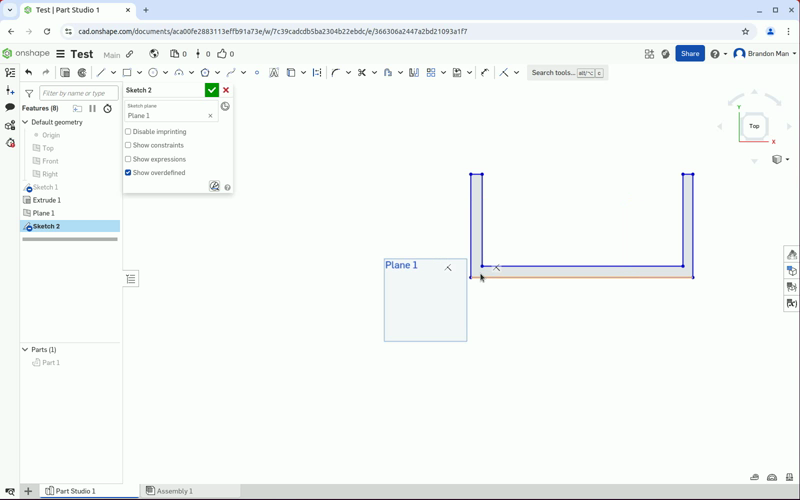
scroll(6)
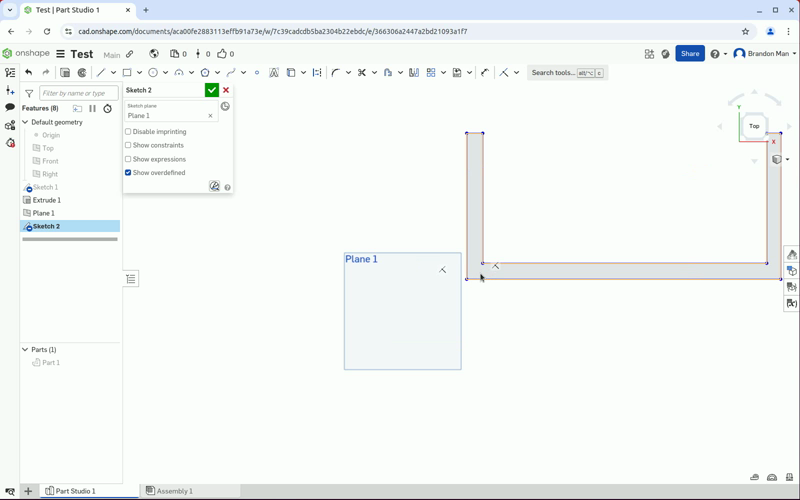
scroll(6)
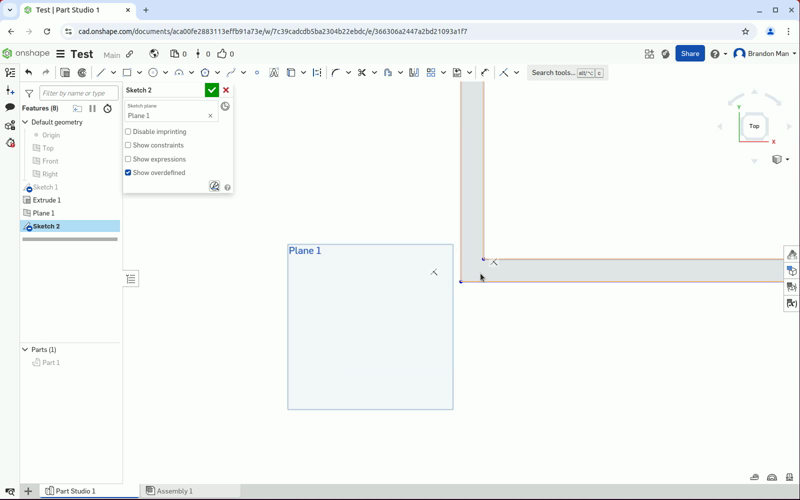
scroll(6)
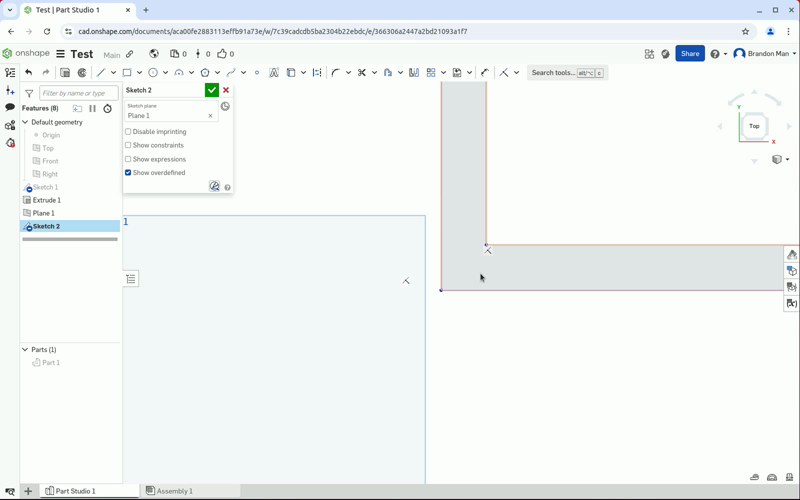
click(480, 273)
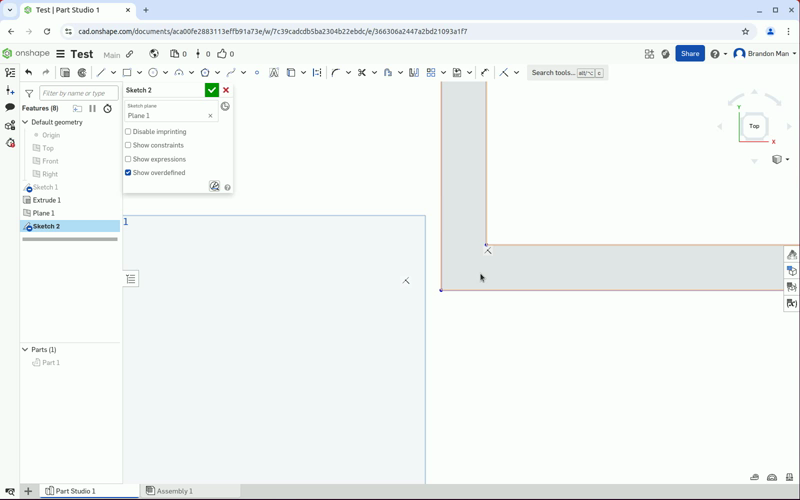
scroll(-6)
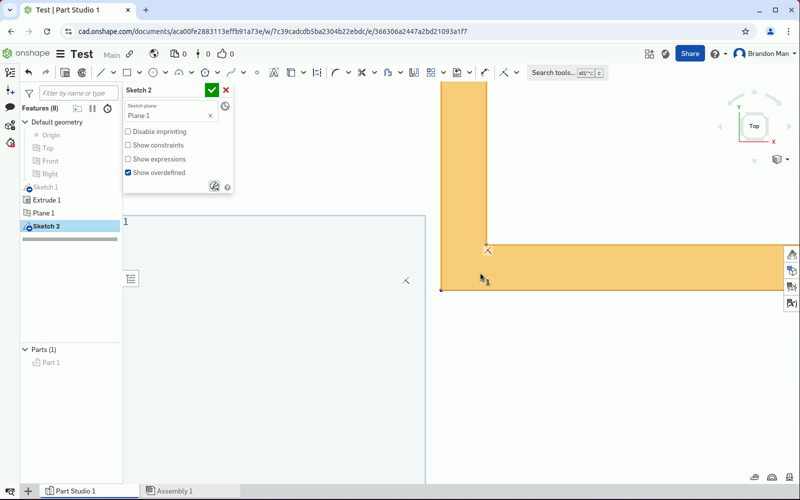
scroll(-6)
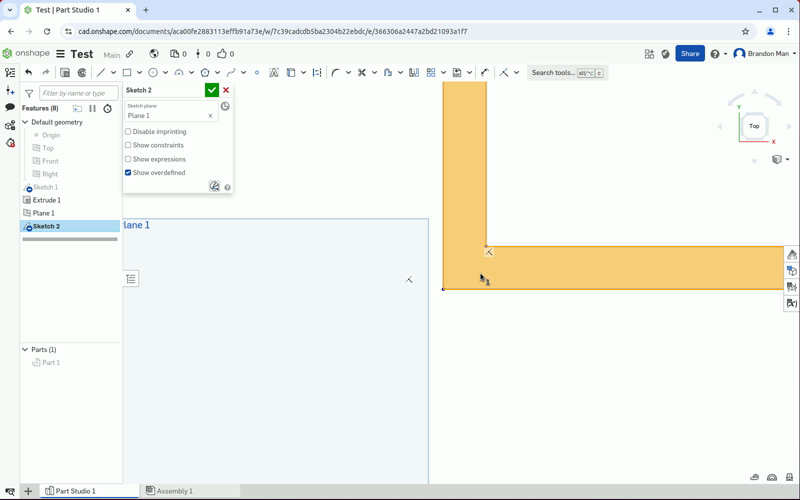
scroll(-6)
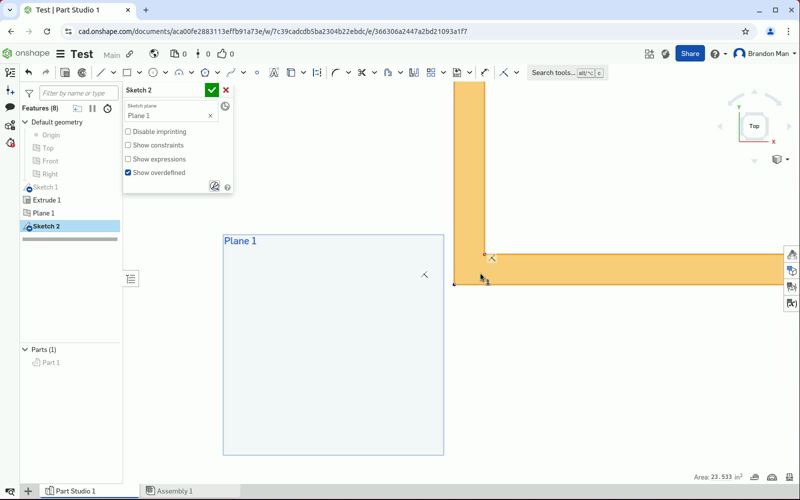
scroll(-6)
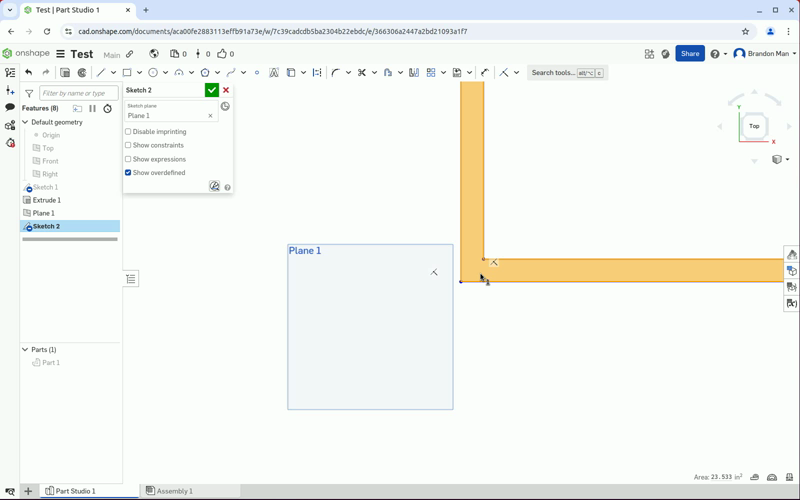
scroll(-6)
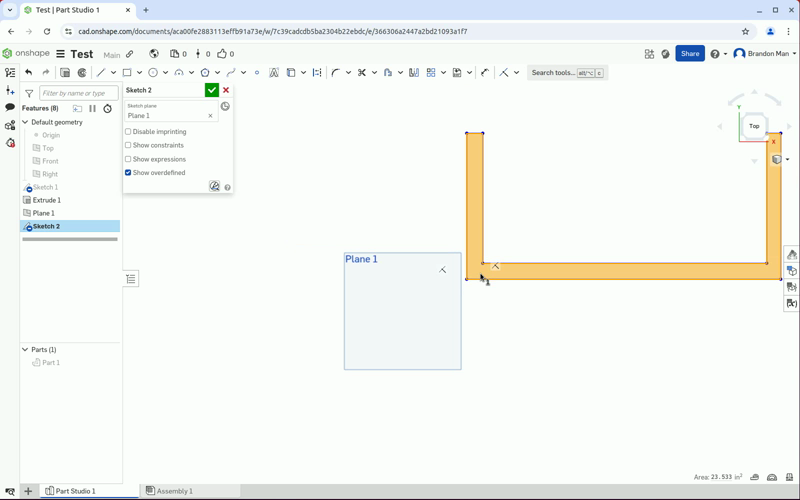
scroll(-6)
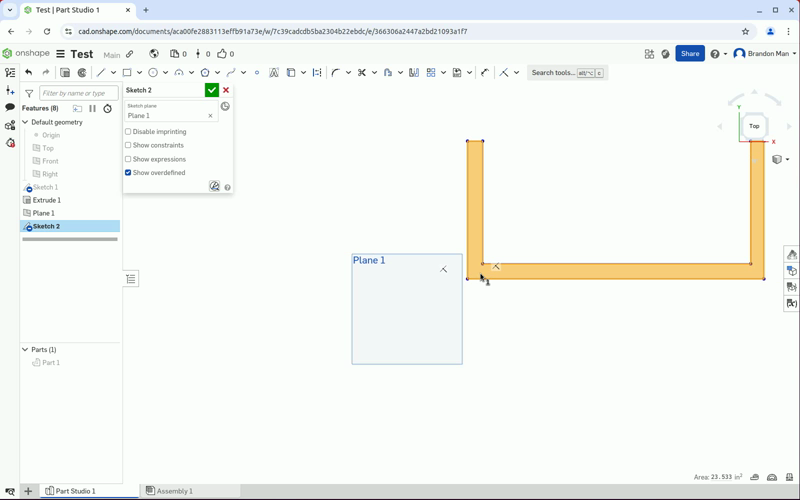
scroll(-6)
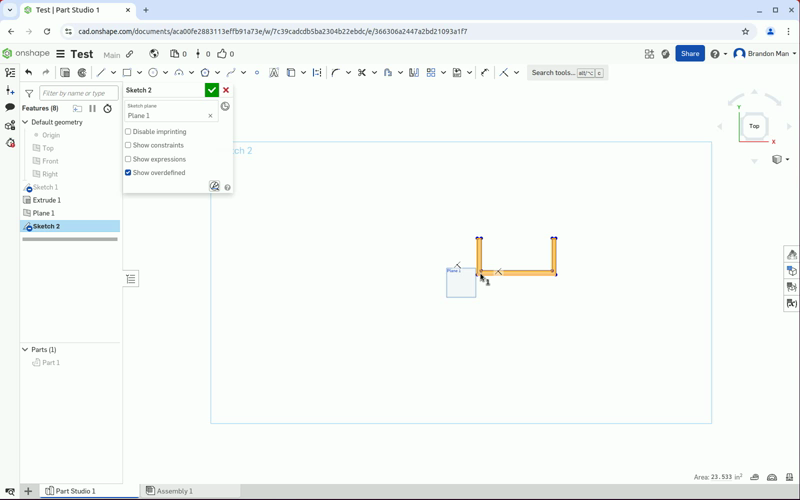
mouse_move(73, 352)
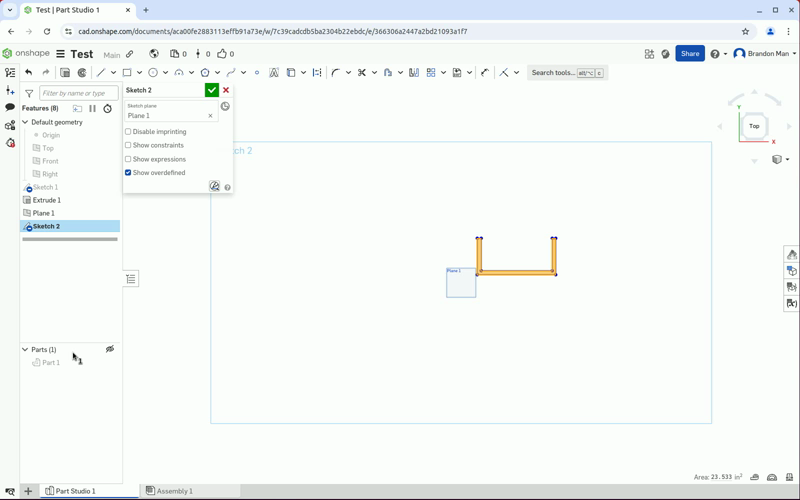
key(shift+y)
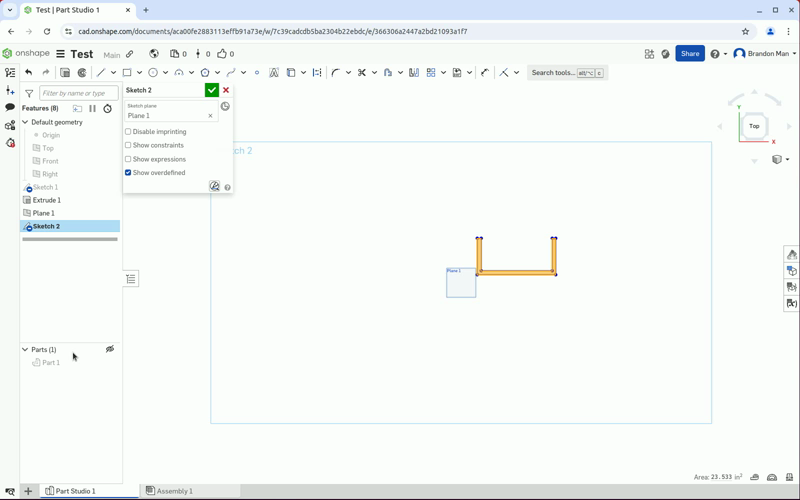
key(shift+e)
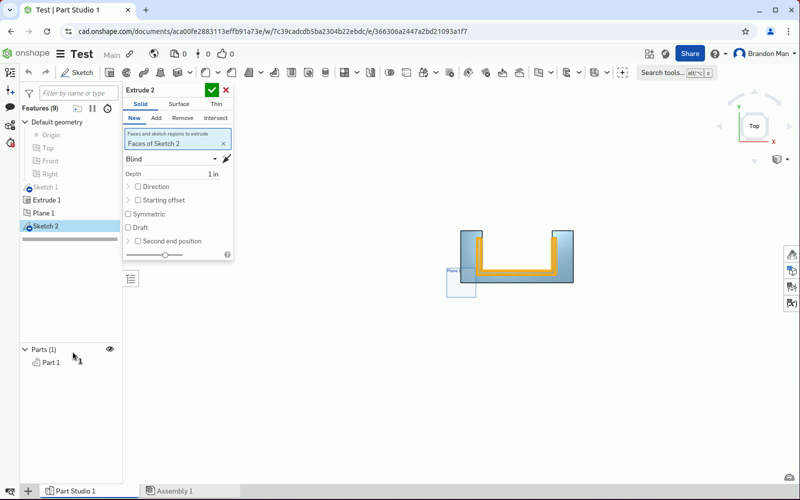
mouse_move(143, 106)
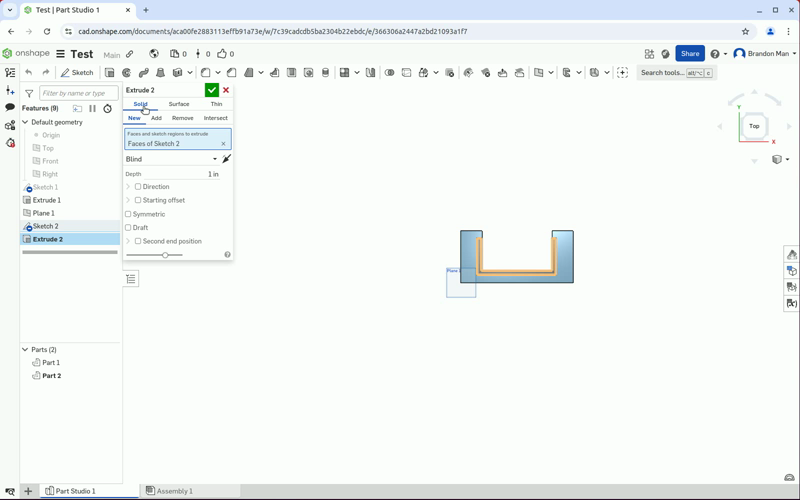
click(143, 106)
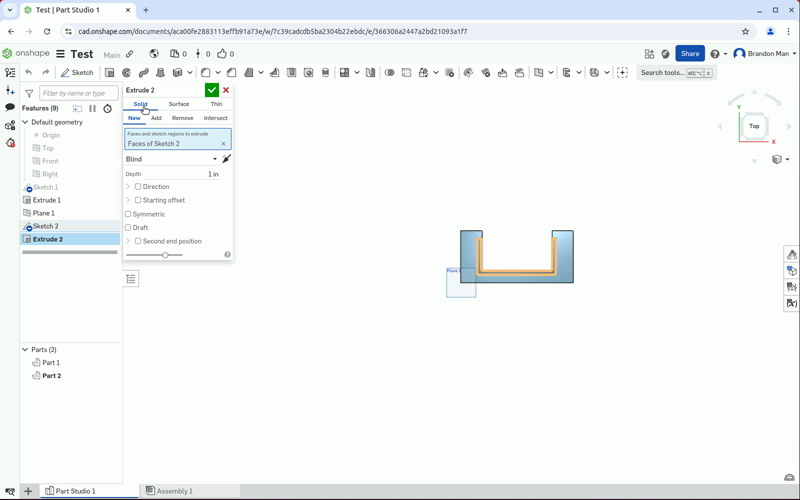
mouse_move(186, 120)
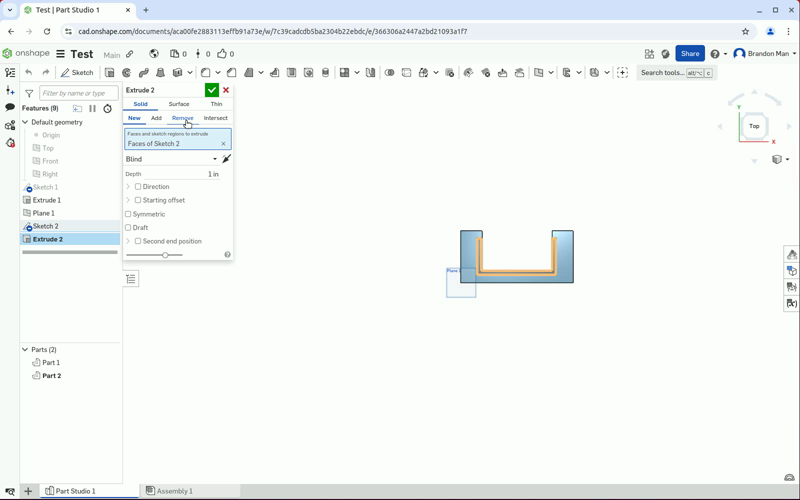
click(186, 120)
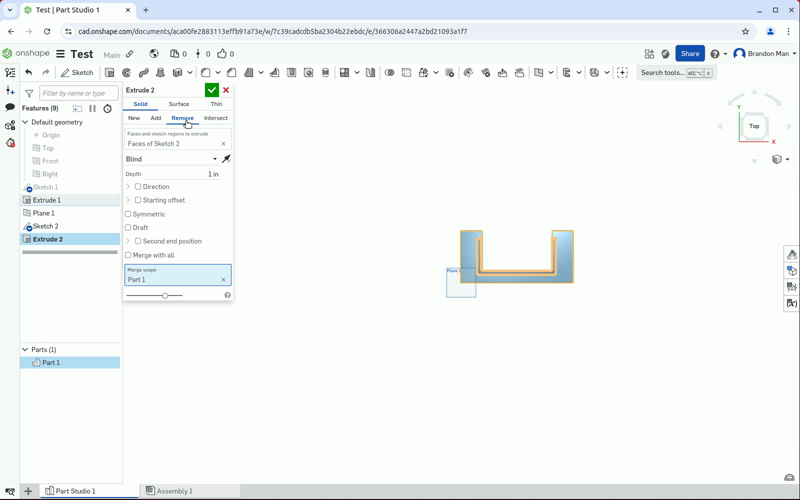
key(tab, 4)
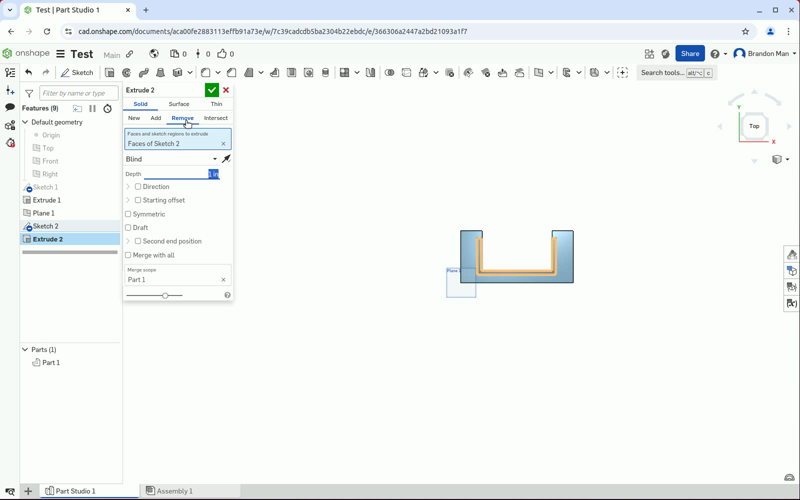
text(0.963)
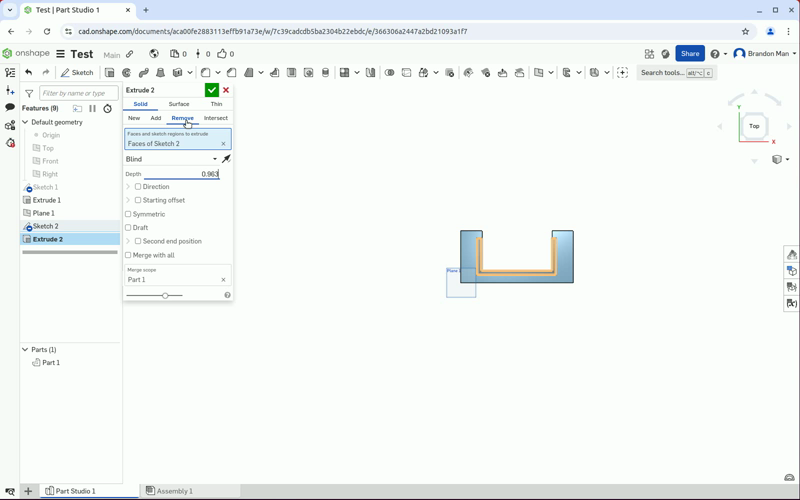
key(tab, 6)
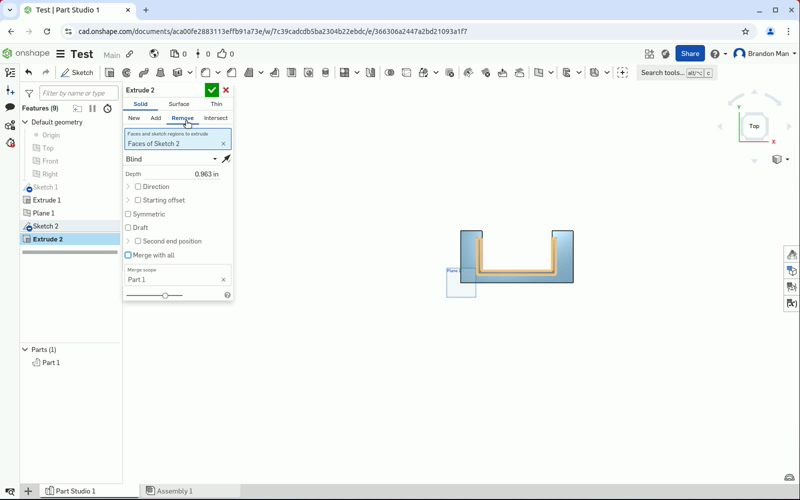
key(space)
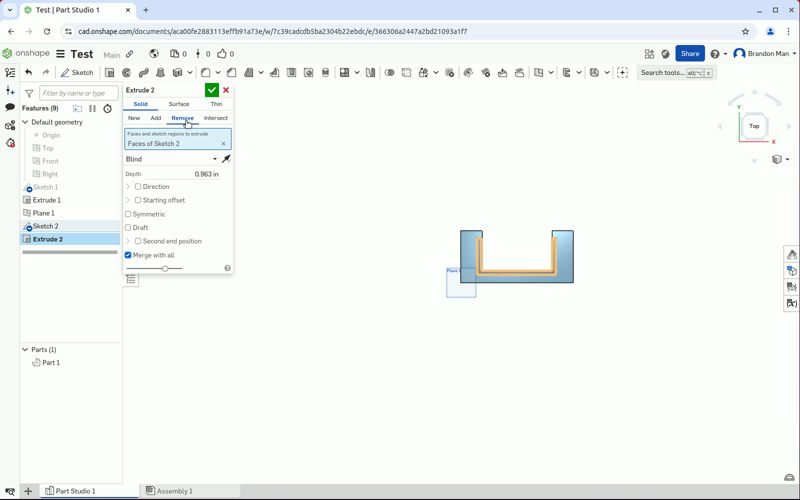
key(enter)
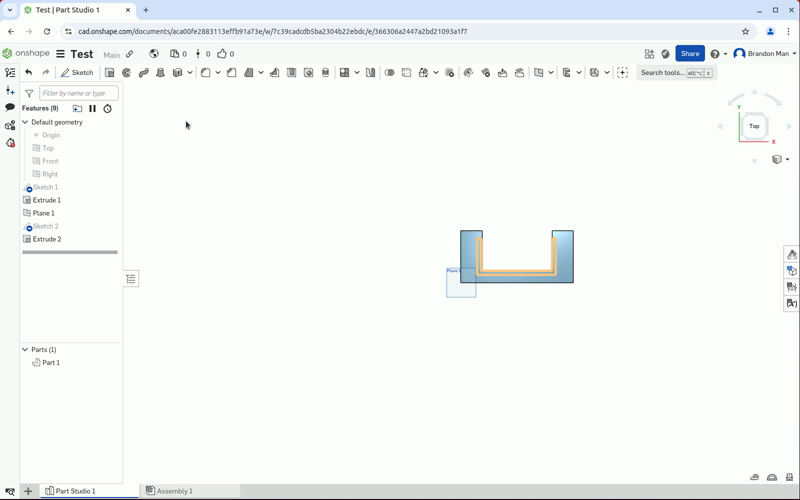
key(shift+h)
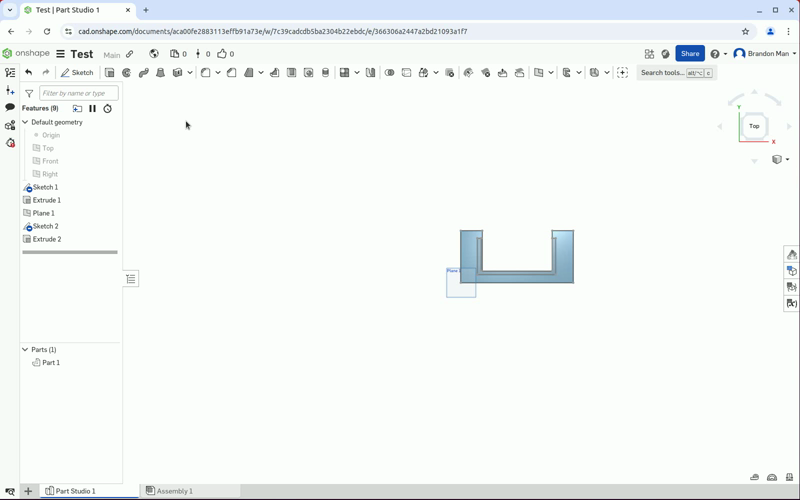
key(shift+h)
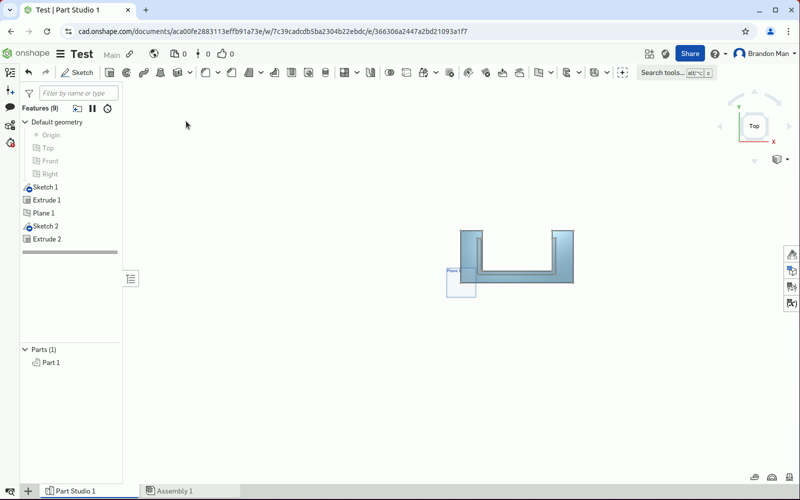
key(shift+7)
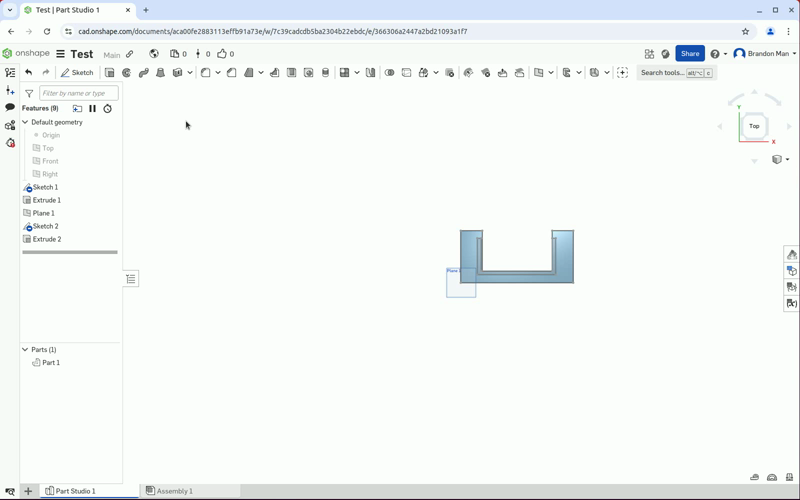
key(up, 3)
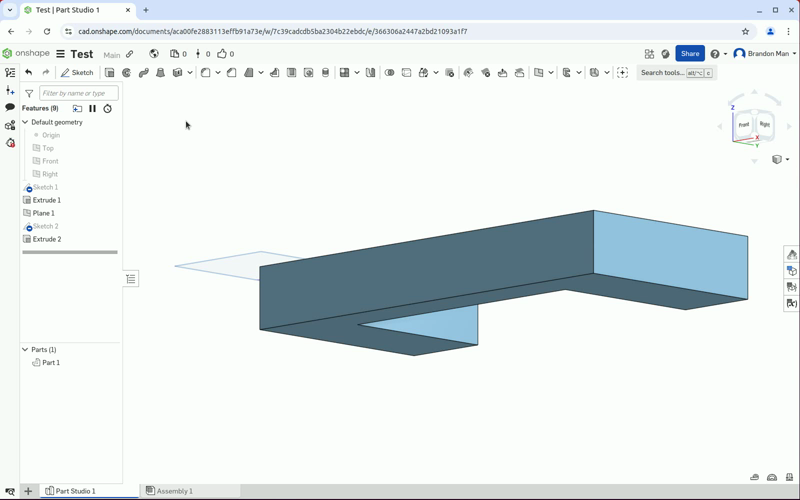
key(left, 3)
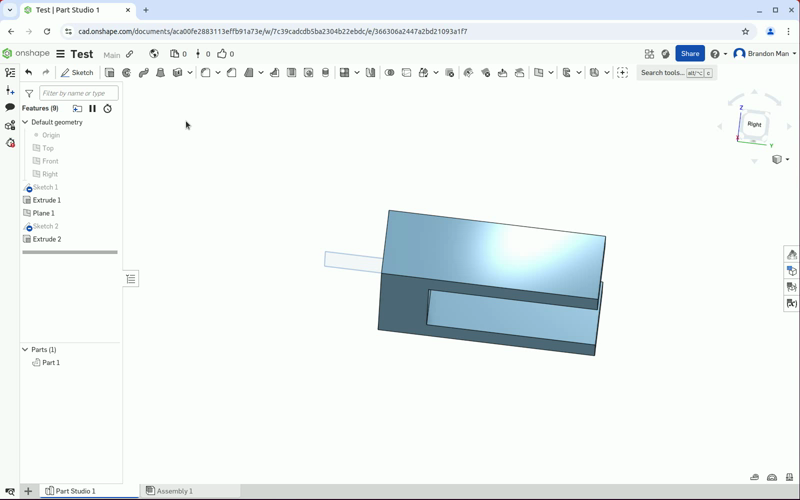
key(right, 3)
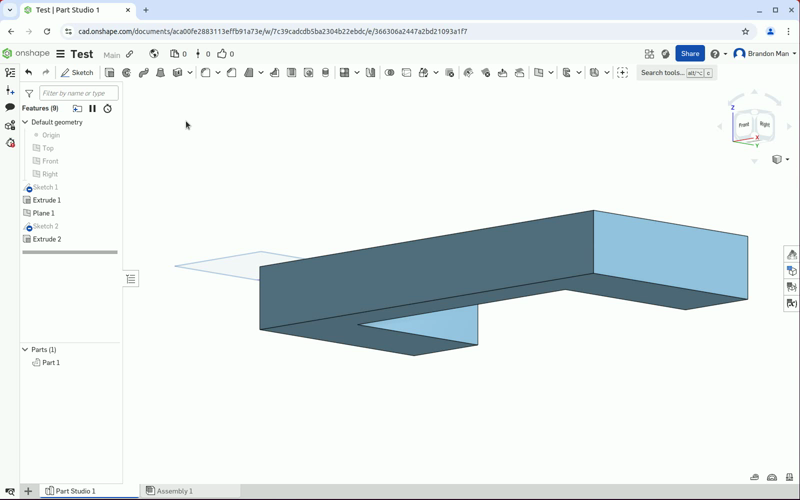
key(down, 3)
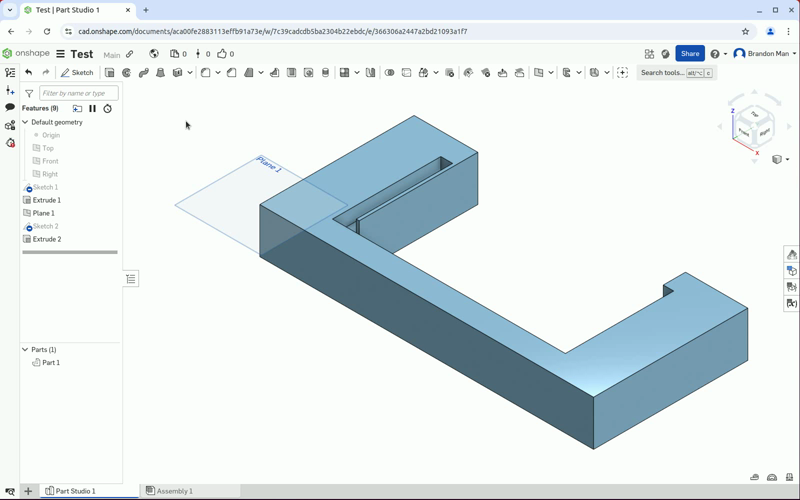
mouse_move(73, 189)
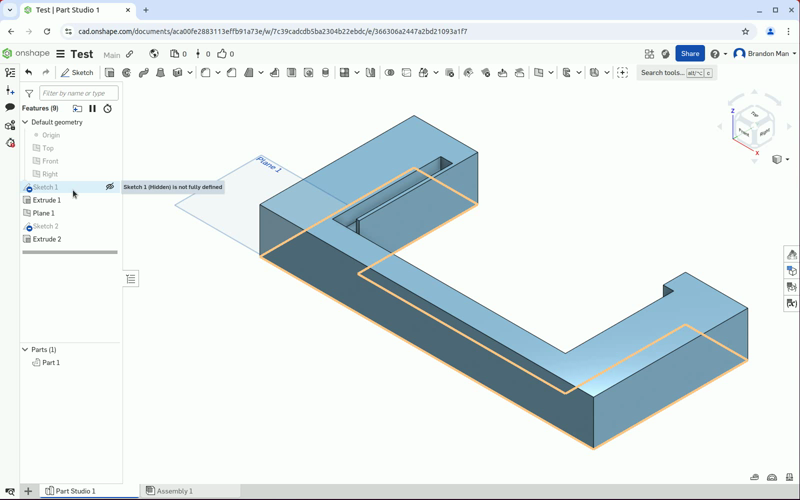
click(73, 189)